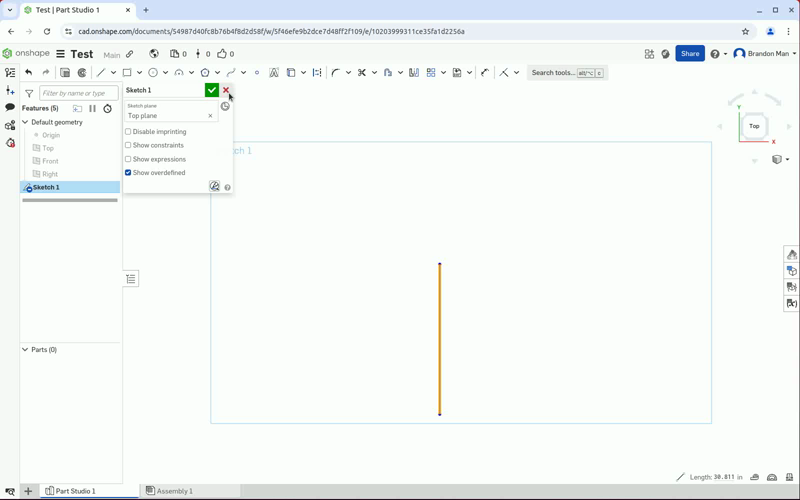
key(shift+h)
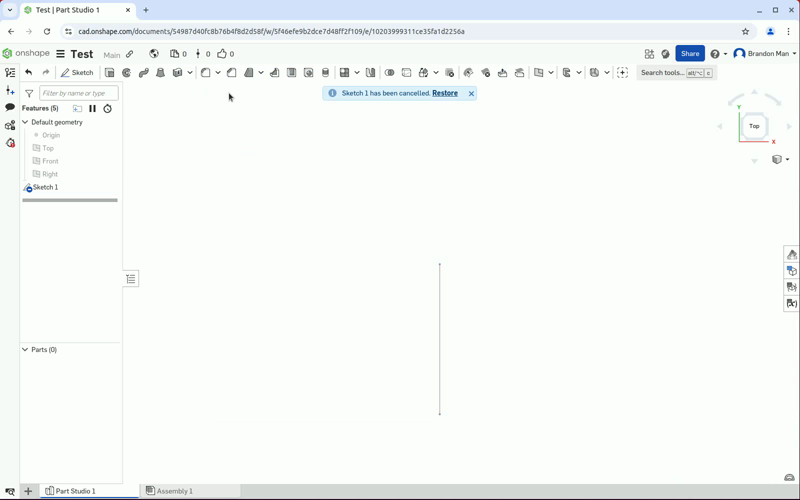
key(shift+s)
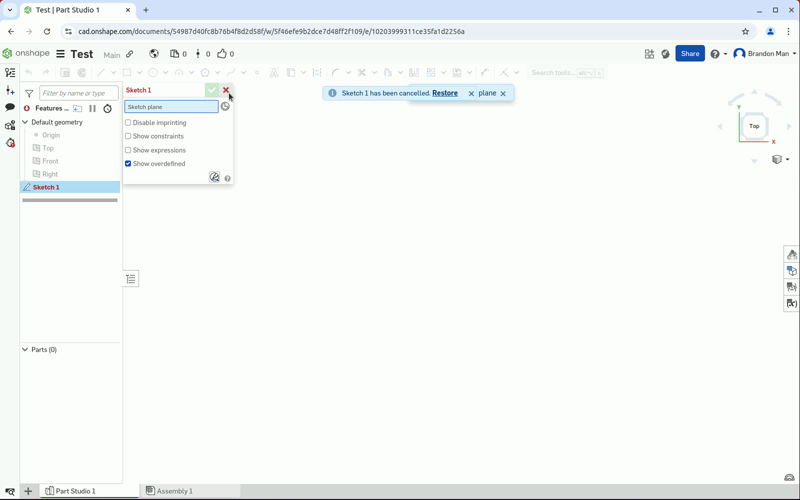
mouse_move(73, 150)
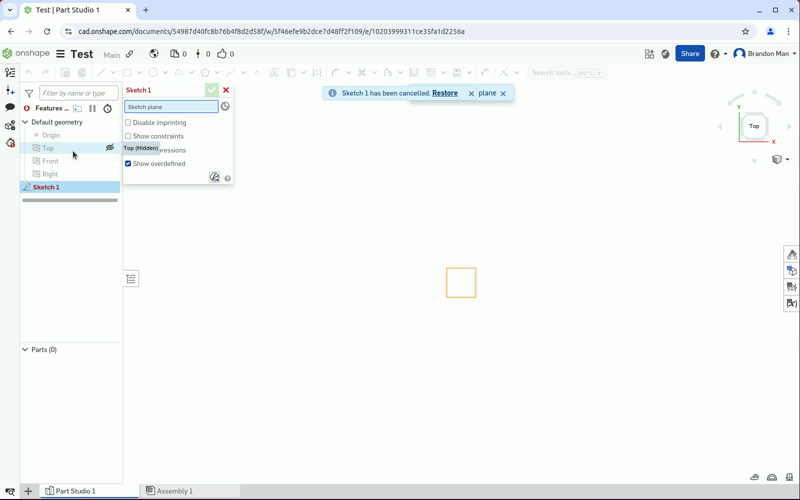
click(73, 150)
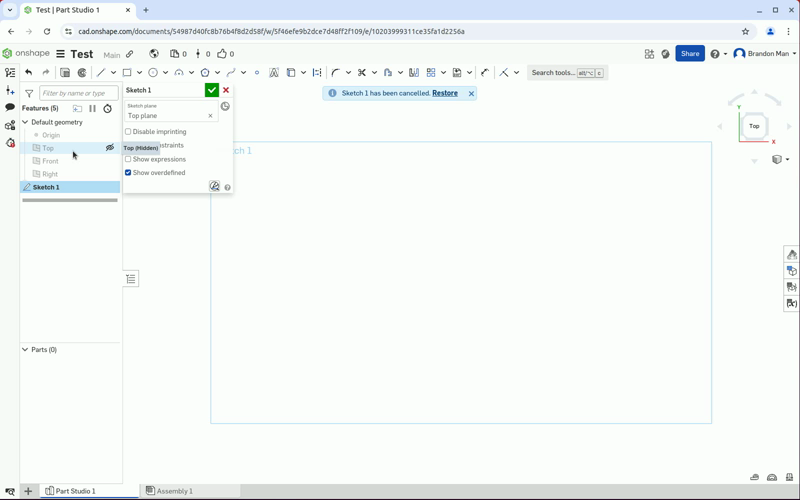
mouse_move(73, 352)
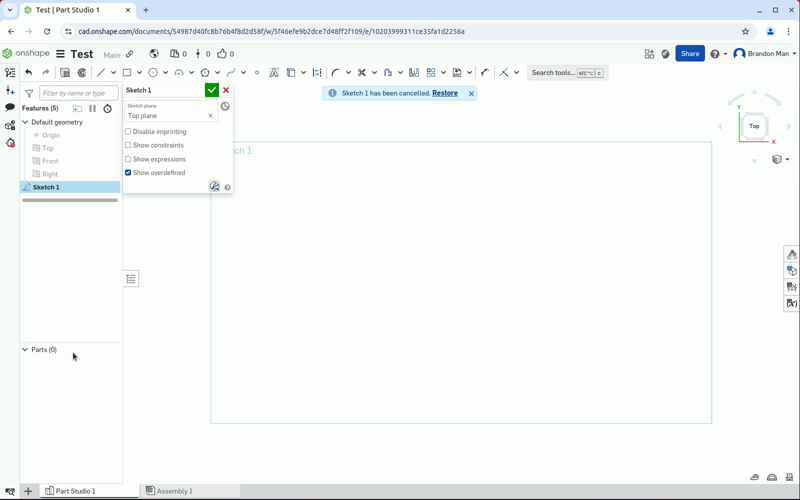
key(y)
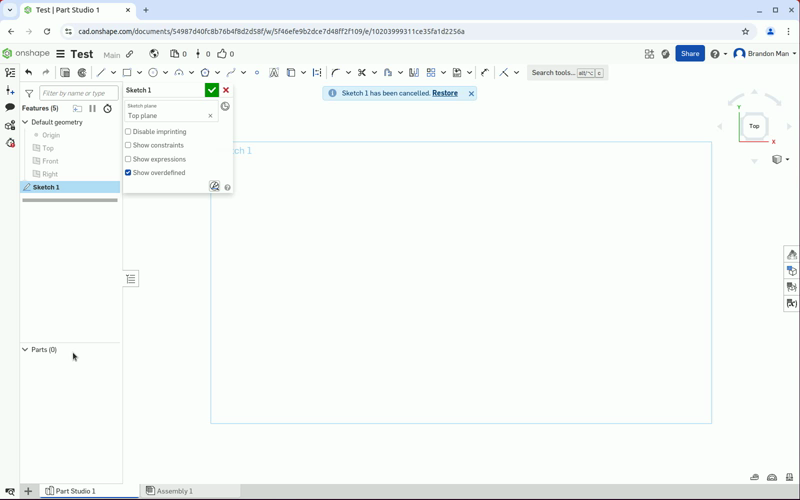
key(l)
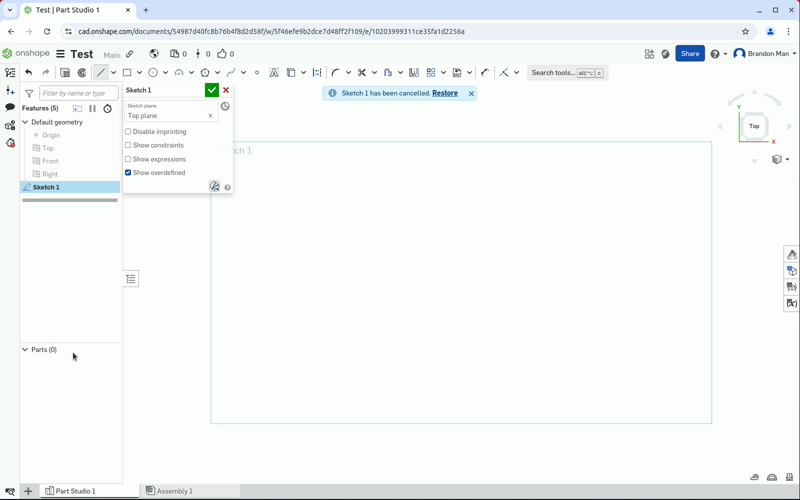
key_down(shift)
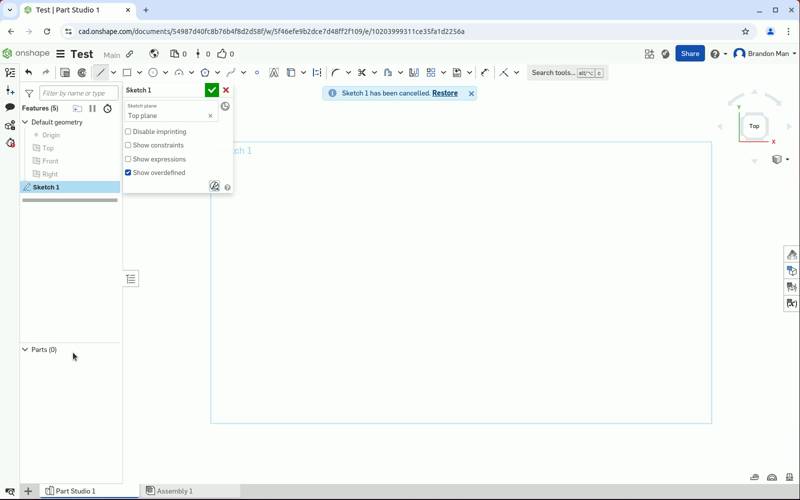
mouse_move(416, 171)
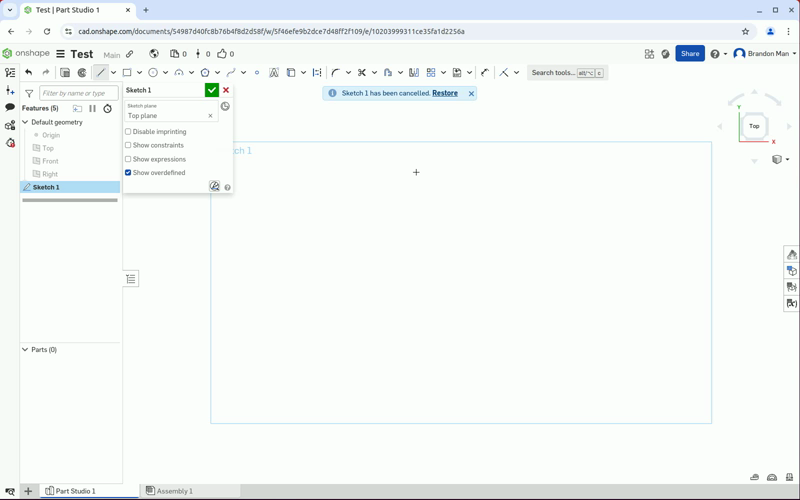
click(416, 171)
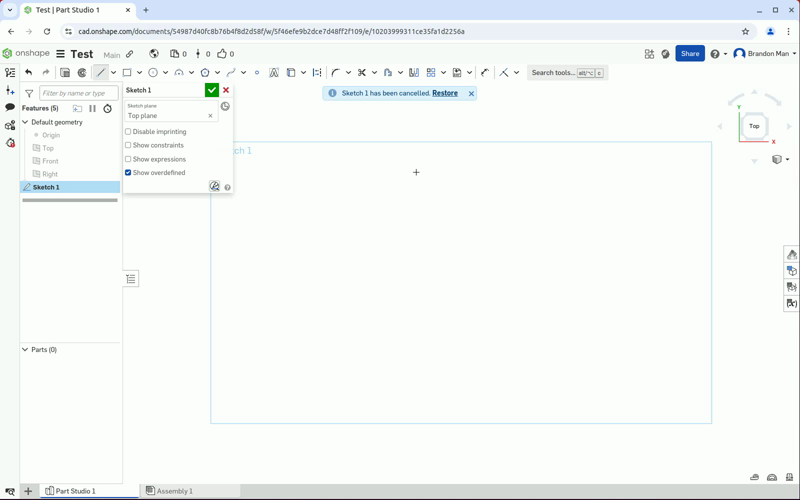
key_up(shift)
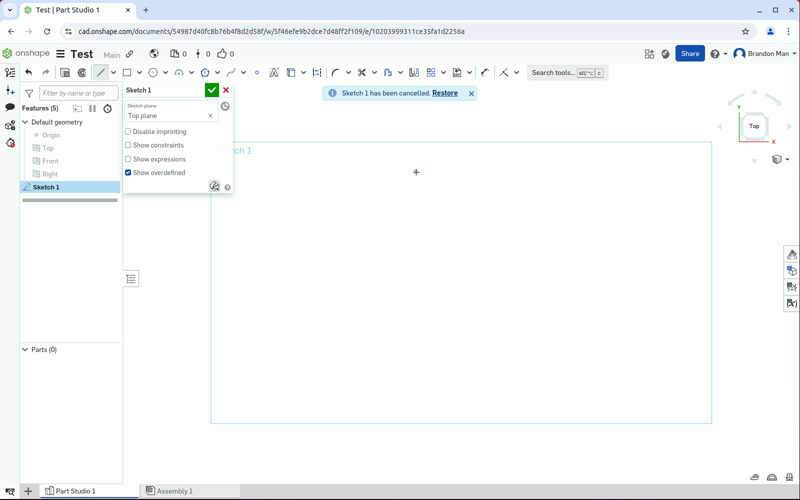
key_down(shift)
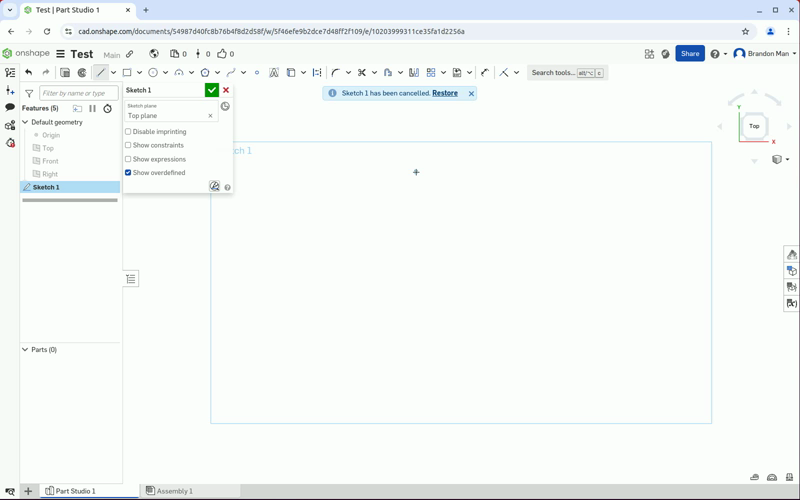
mouse_move(498, 171)
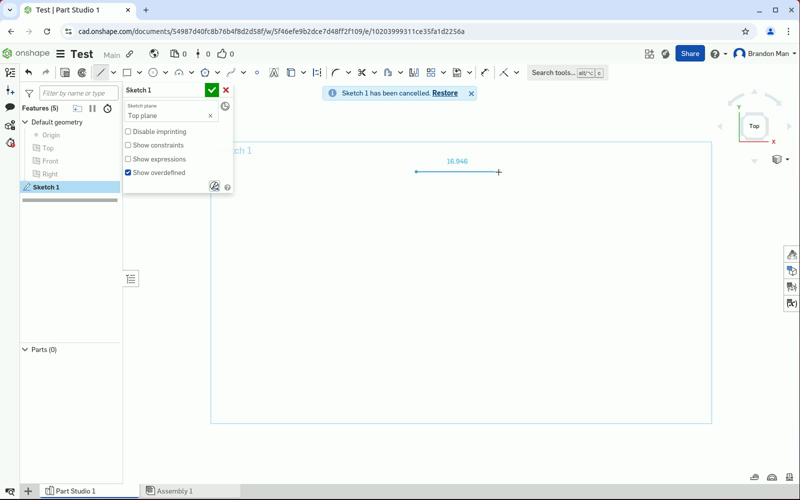
click(498, 171)
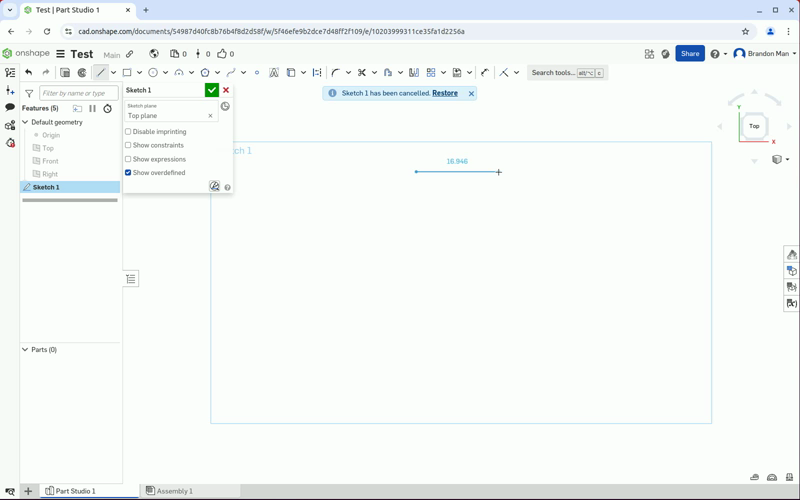
key_up(shift)
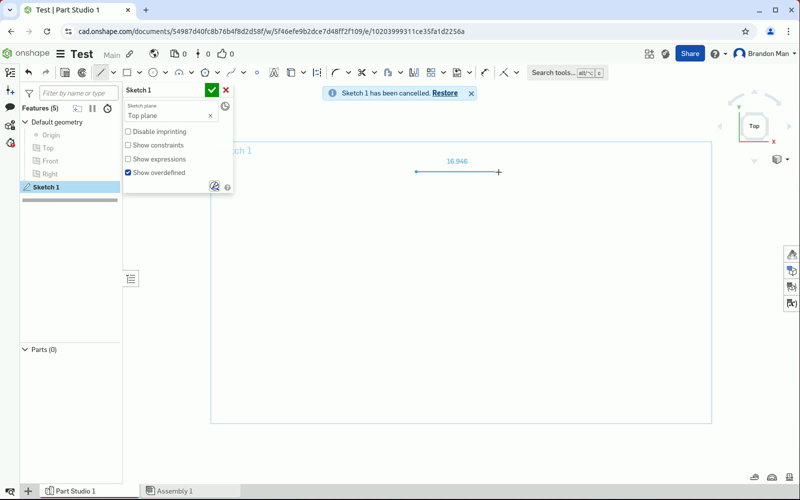
key_down(shift)
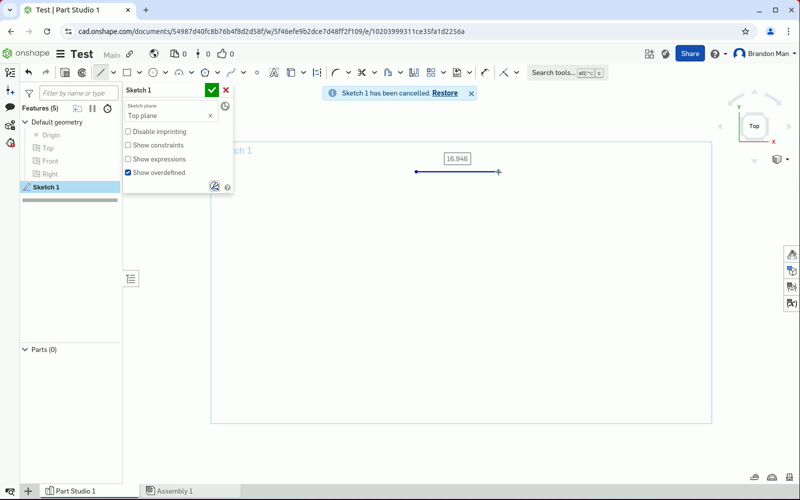
mouse_move(528, 171)
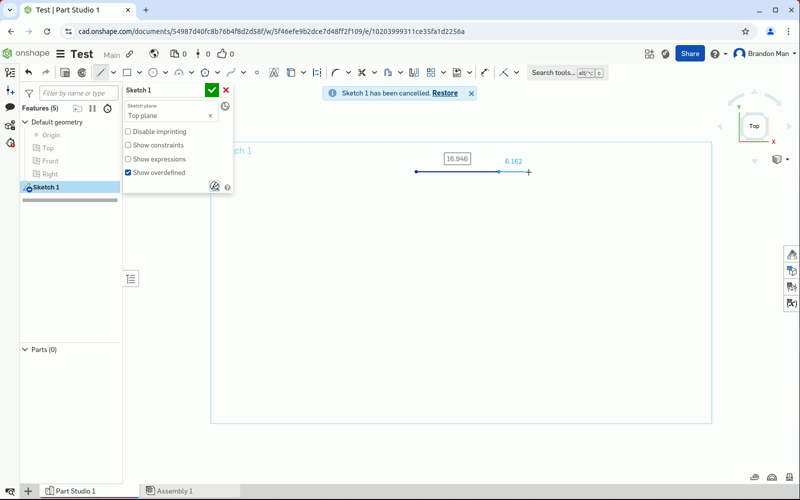
mouse_move(498, 170)
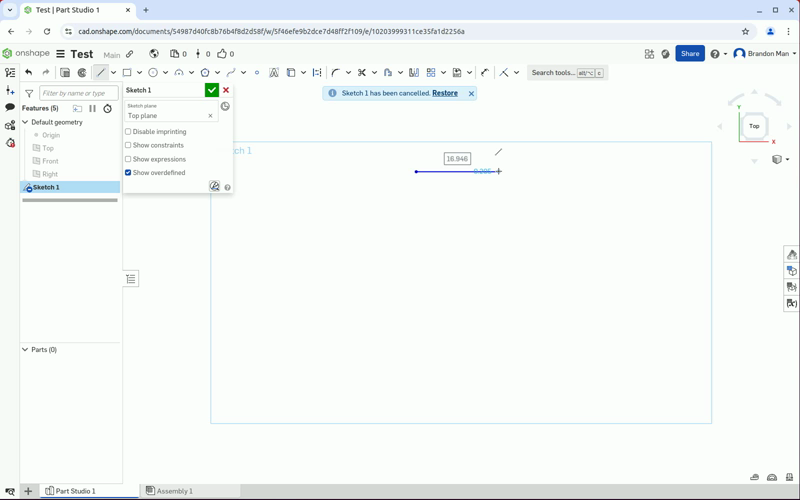
scroll(6)
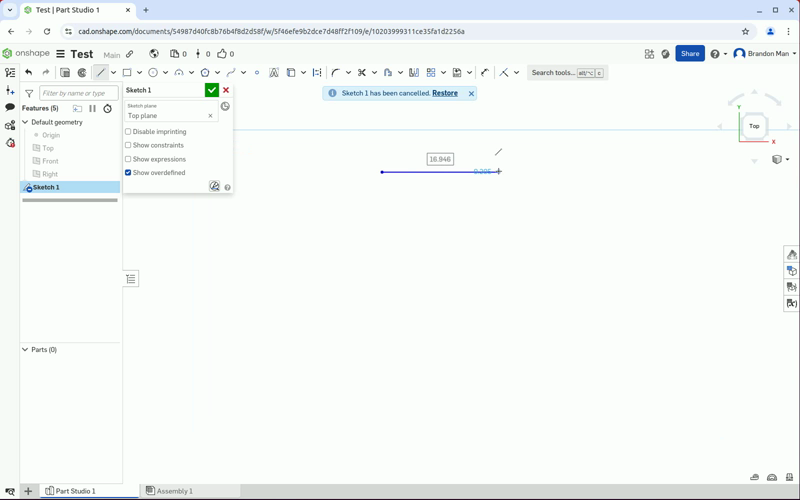
scroll(6)
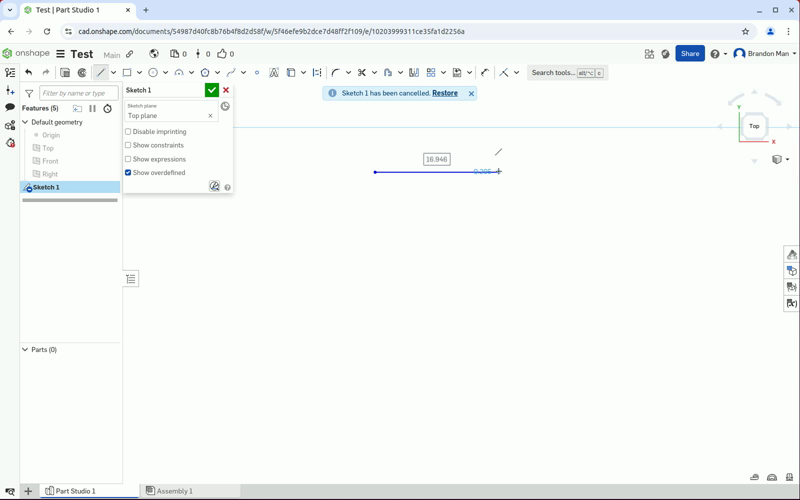
scroll(6)
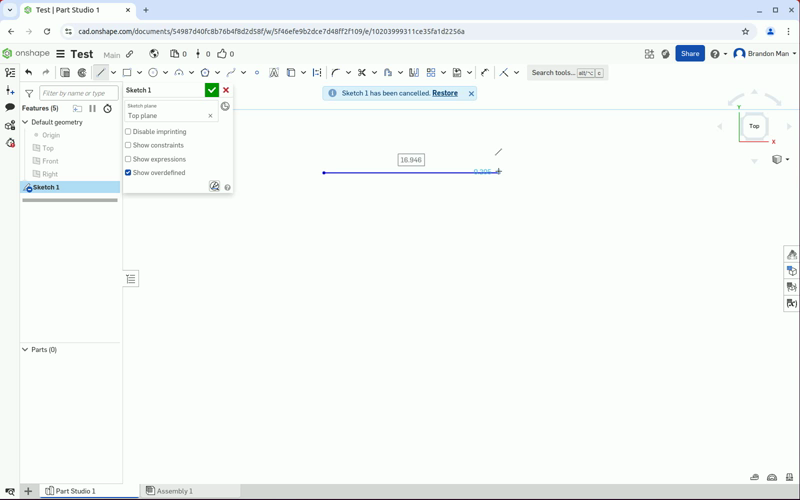
scroll(6)
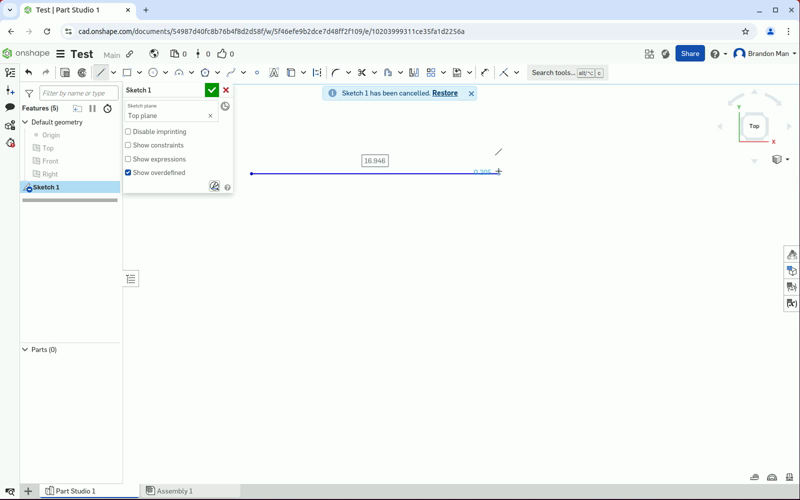
scroll(6)
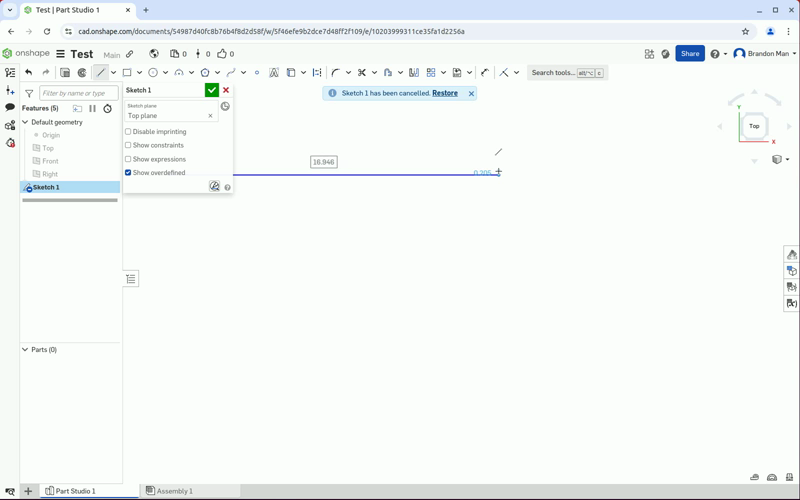
scroll(6)
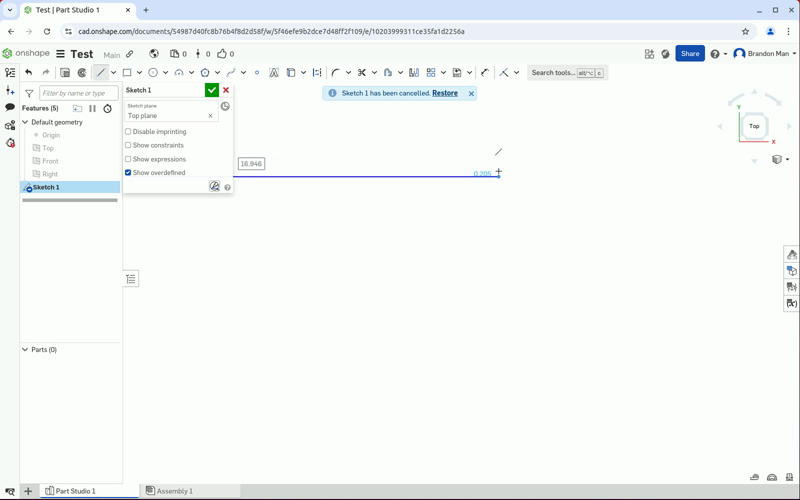
scroll(6)
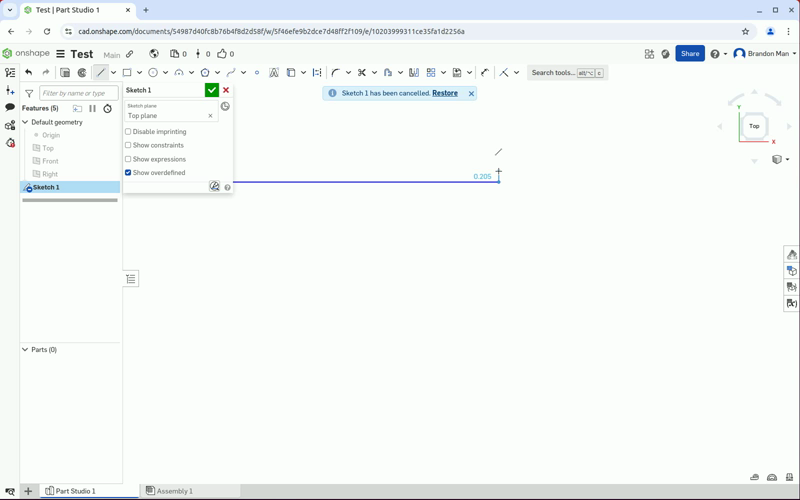
click(498, 170)
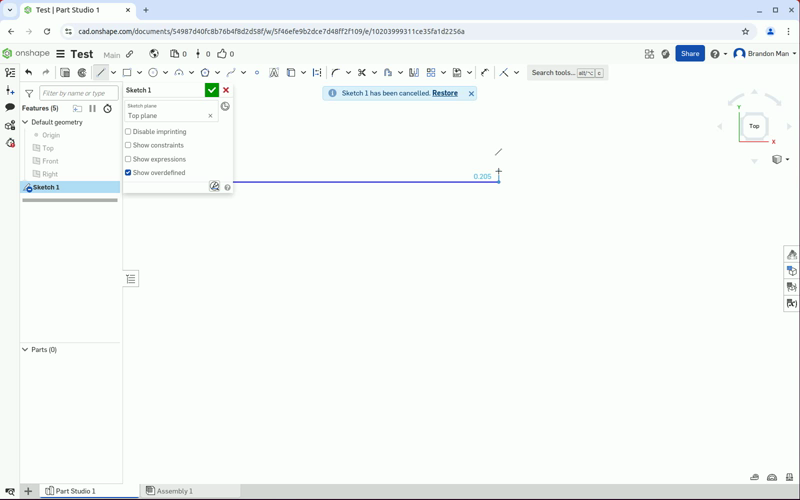
scroll(-6)
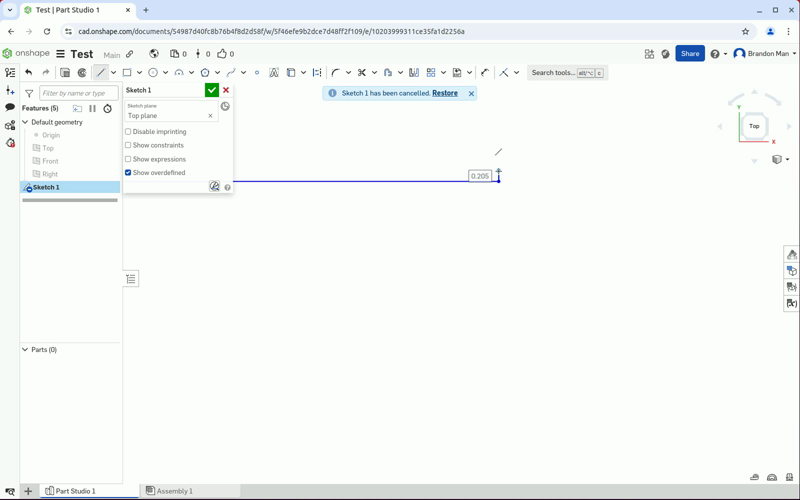
scroll(-6)
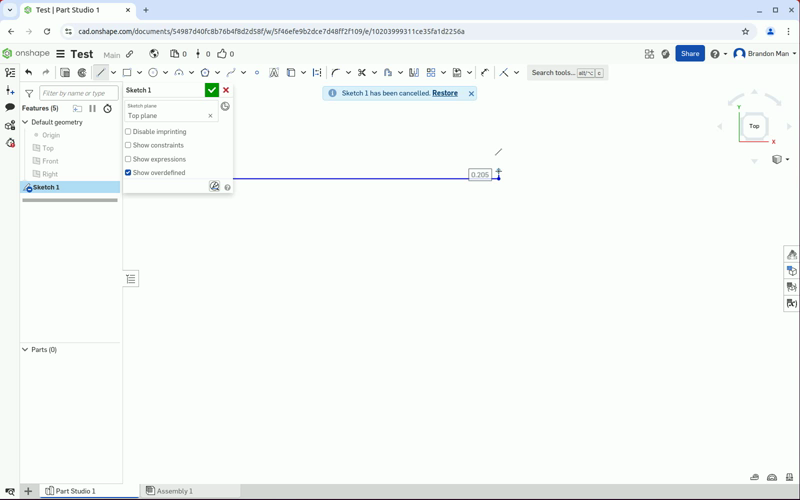
scroll(-6)
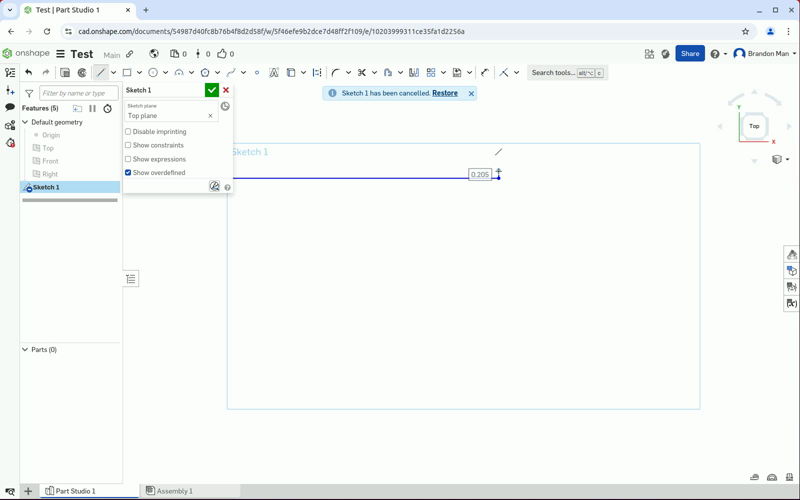
scroll(-6)
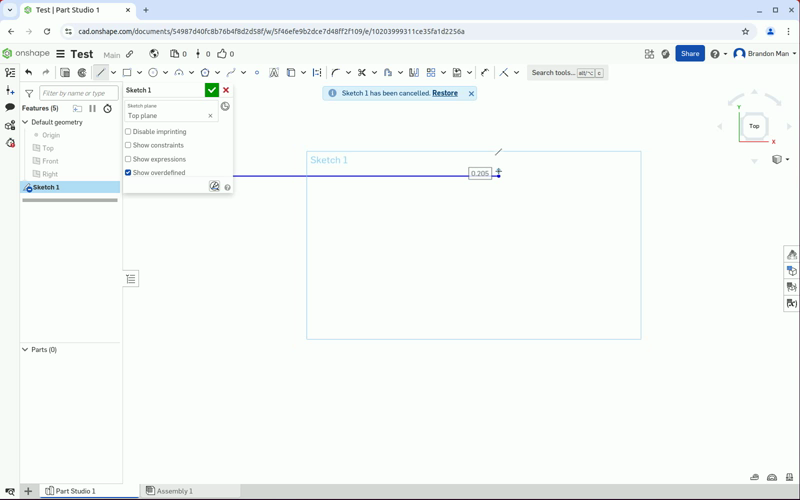
scroll(-6)
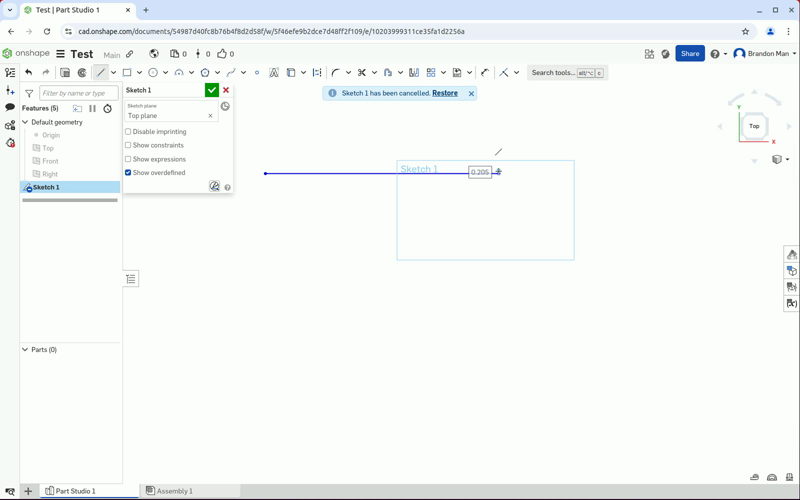
scroll(-6)
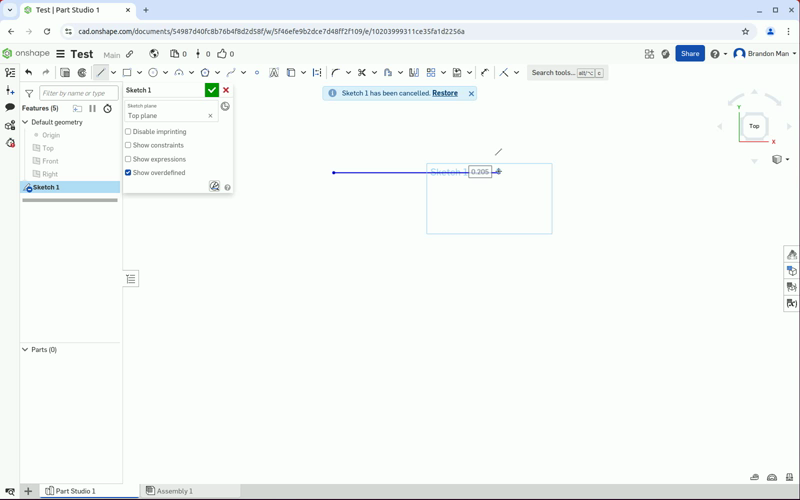
scroll(-6)
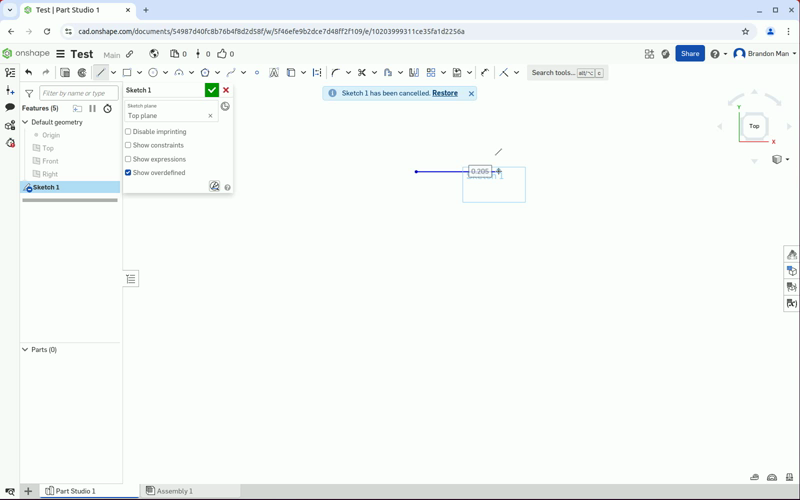
key_up(shift)
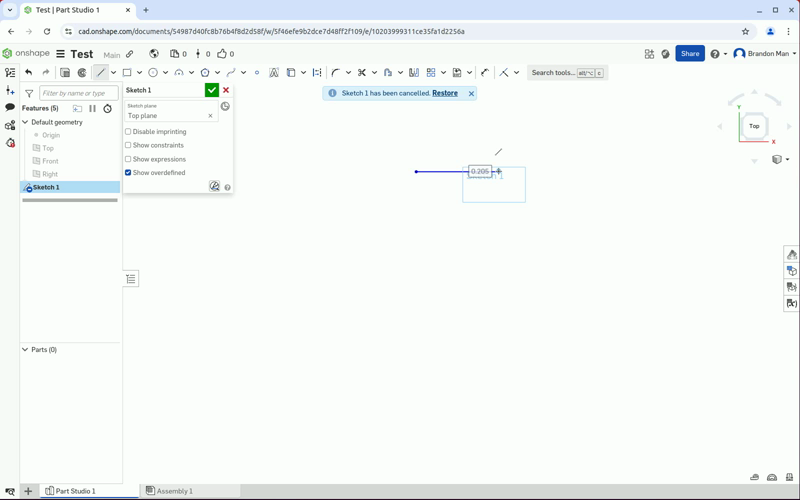
key_down(shift)
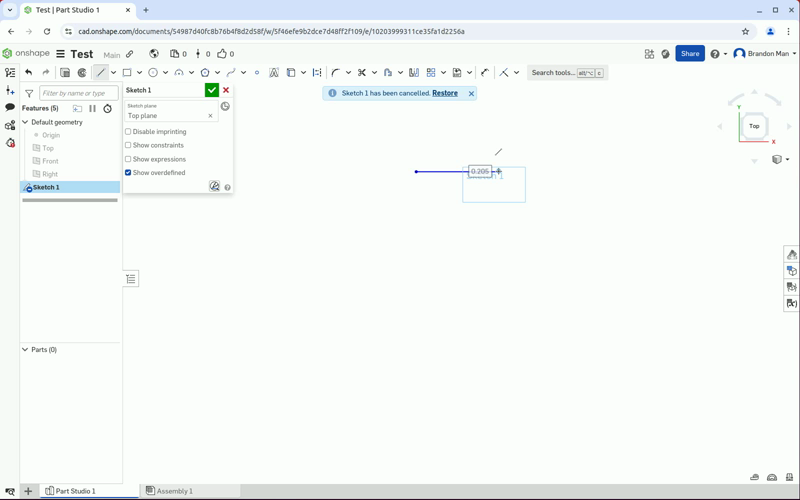
mouse_move(416, 170)
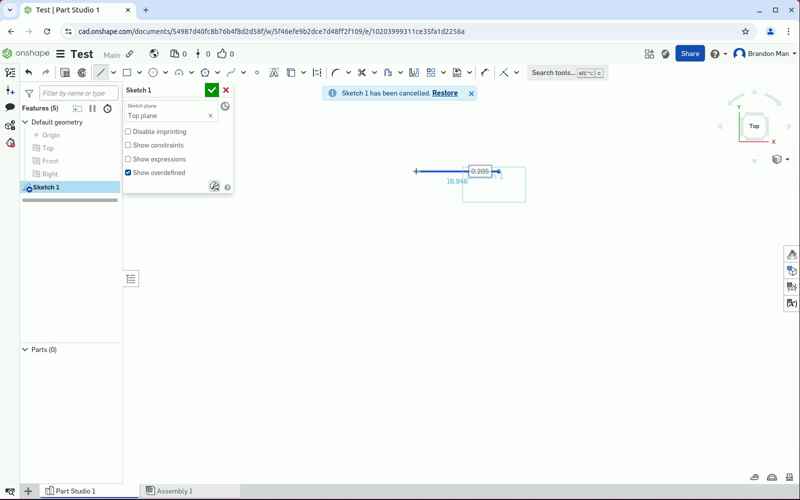
scroll(6)
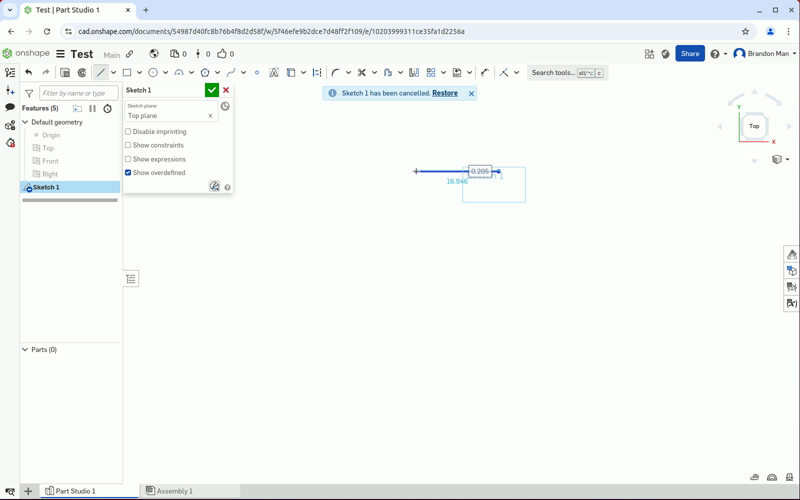
scroll(6)
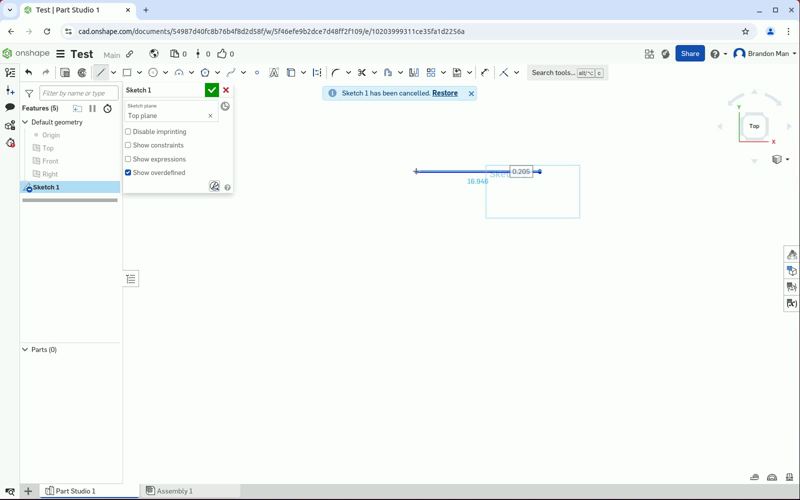
scroll(6)
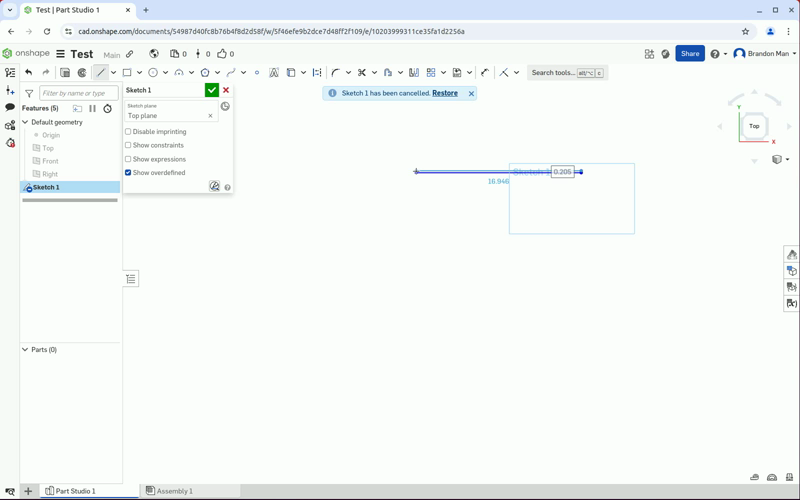
scroll(6)
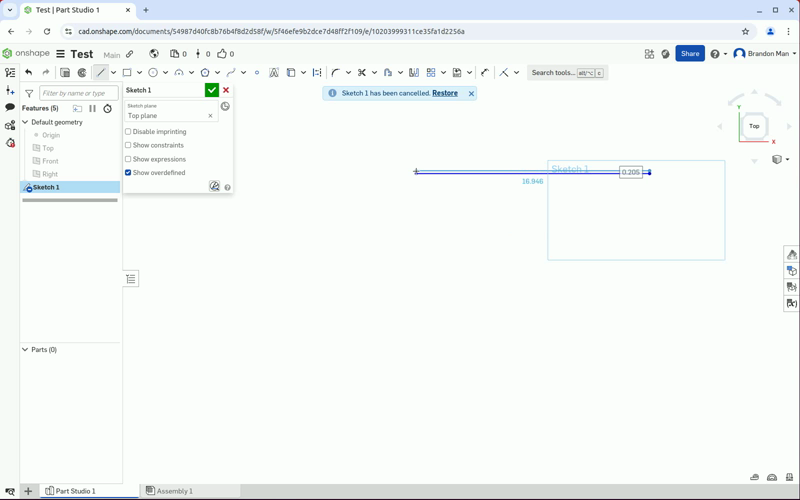
scroll(6)
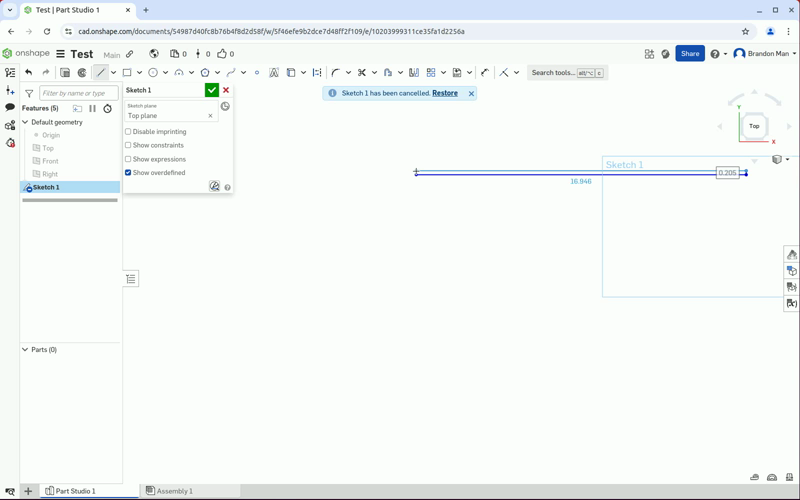
scroll(6)
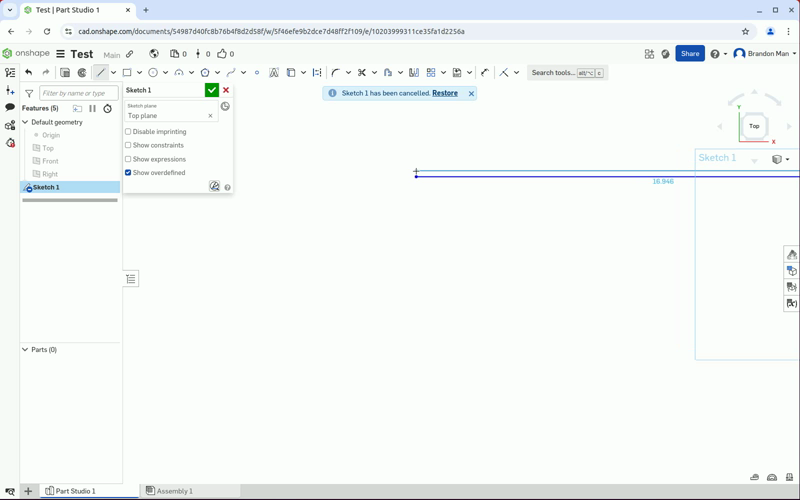
scroll(6)
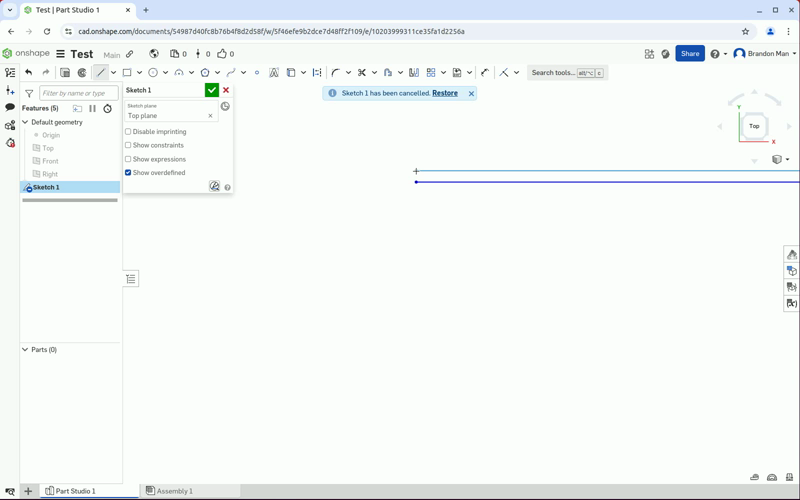
click(416, 170)
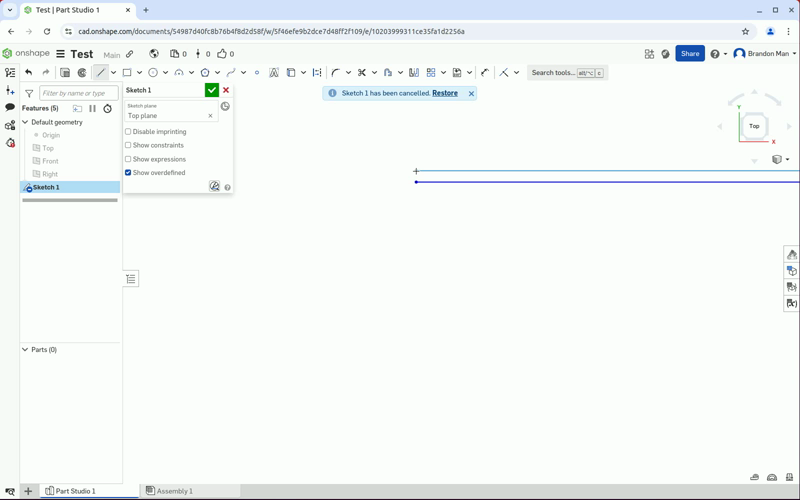
scroll(-6)
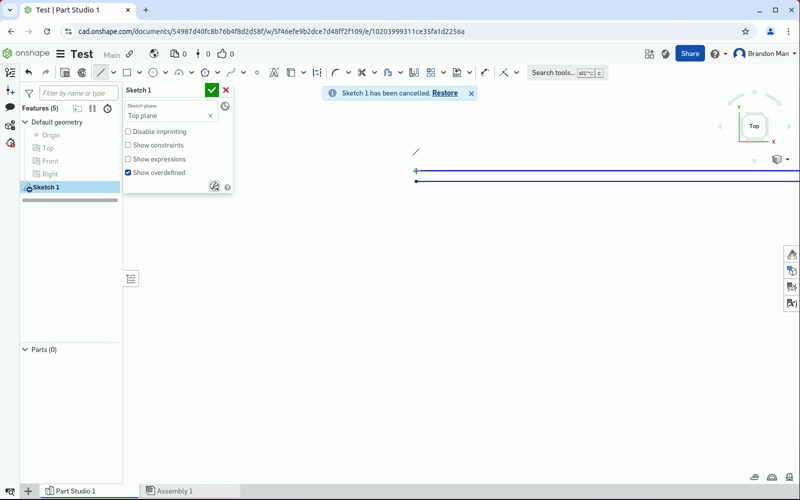
scroll(-6)
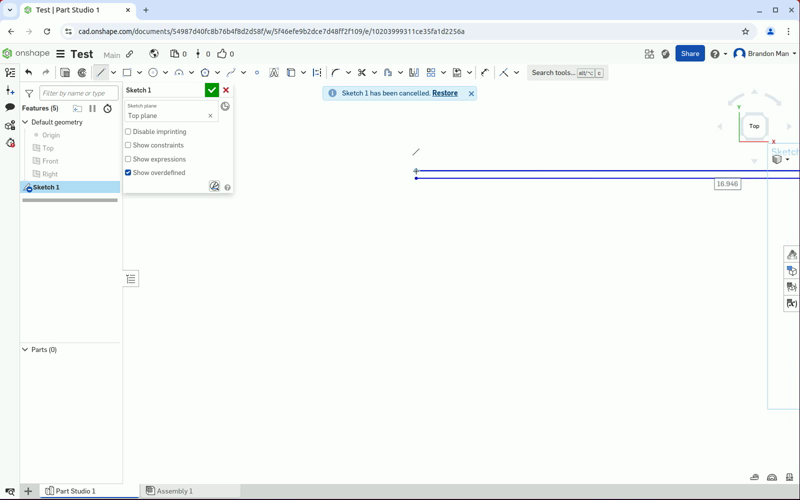
scroll(-6)
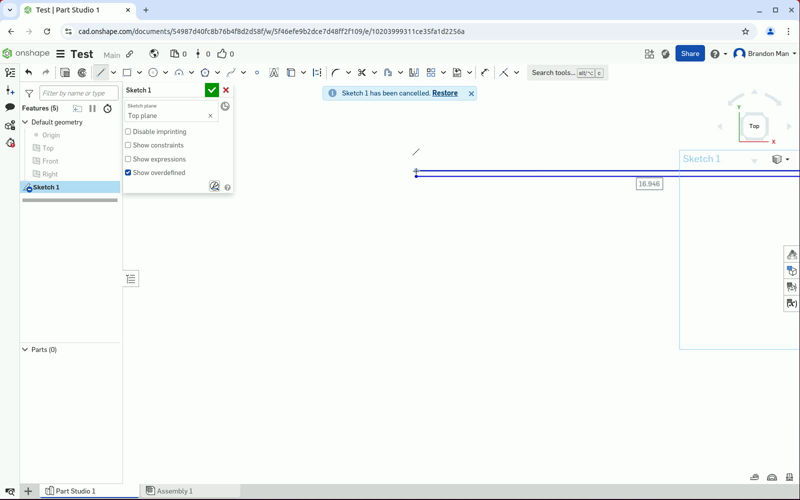
scroll(-6)
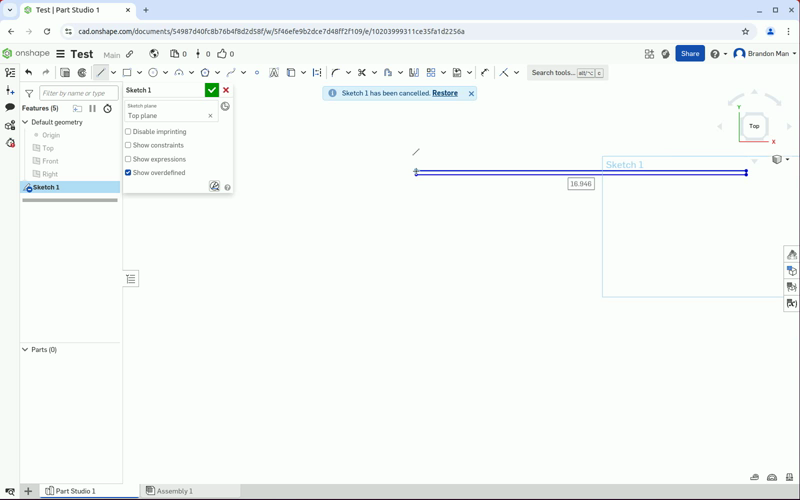
scroll(-6)
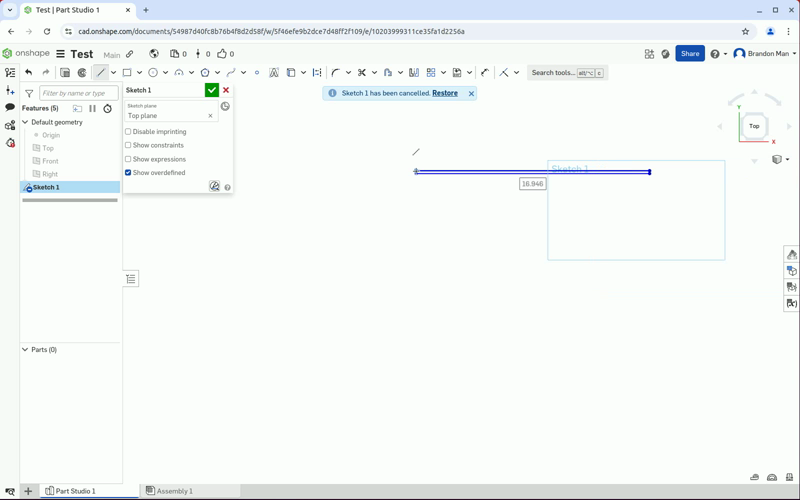
scroll(-6)
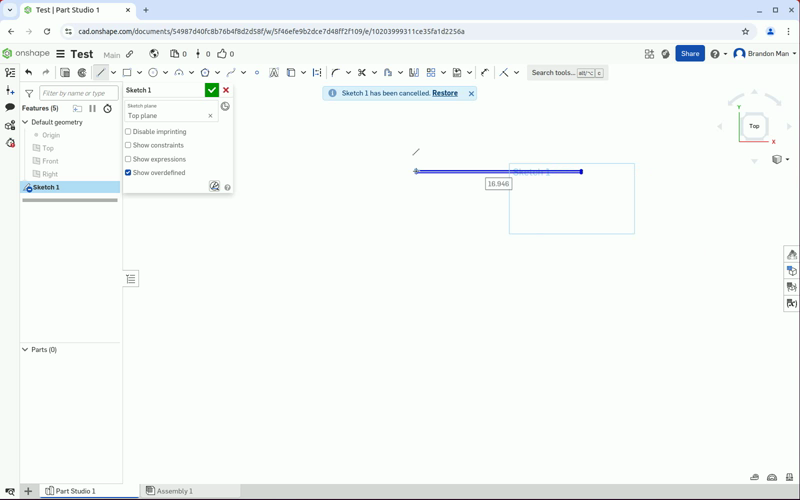
scroll(-6)
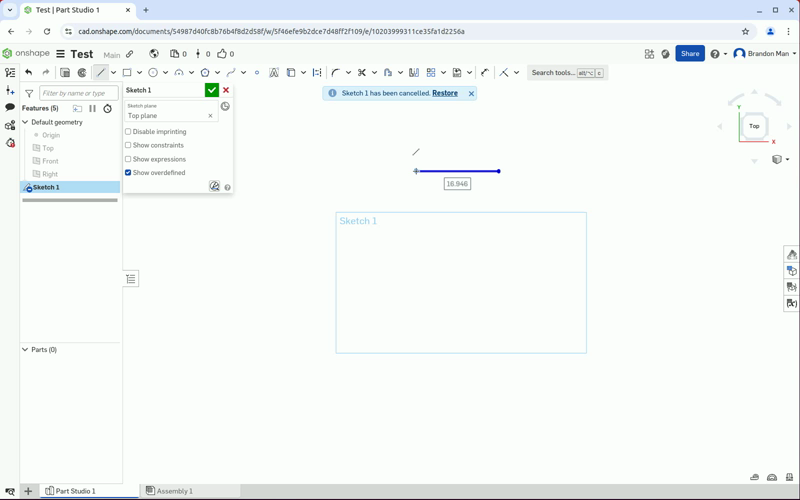
key_up(shift)
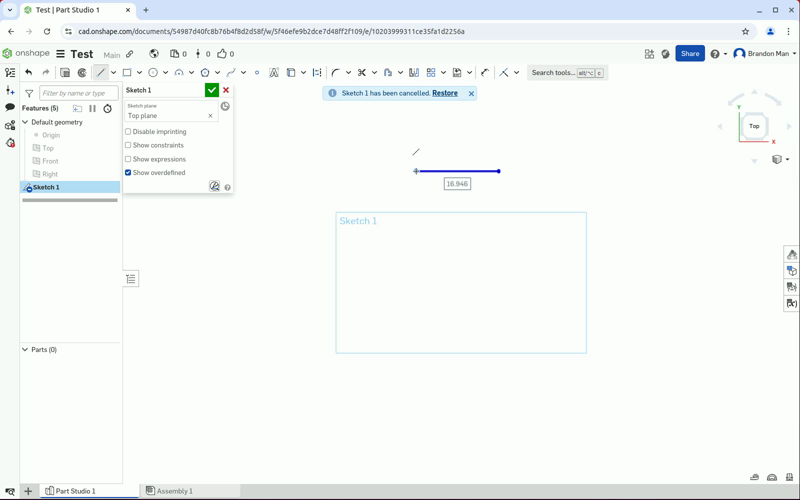
mouse_move(446, 170)
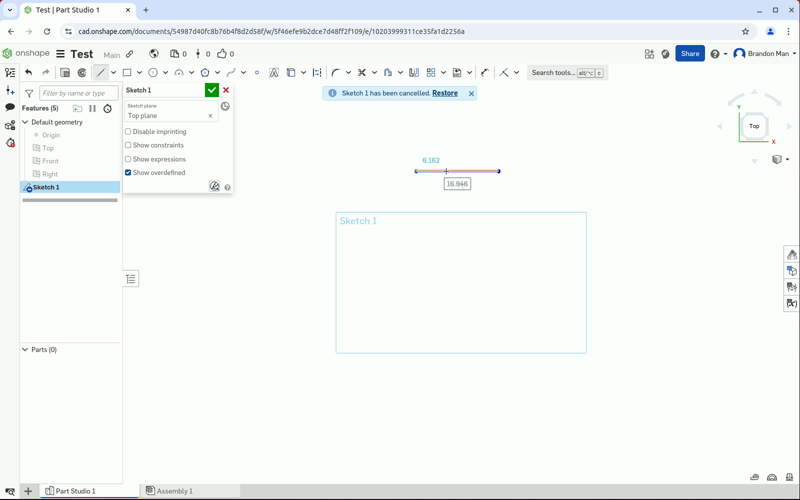
key_down(shift)
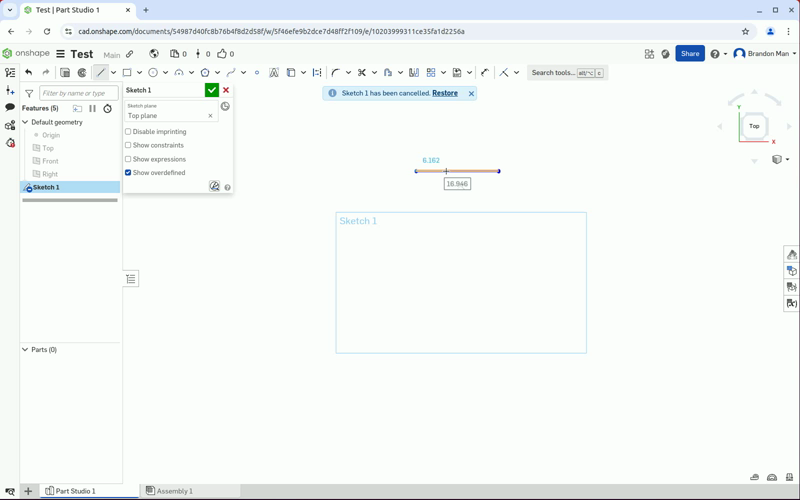
mouse_move(416, 171)
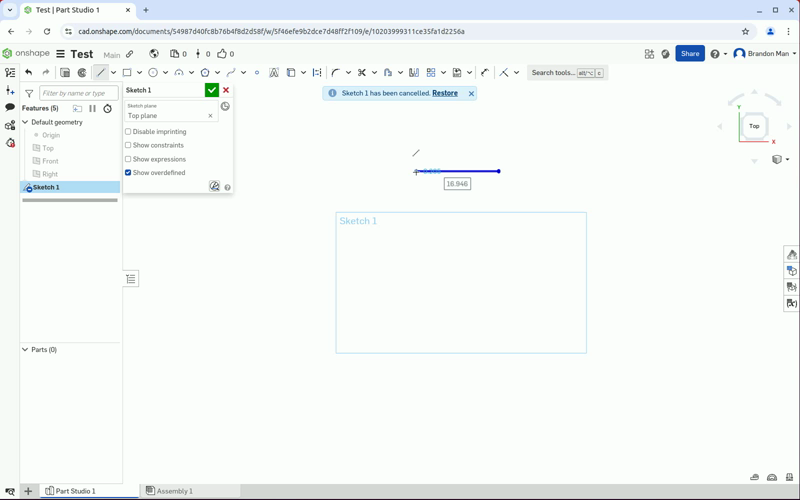
scroll(6)
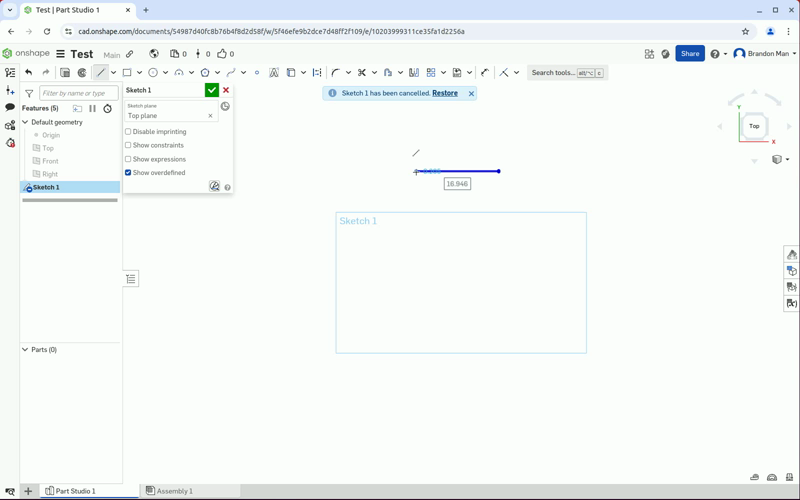
scroll(6)
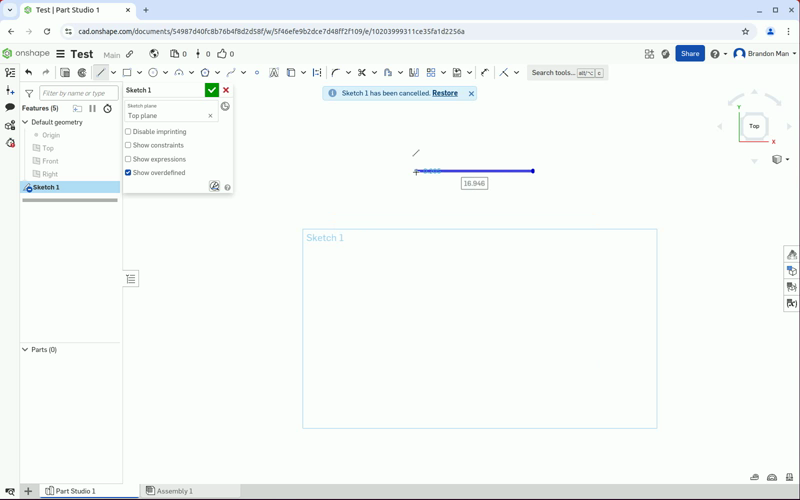
scroll(6)
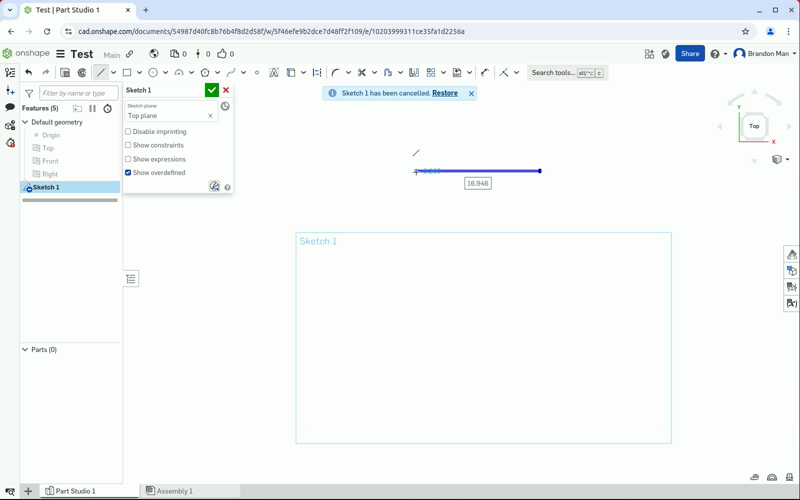
scroll(6)
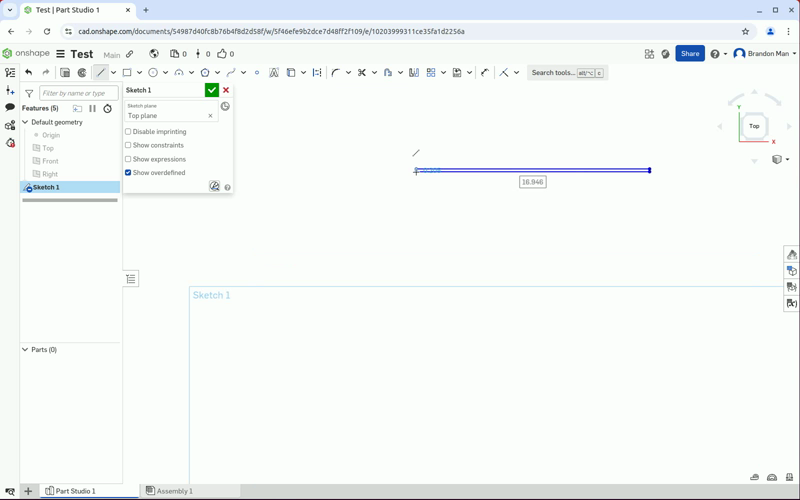
scroll(6)
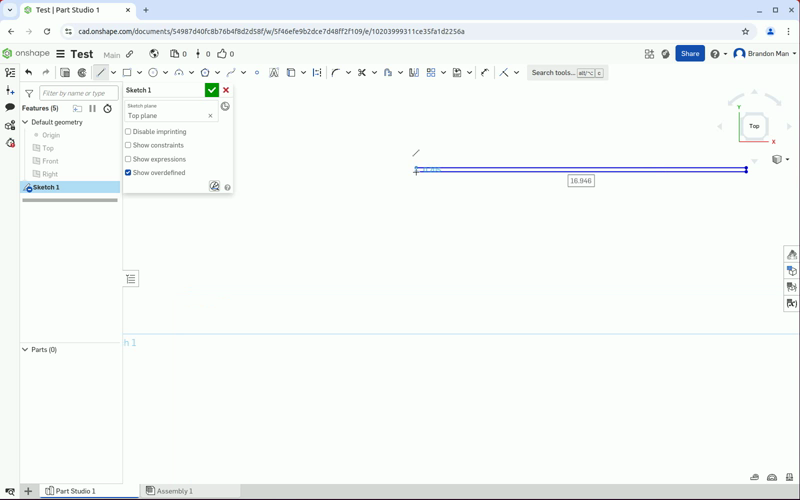
scroll(6)
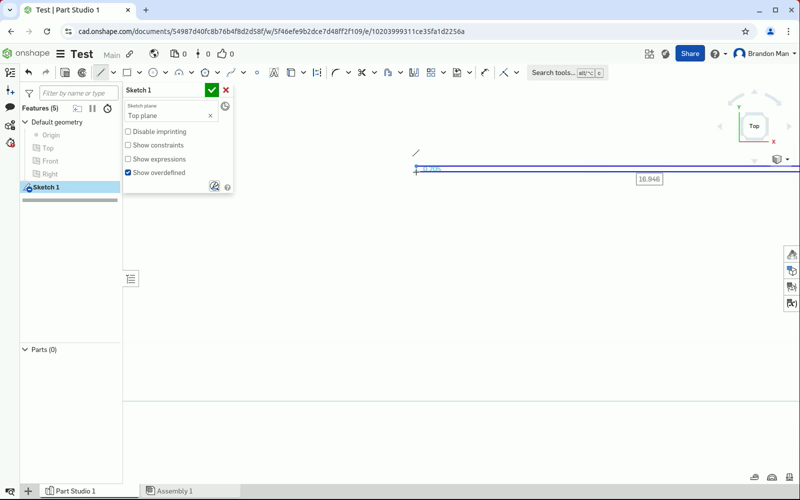
scroll(6)
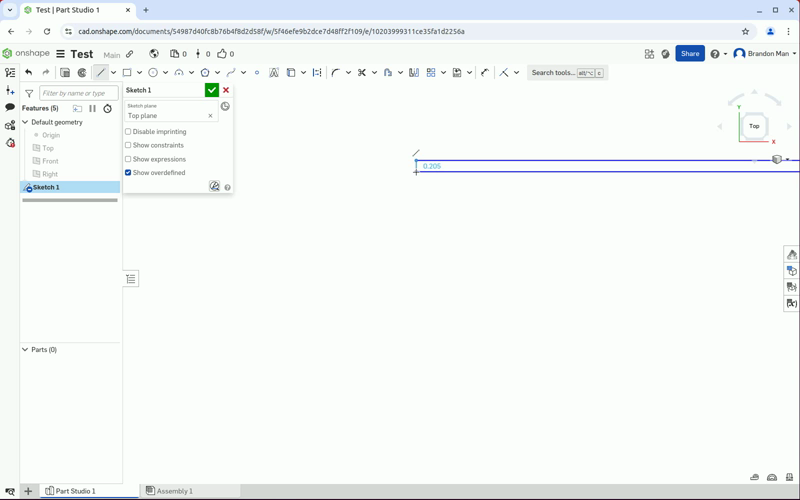
key_up(shift)
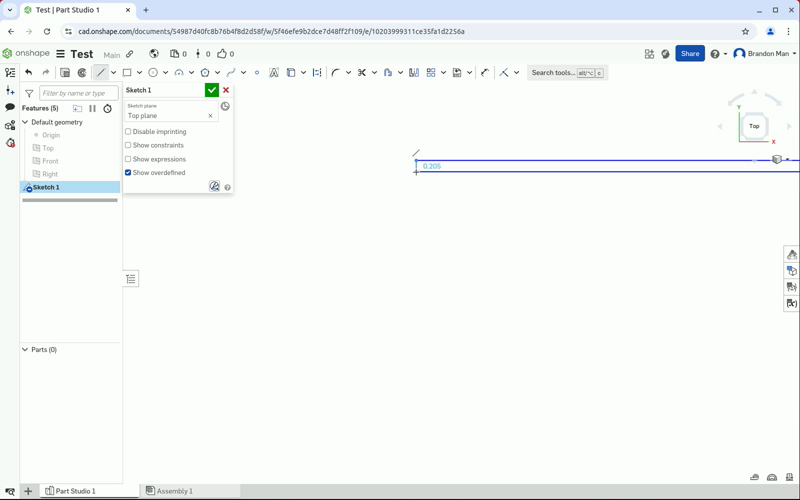
click(416, 171)
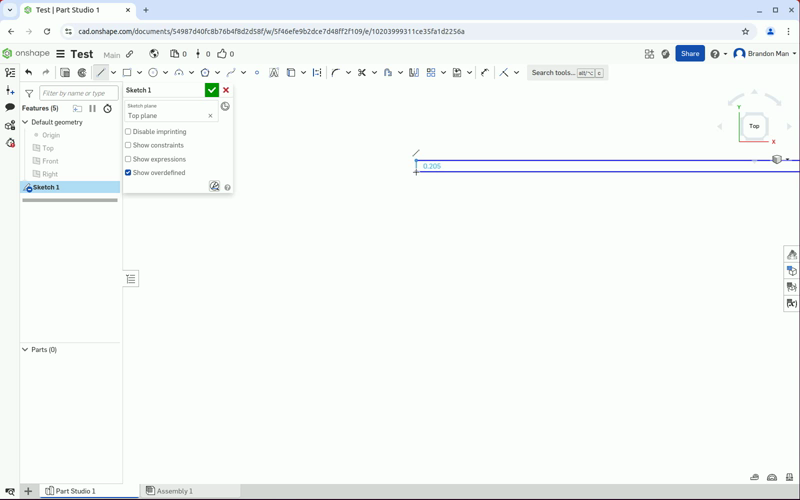
scroll(-6)
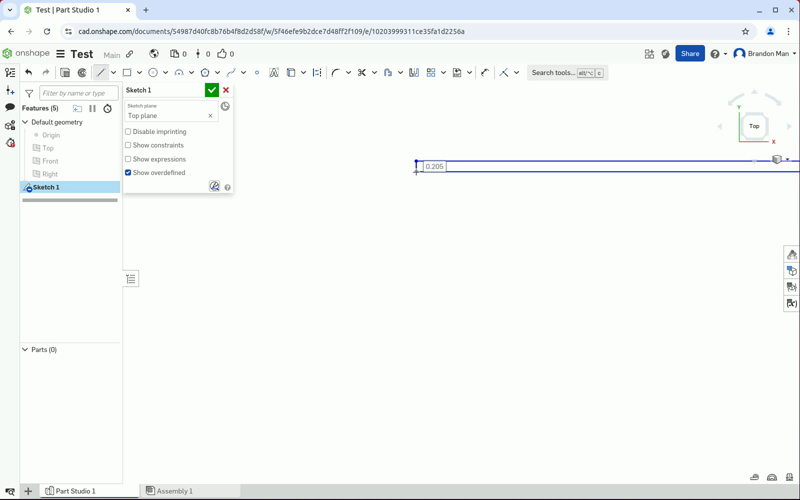
scroll(-6)
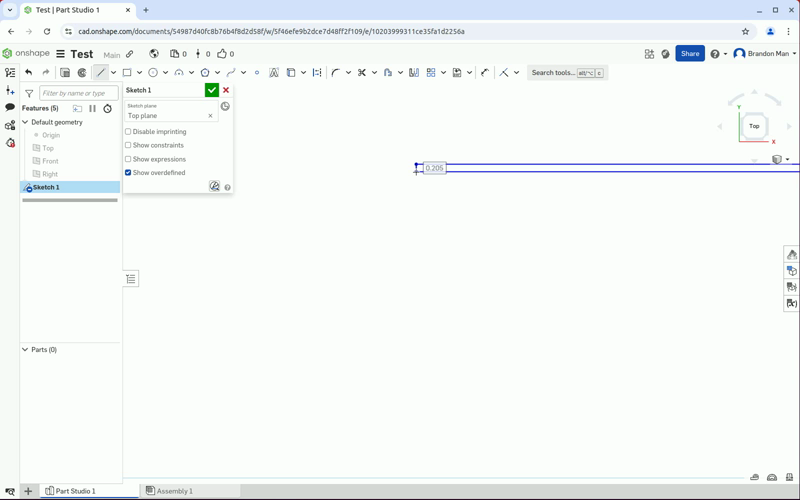
scroll(-6)
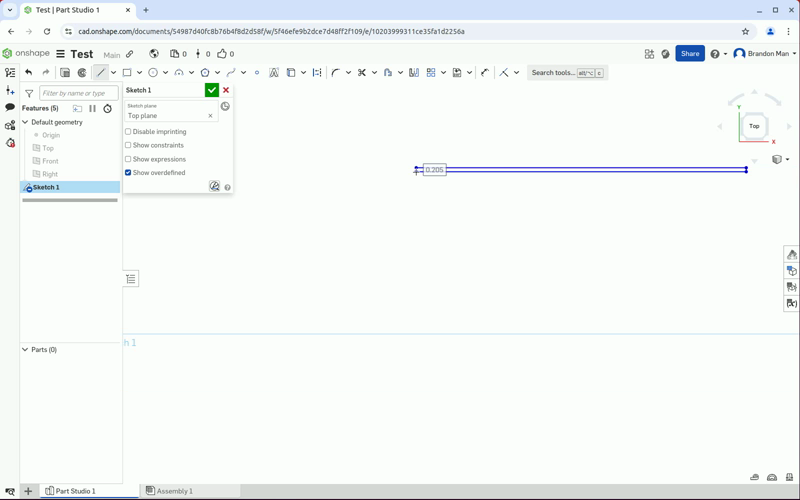
scroll(-6)
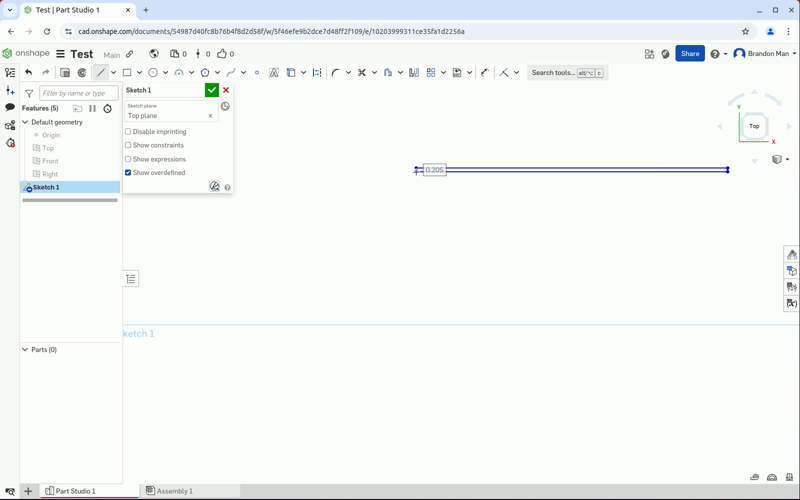
scroll(-6)
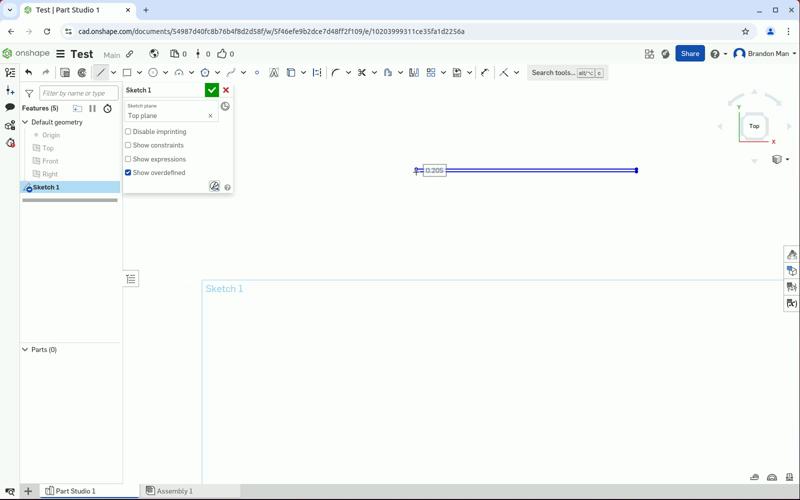
scroll(-6)
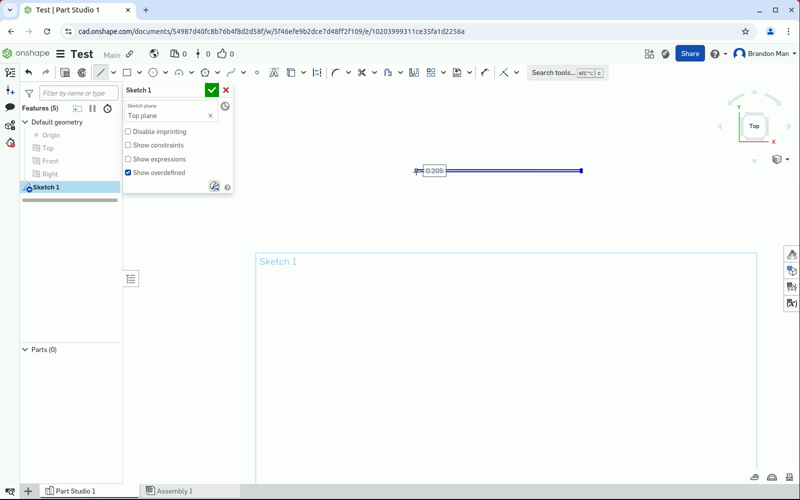
scroll(-6)
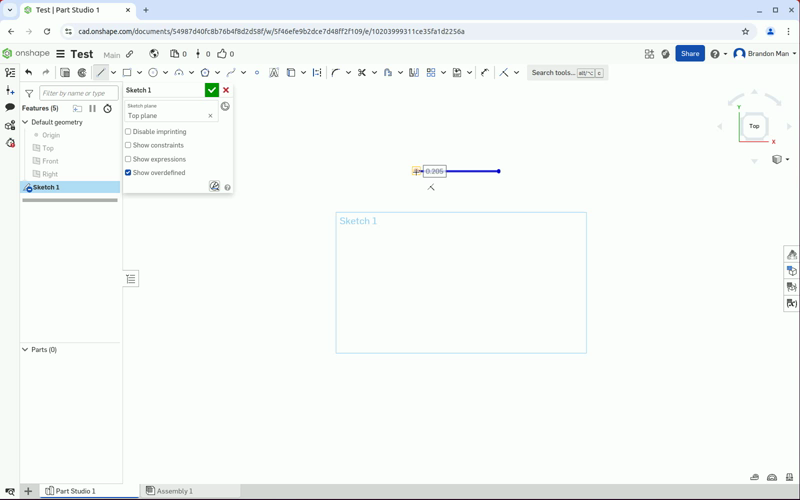
key(esc)
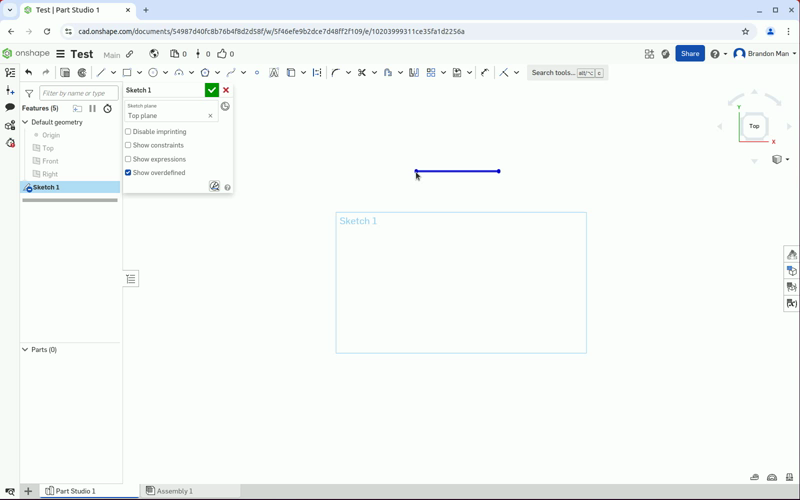
mouse_move(444, 171)
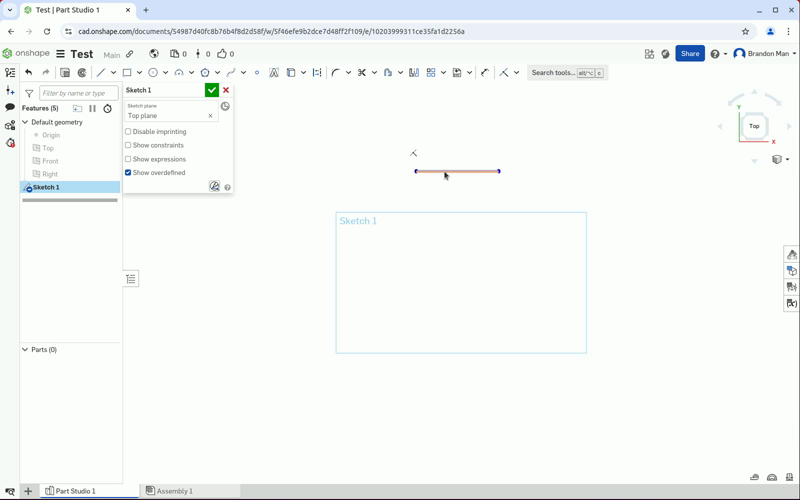
scroll(6)
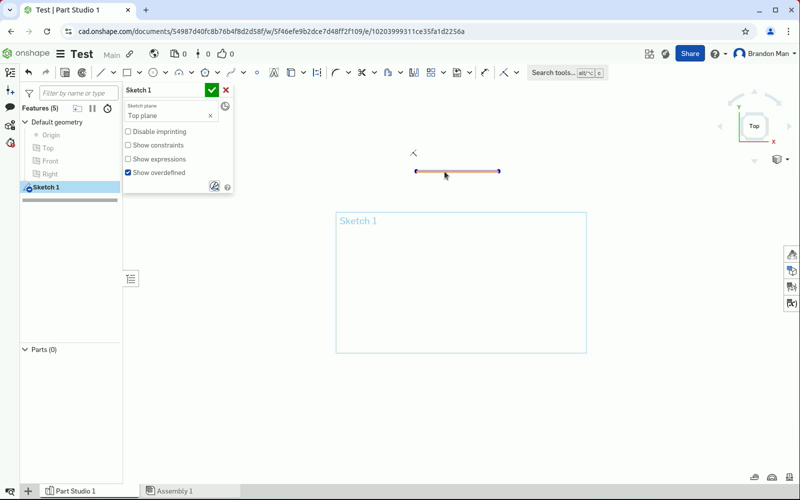
scroll(6)
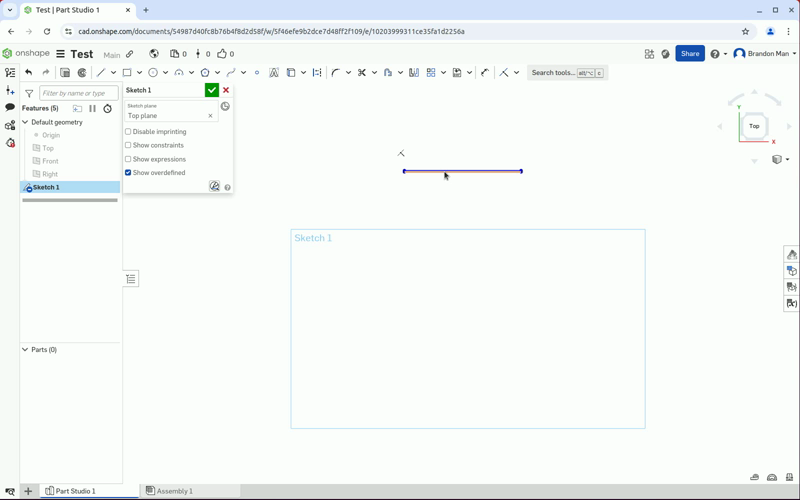
scroll(6)
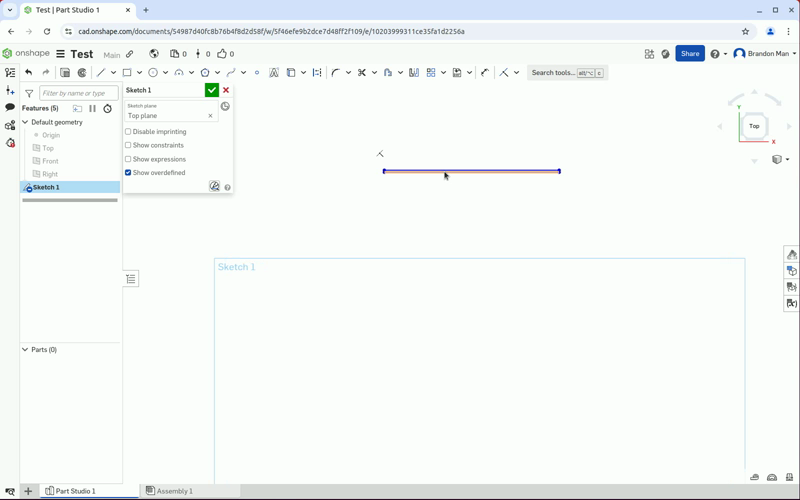
scroll(6)
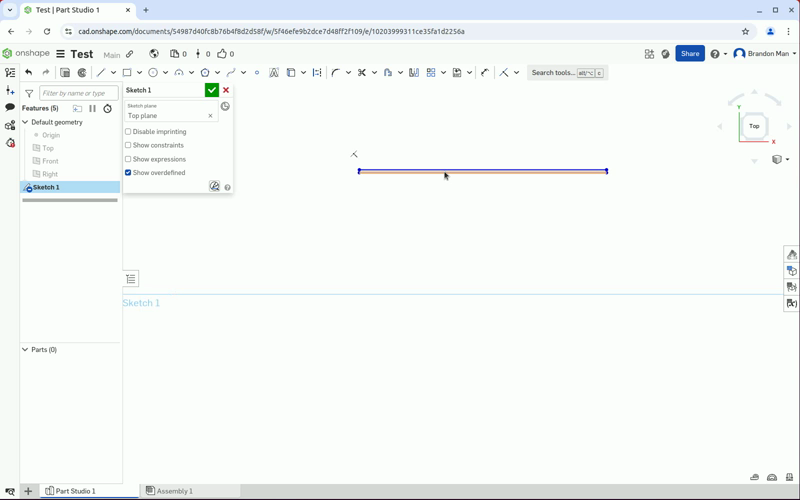
scroll(6)
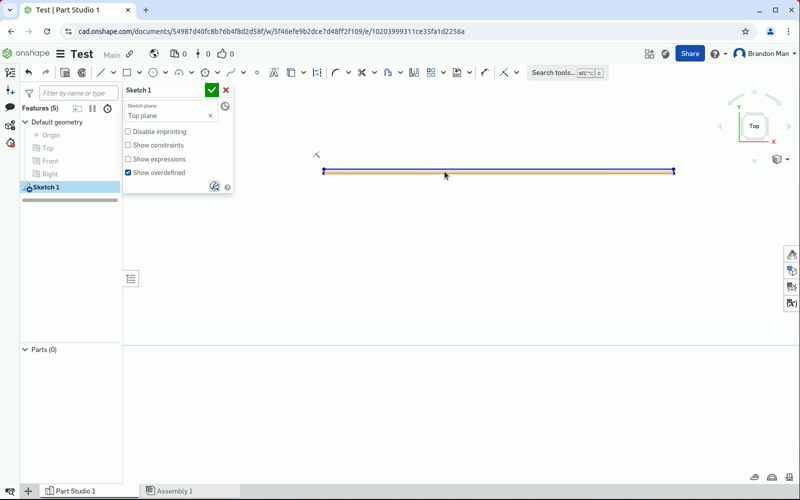
scroll(6)
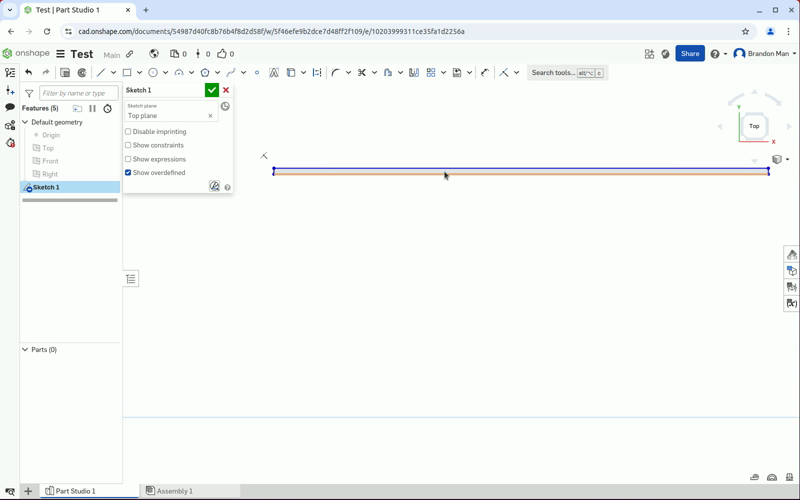
scroll(6)
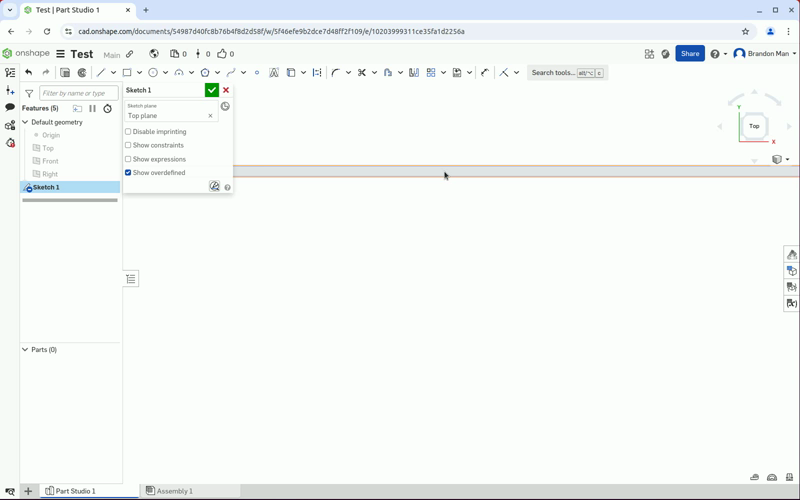
click(444, 171)
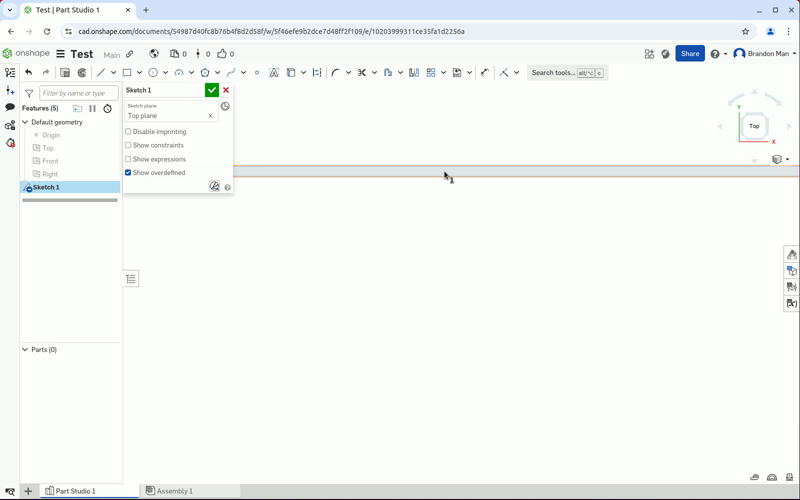
scroll(-6)
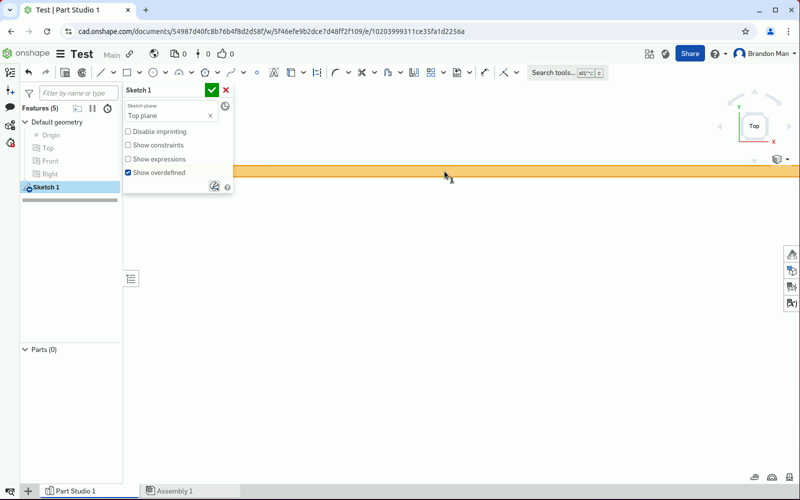
scroll(-6)
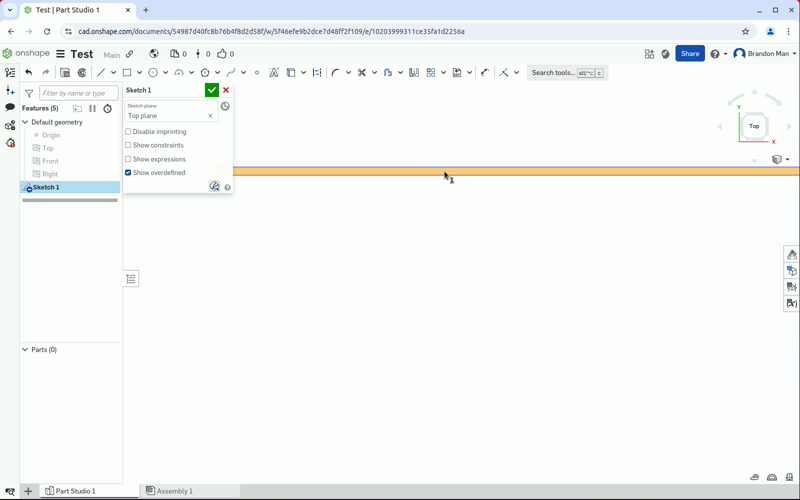
scroll(-6)
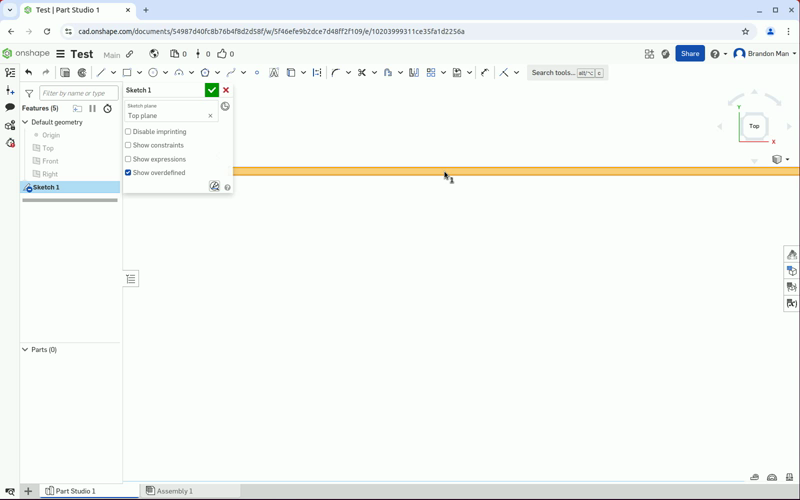
scroll(-6)
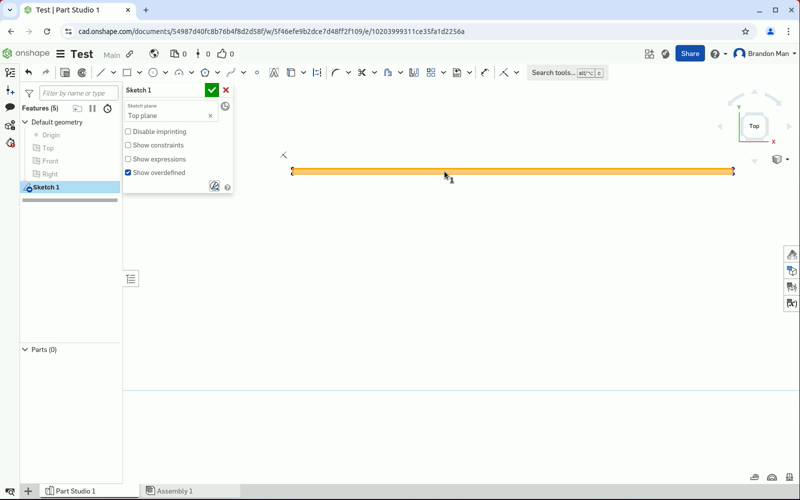
scroll(-6)
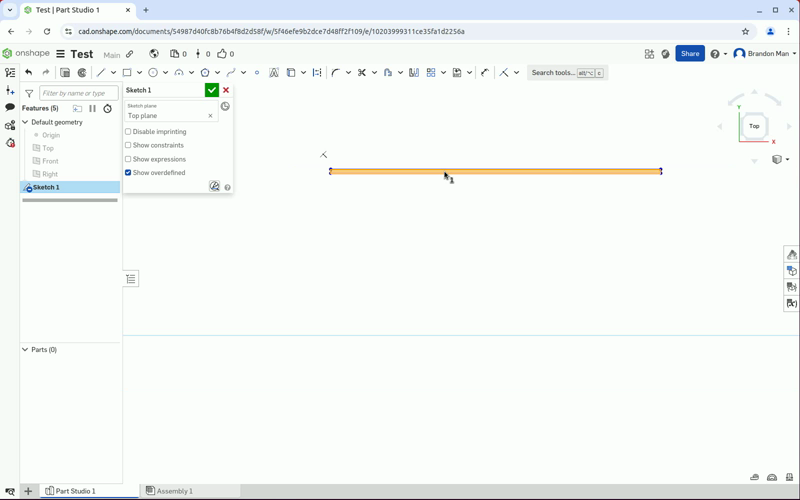
scroll(-6)
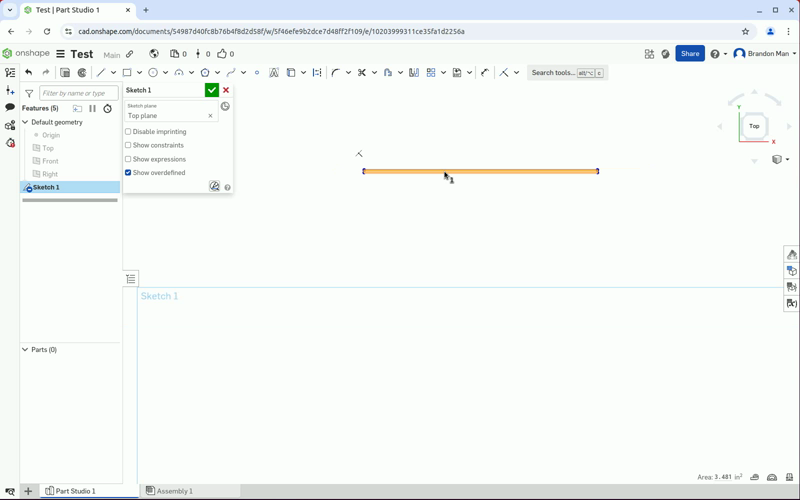
scroll(-6)
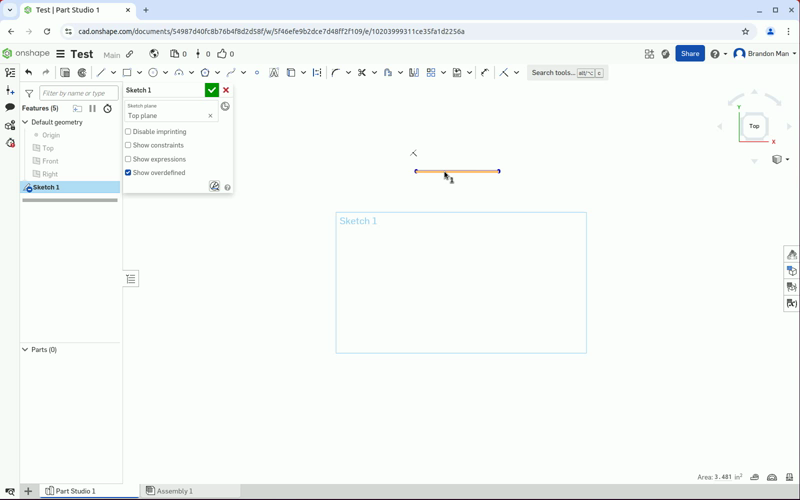
mouse_move(73, 352)
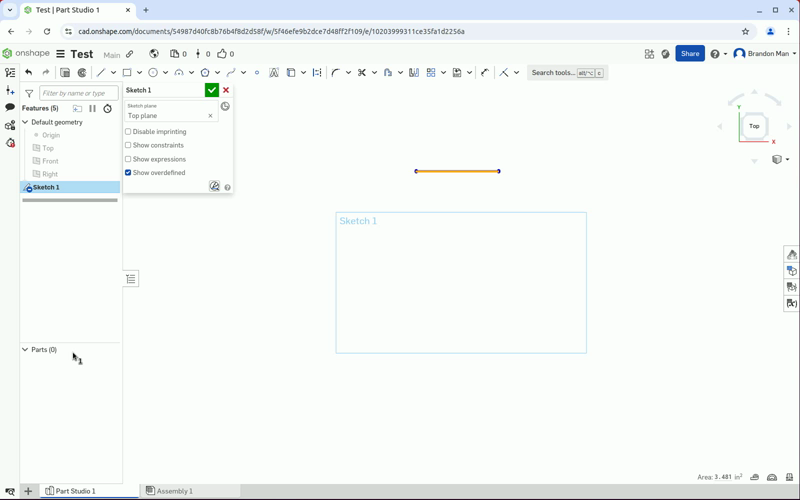
key(shift+y)
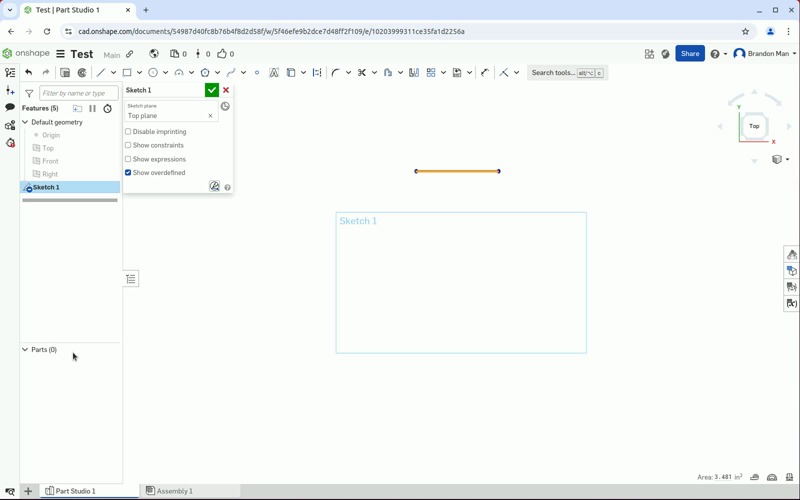
key(shift+e)
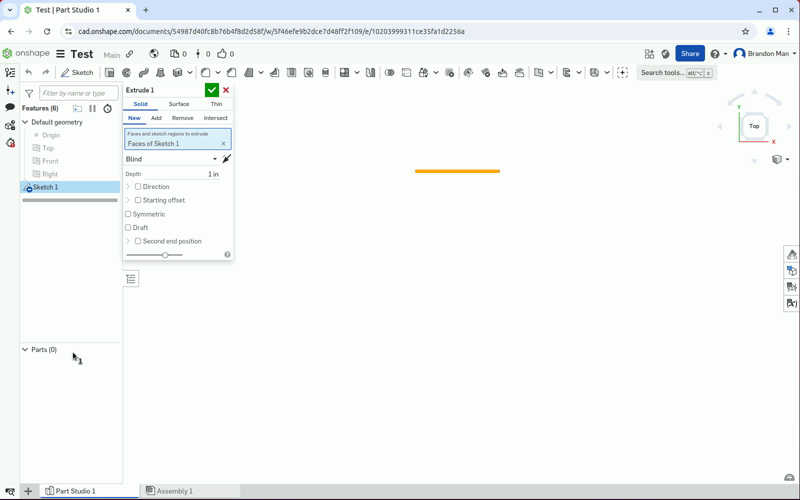
mouse_move(143, 106)
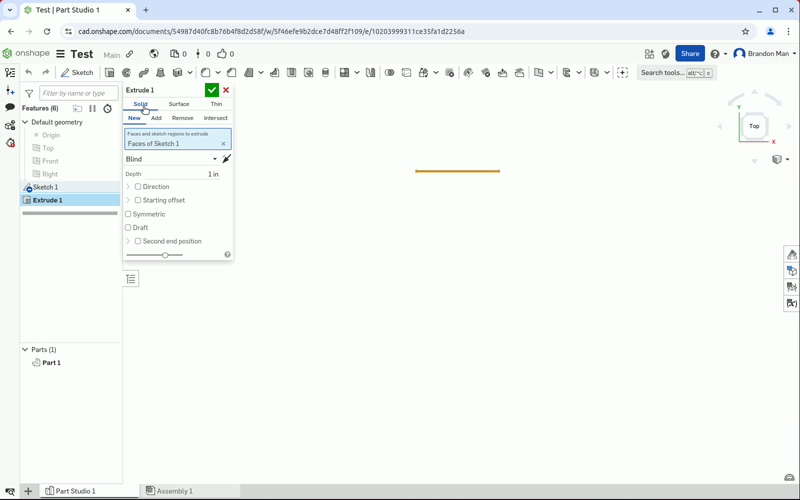
click(143, 106)
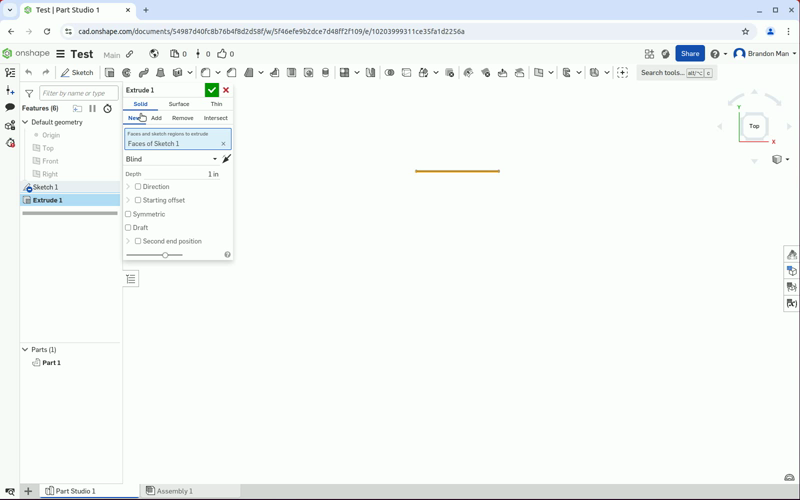
mouse_move(137, 120)
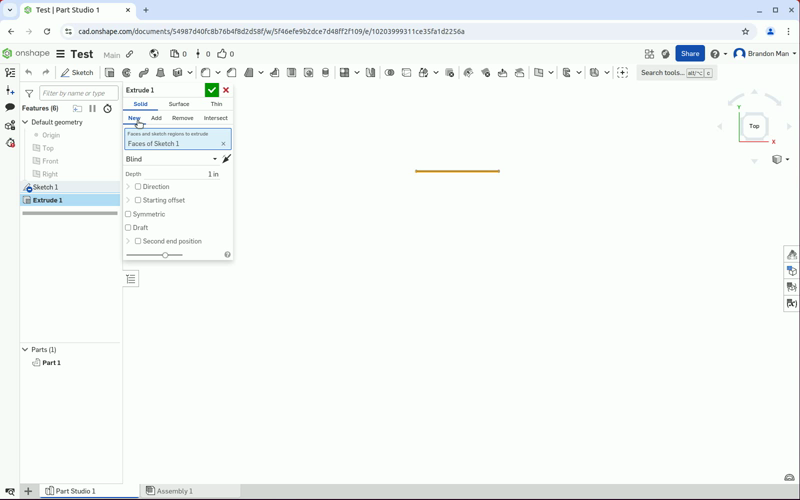
click(137, 120)
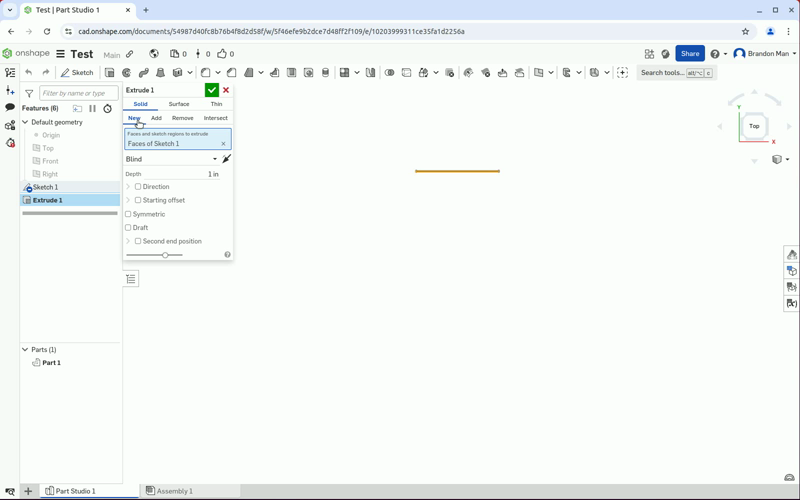
key(tab, 4)
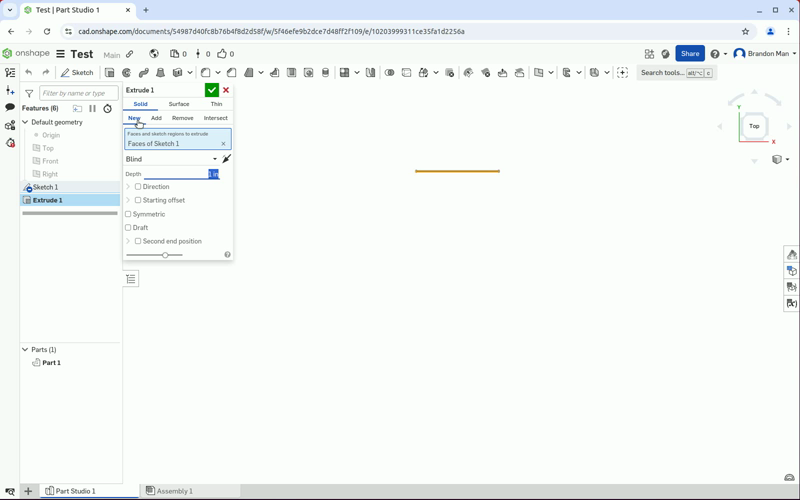
text(0.241)
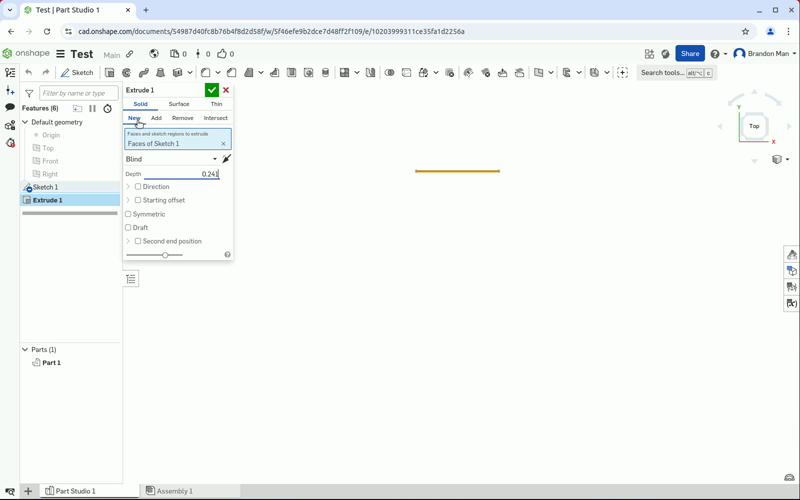
key(enter)
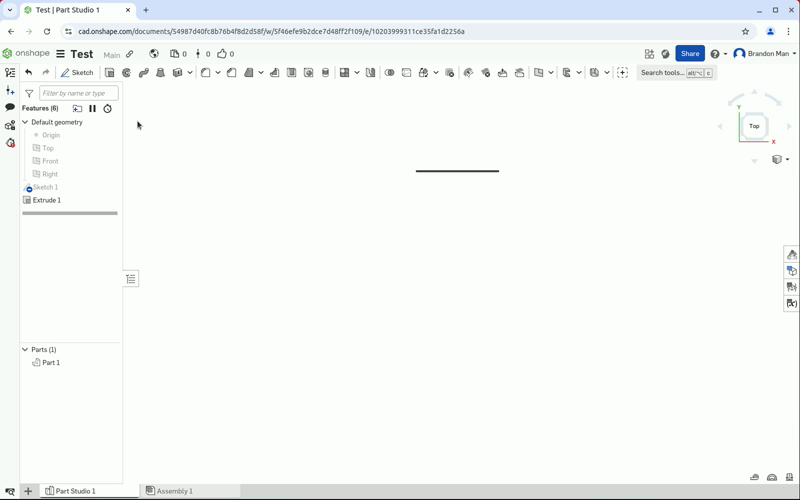
key(shift+h)
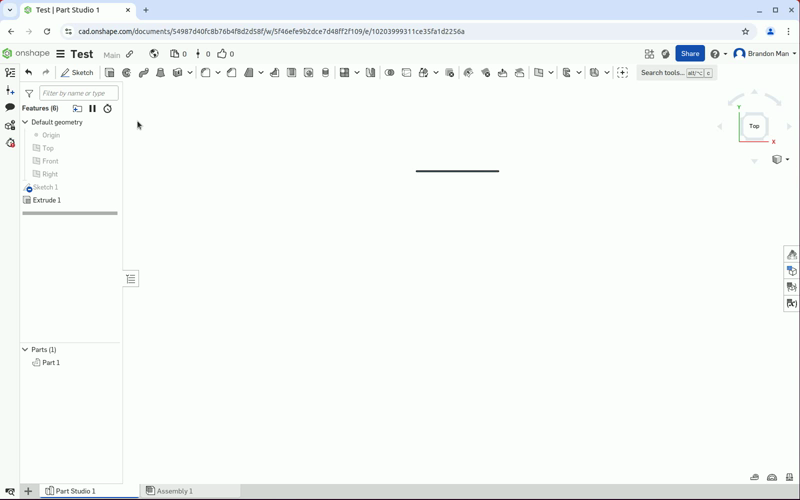
key(shift+h)
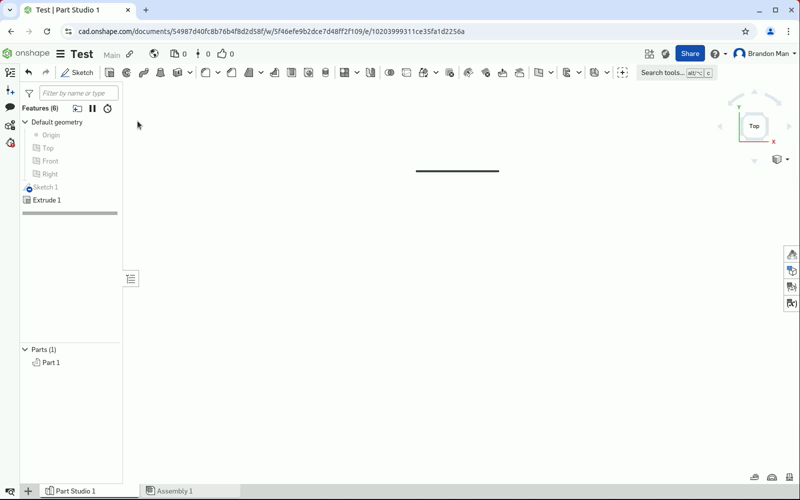
mouse_move(73, 189)
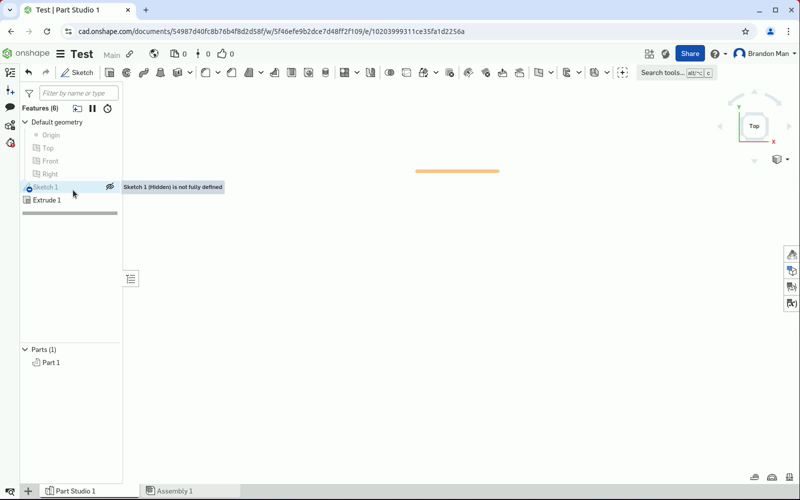
click(73, 189)
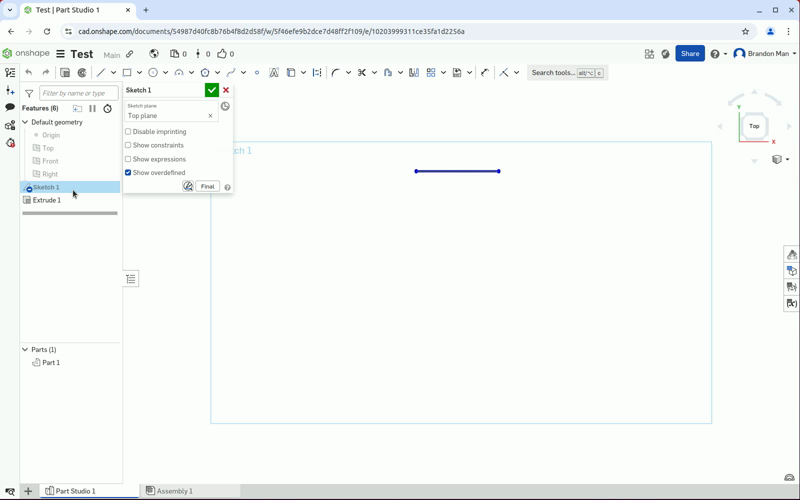
mouse_move(229, 92)
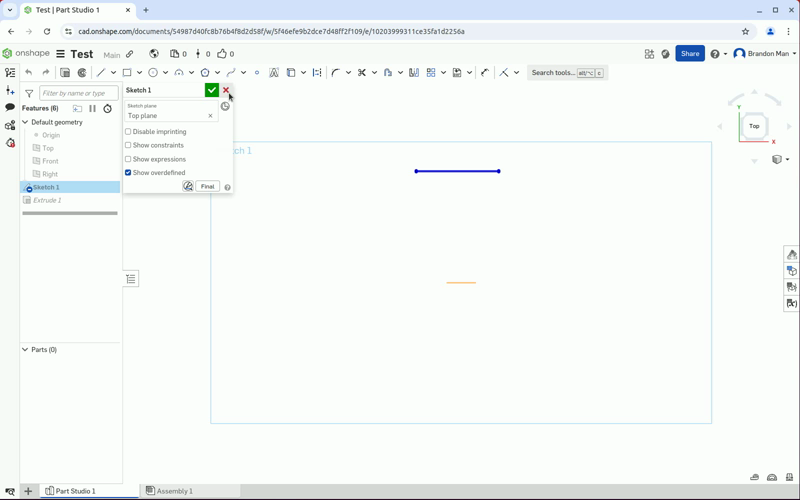
click(229, 92)
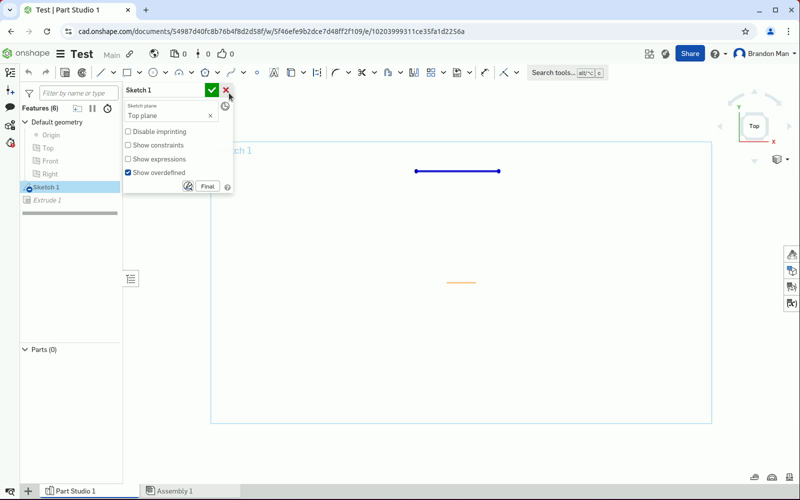
key(shift+s)
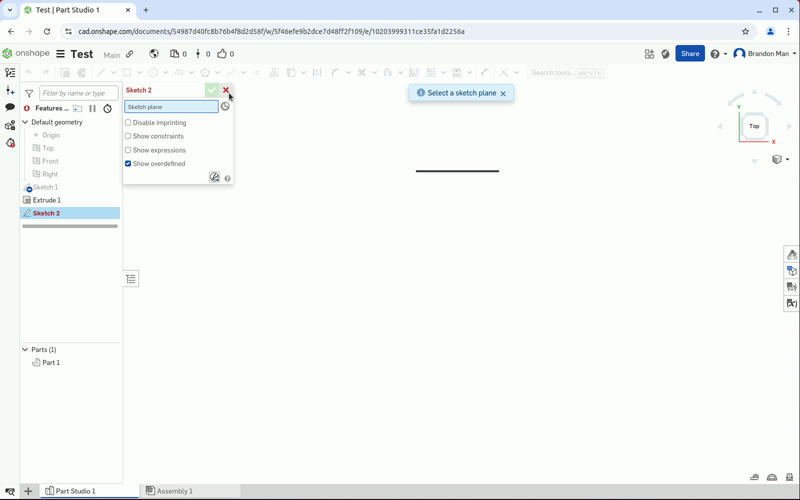
mouse_move(73, 150)
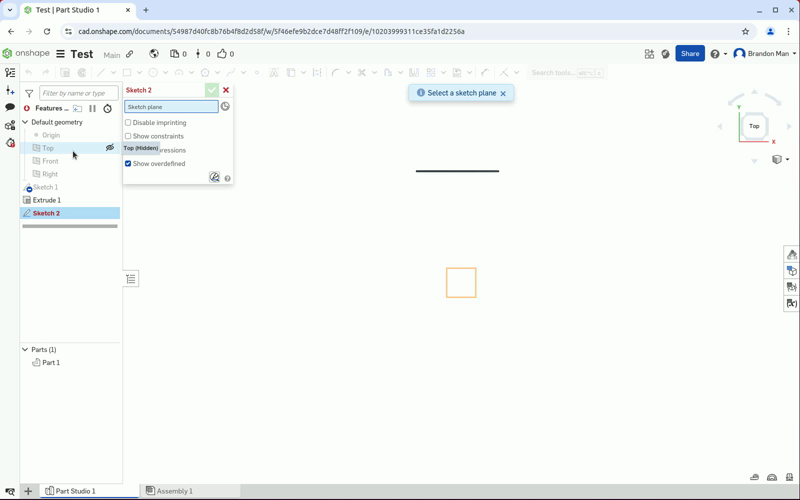
click(73, 150)
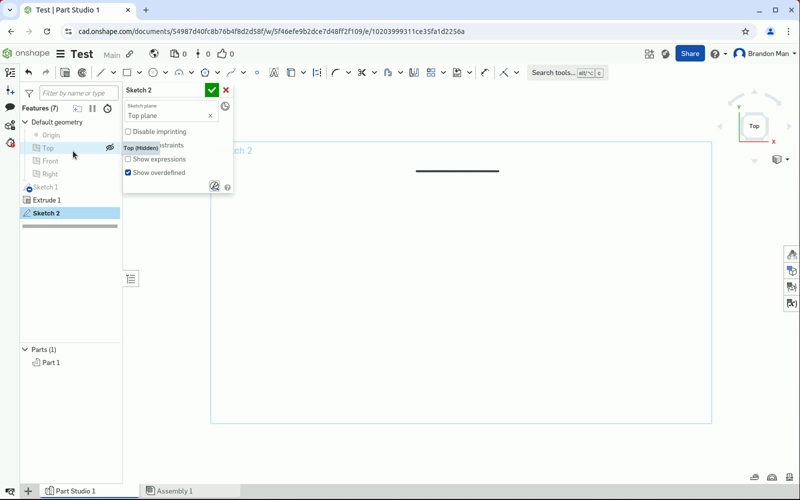
mouse_move(73, 352)
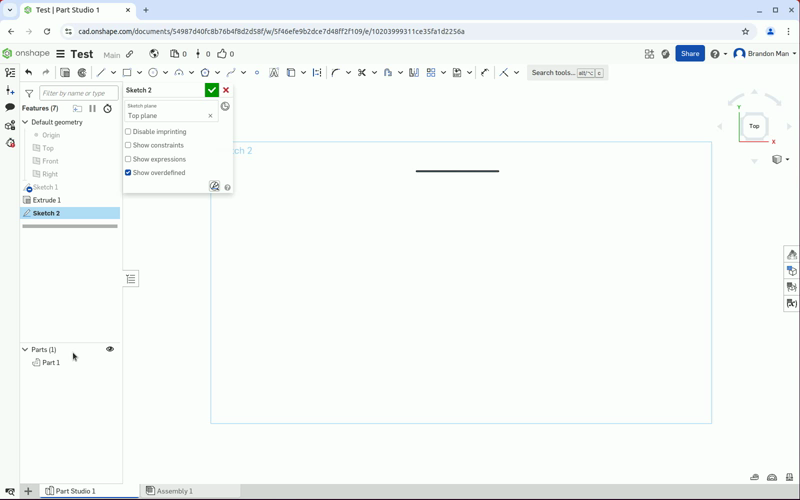
key(y)
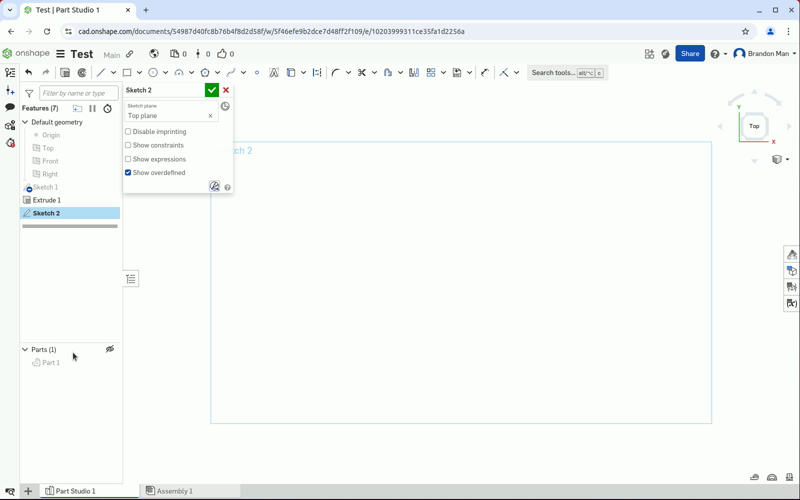
key(l)
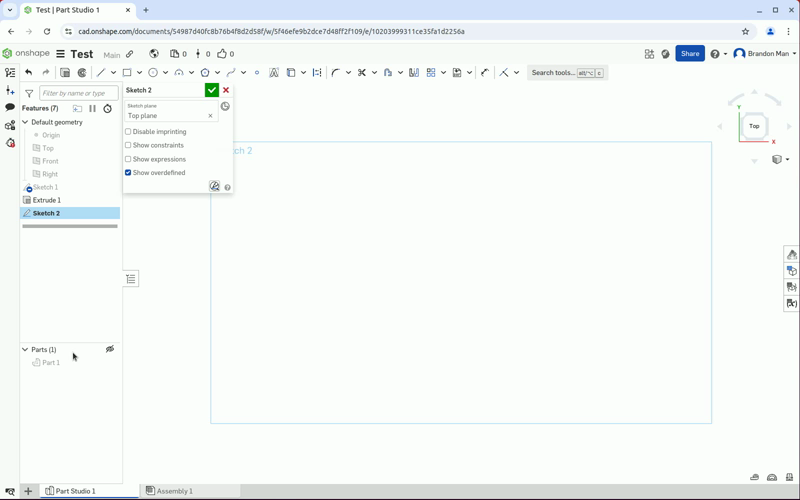
key_down(shift)
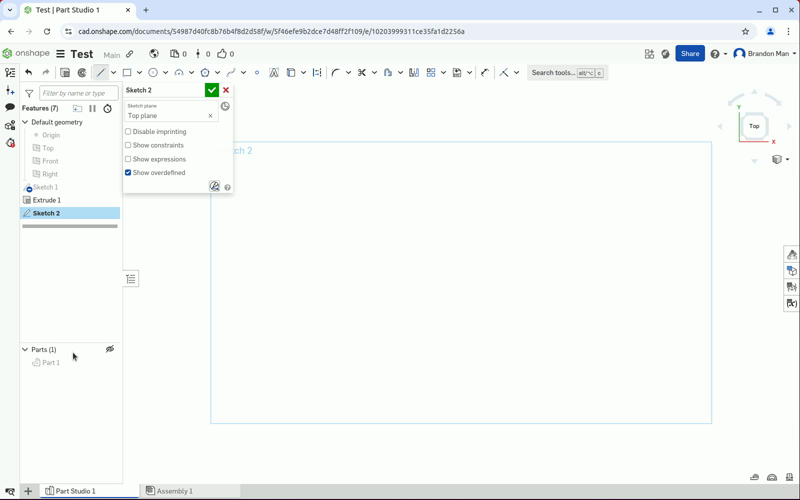
mouse_move(416, 339)
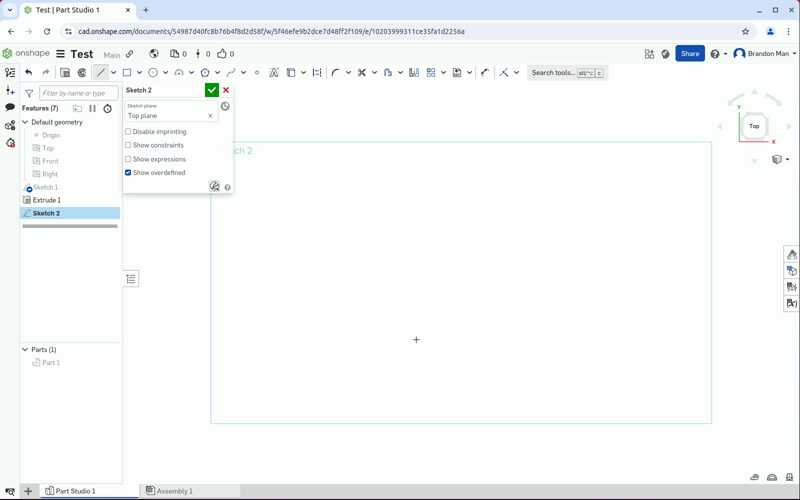
click(416, 339)
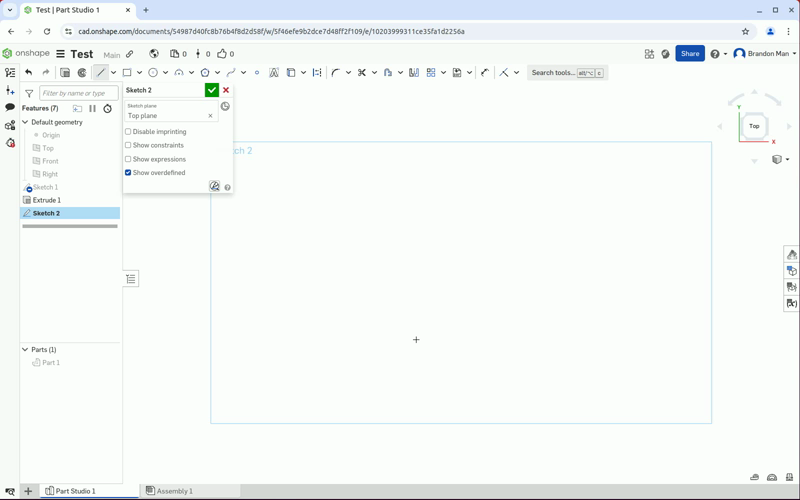
key_up(shift)
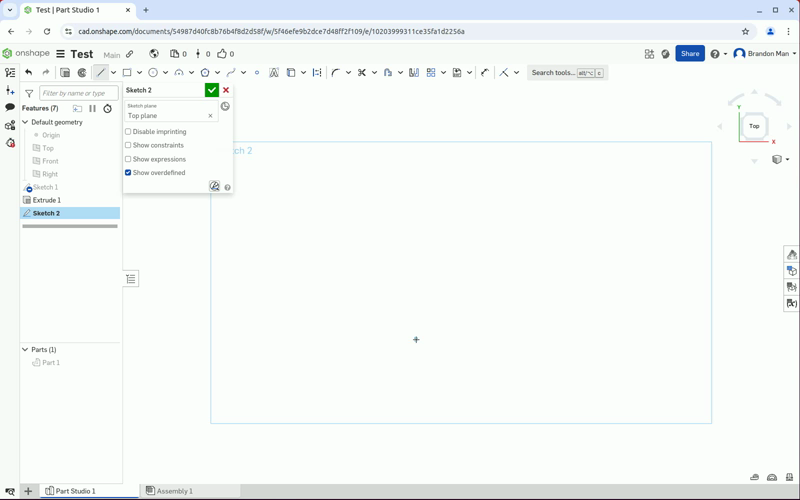
key_down(shift)
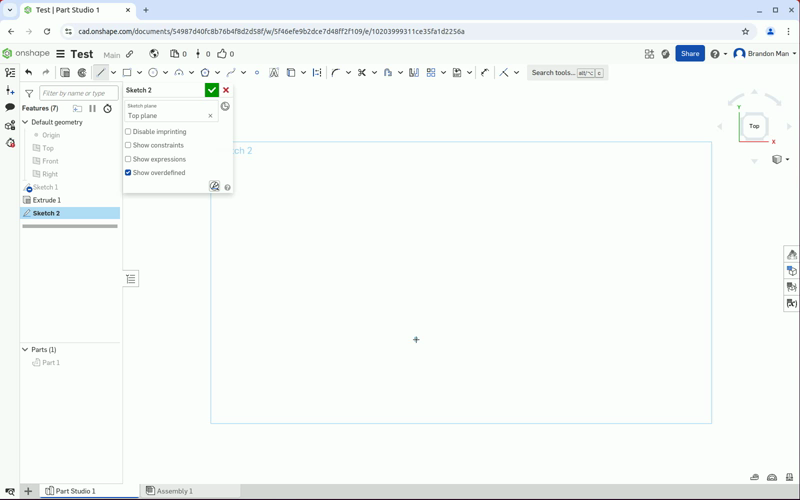
mouse_move(499, 339)
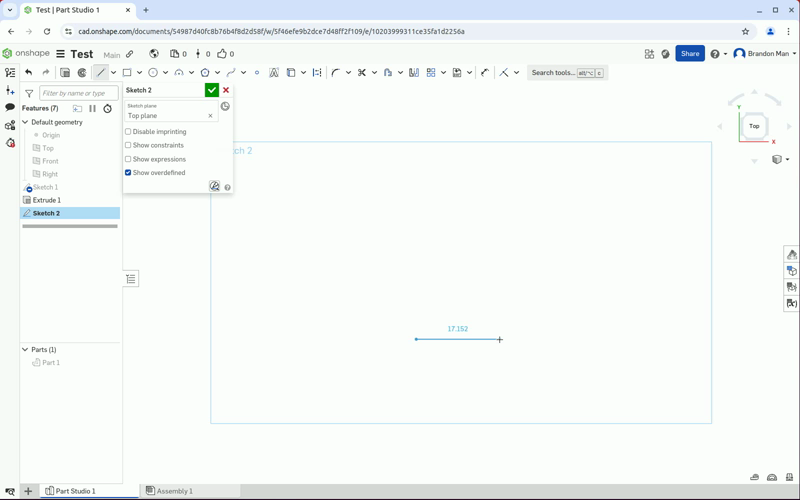
click(499, 339)
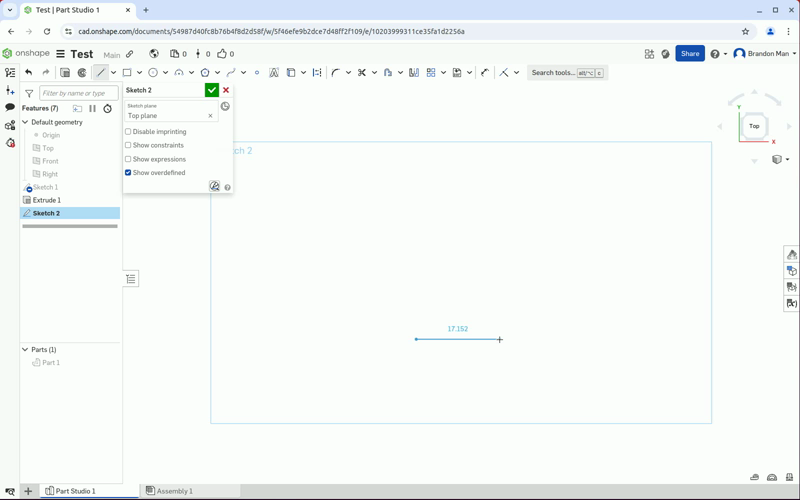
key_up(shift)
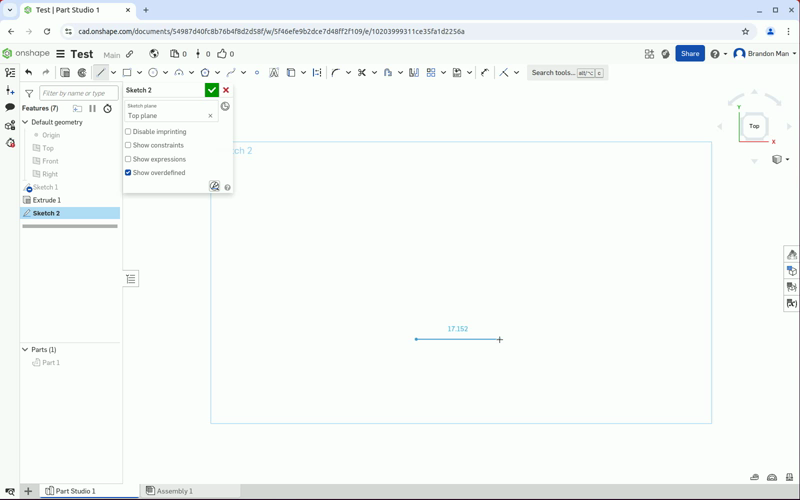
key_down(shift)
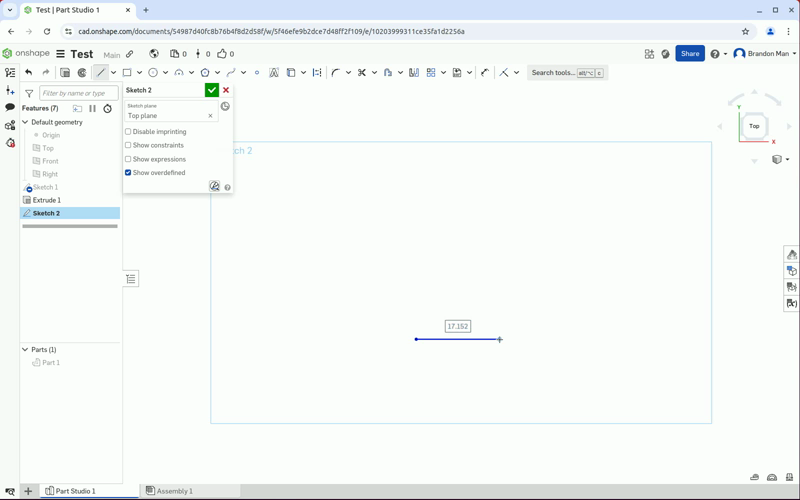
mouse_move(499, 170)
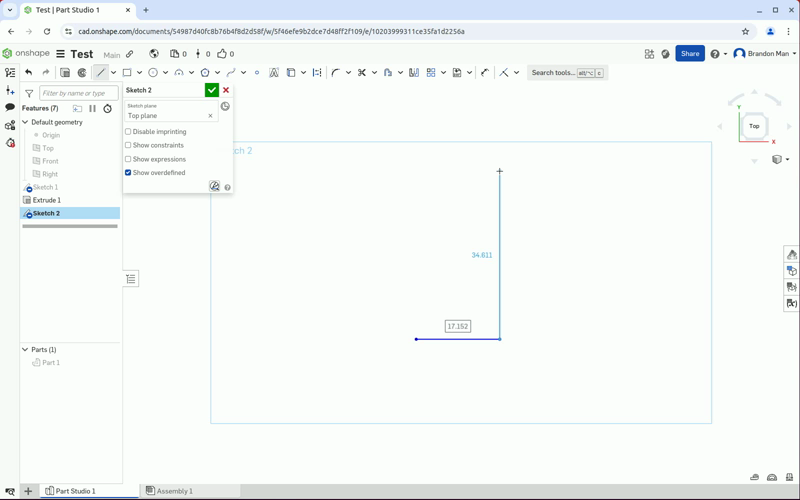
click(499, 170)
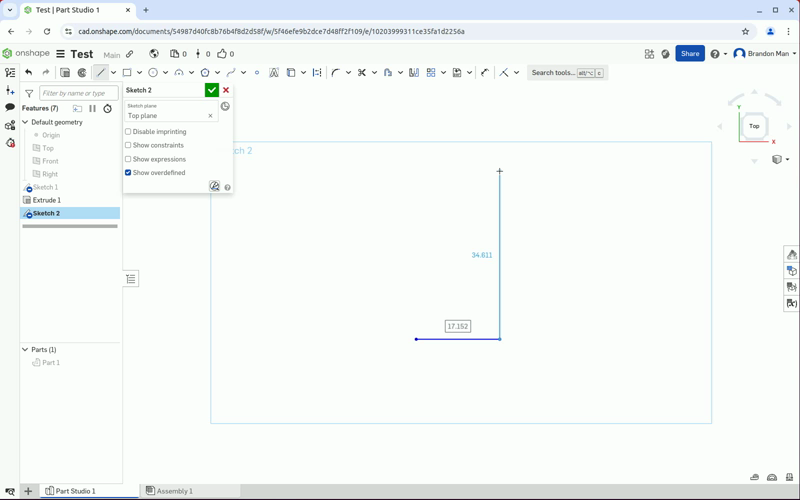
key_up(shift)
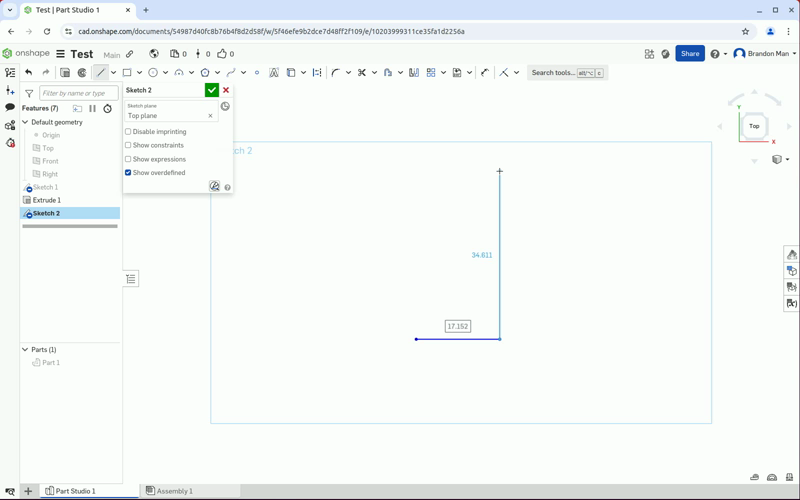
key_down(shift)
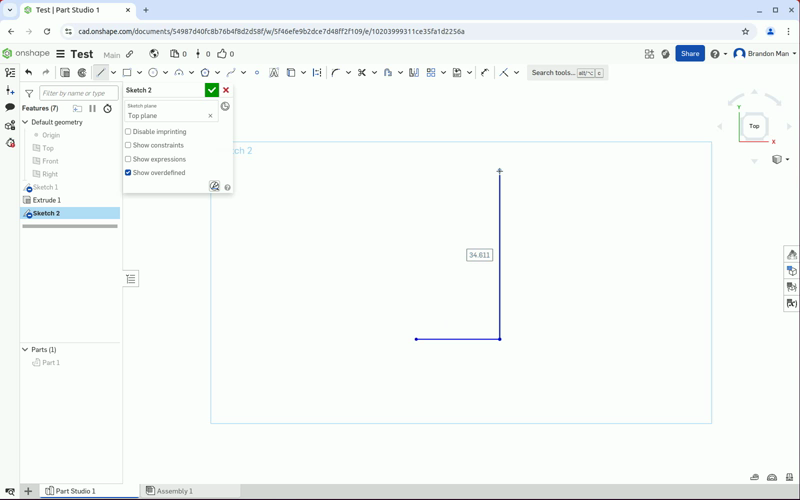
mouse_move(416, 170)
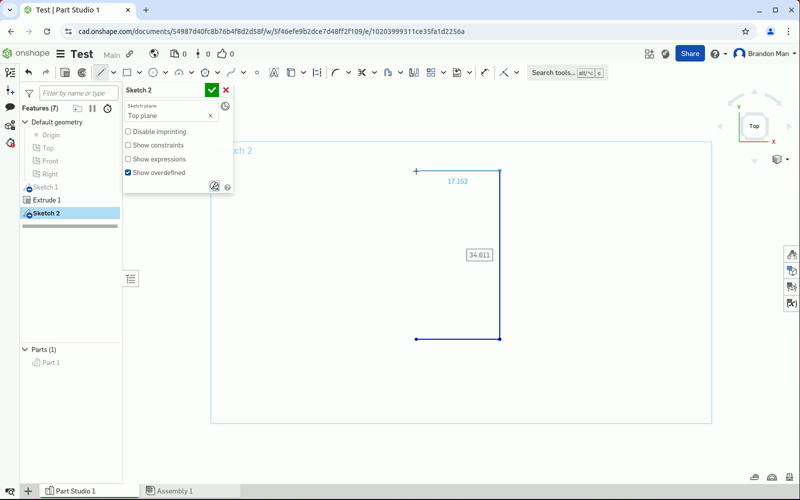
click(416, 170)
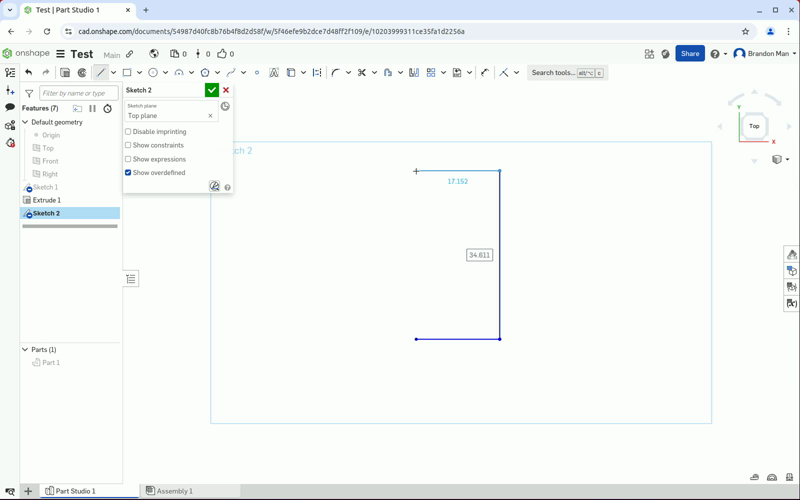
key_up(shift)
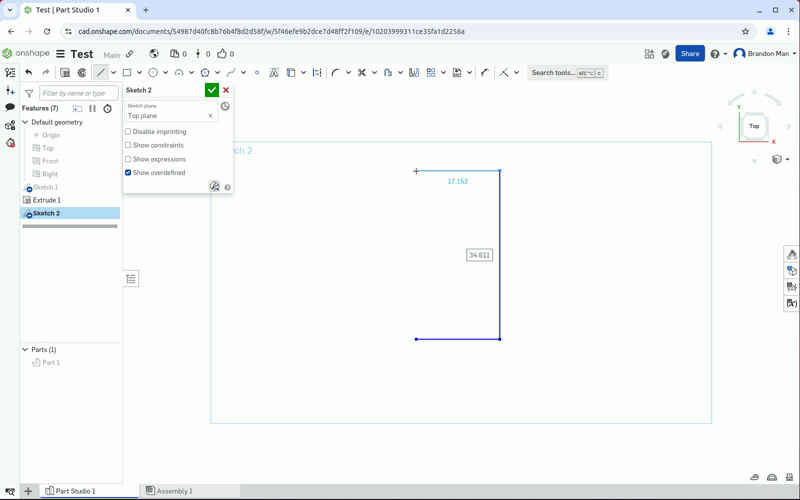
key_down(shift)
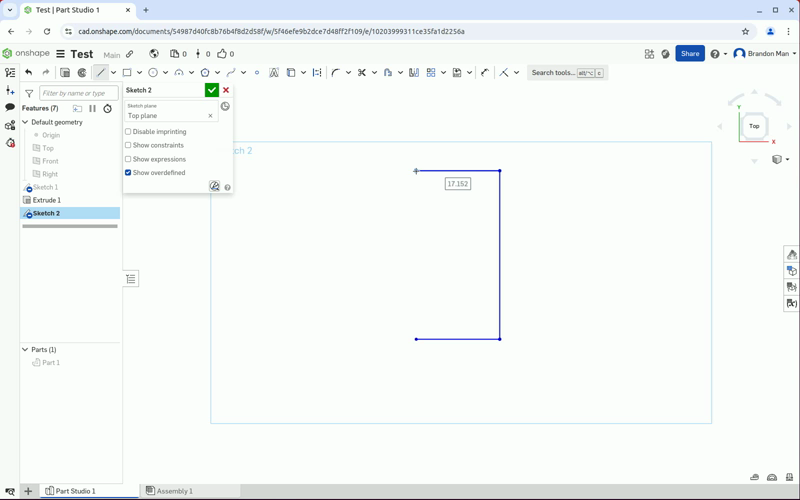
mouse_move(416, 339)
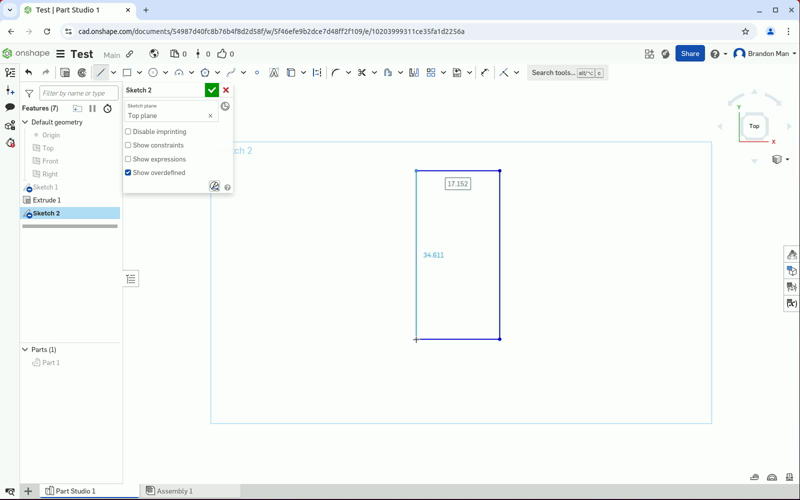
key_up(shift)
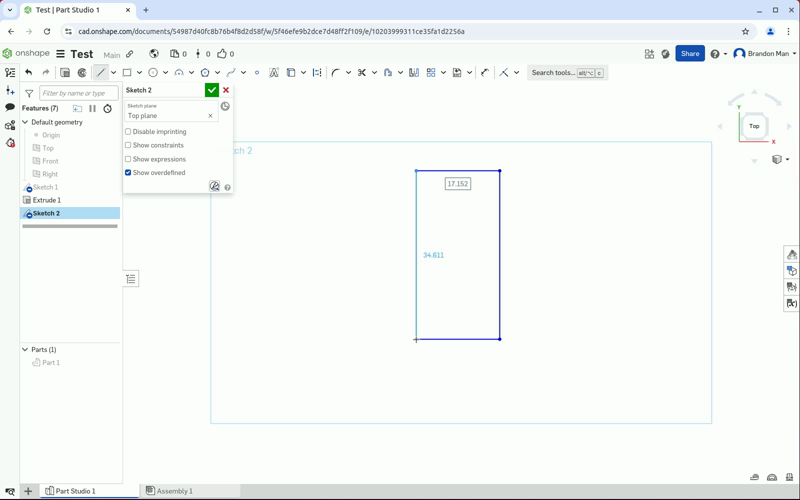
click(416, 339)
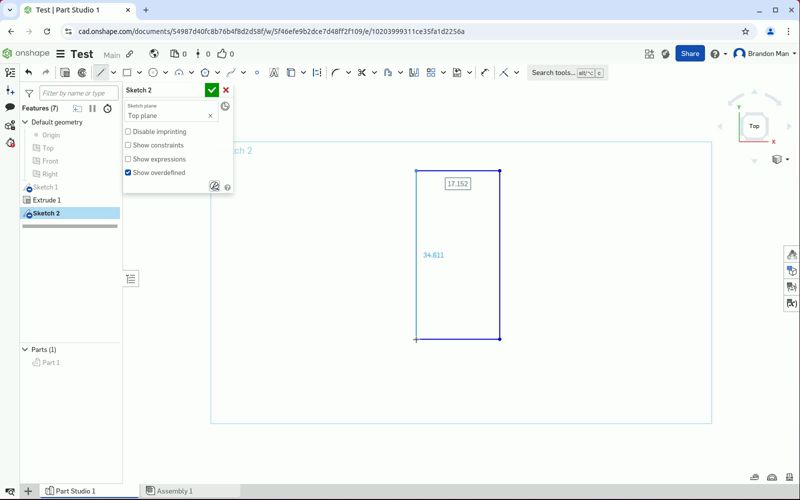
key(esc)
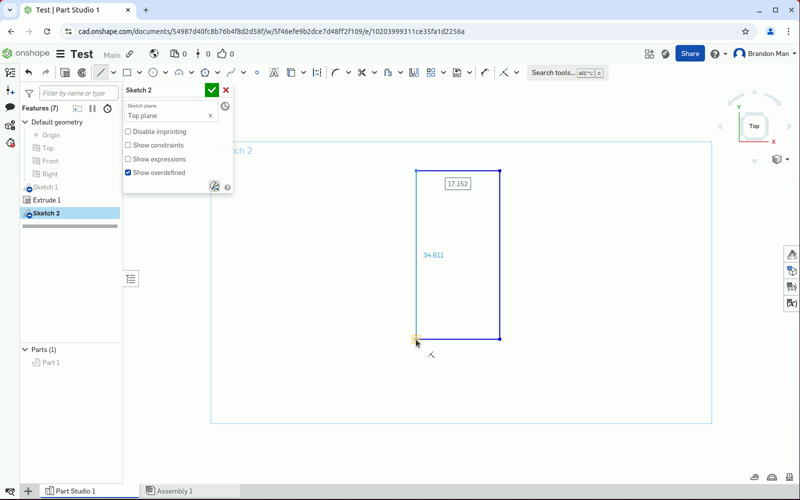
mouse_move(436, 188)
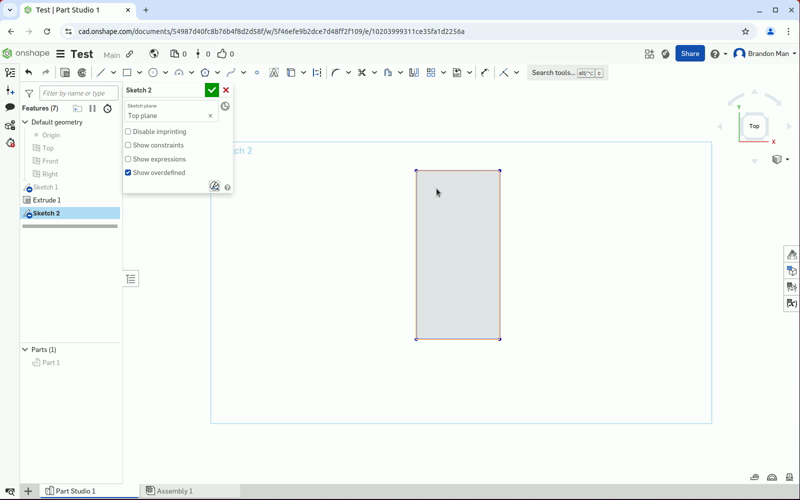
click(436, 188)
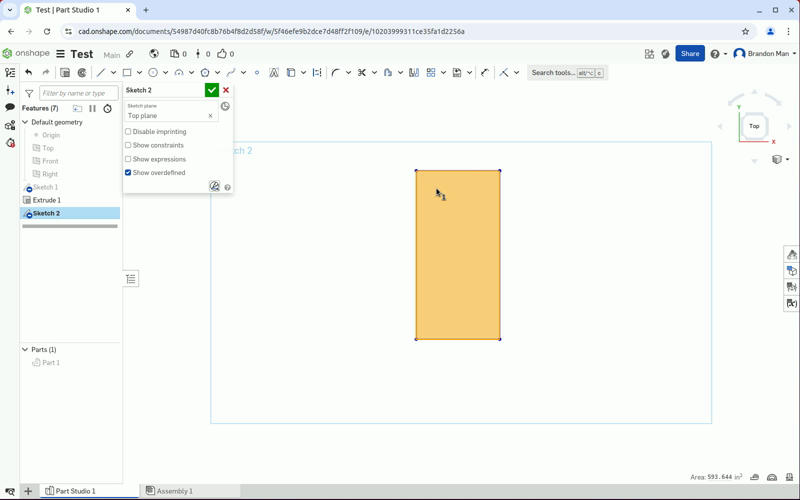
mouse_move(73, 352)
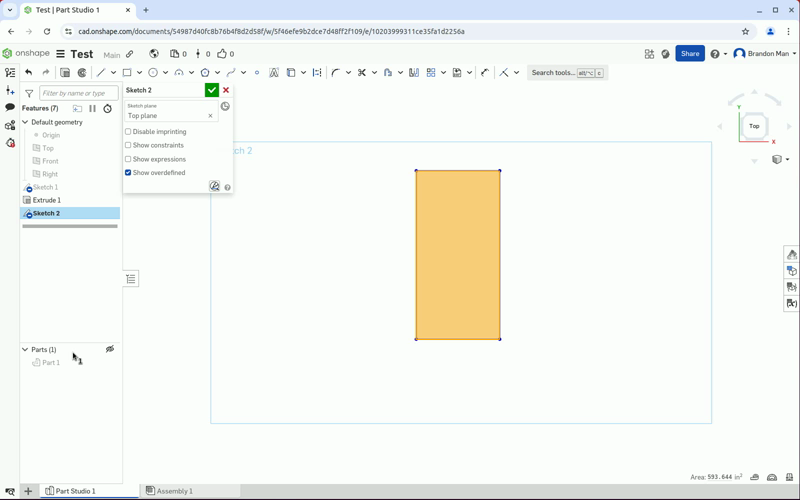
key(shift+y)
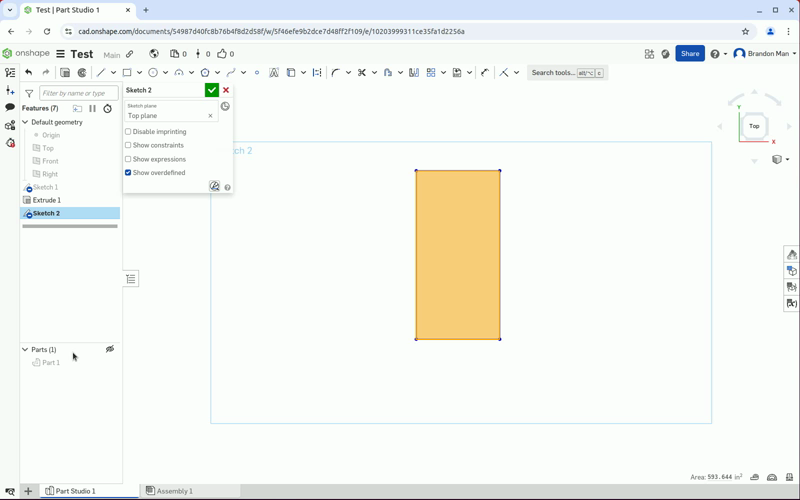
key(shift+e)
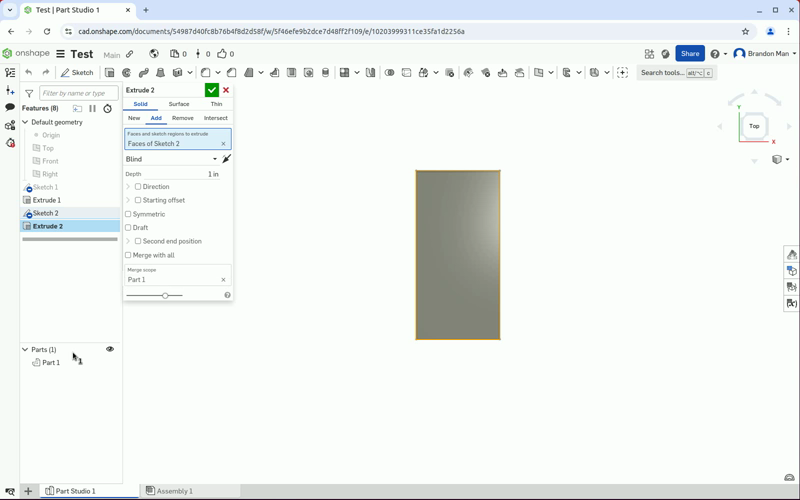
mouse_move(143, 106)
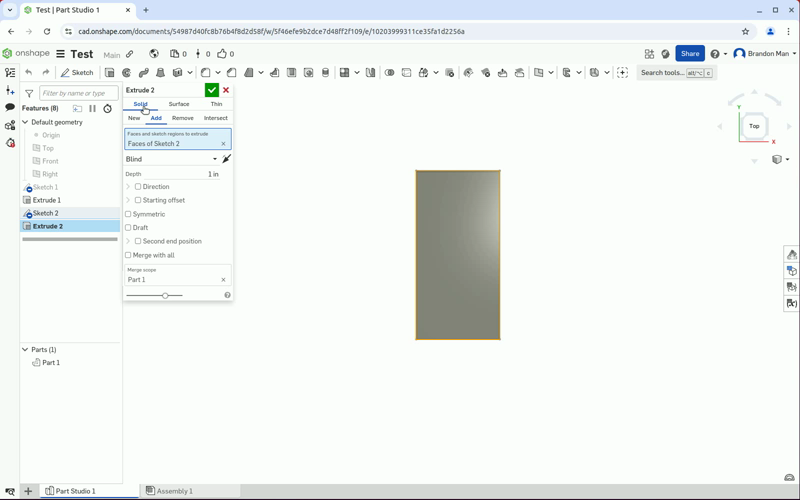
click(143, 106)
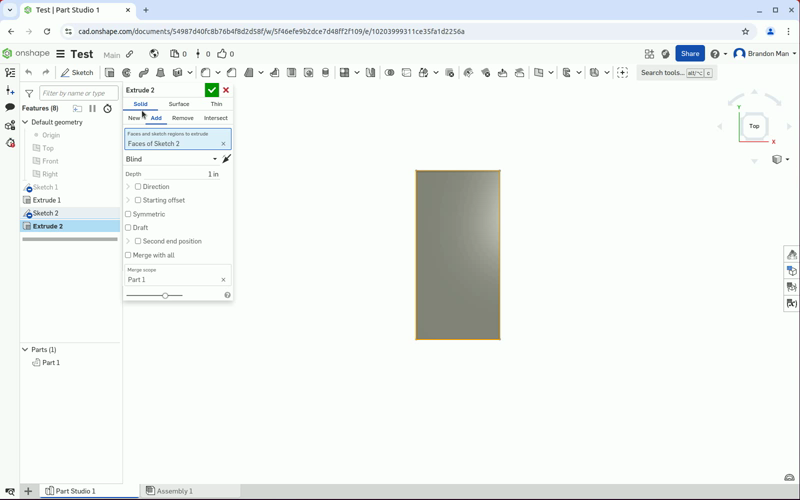
mouse_move(137, 120)
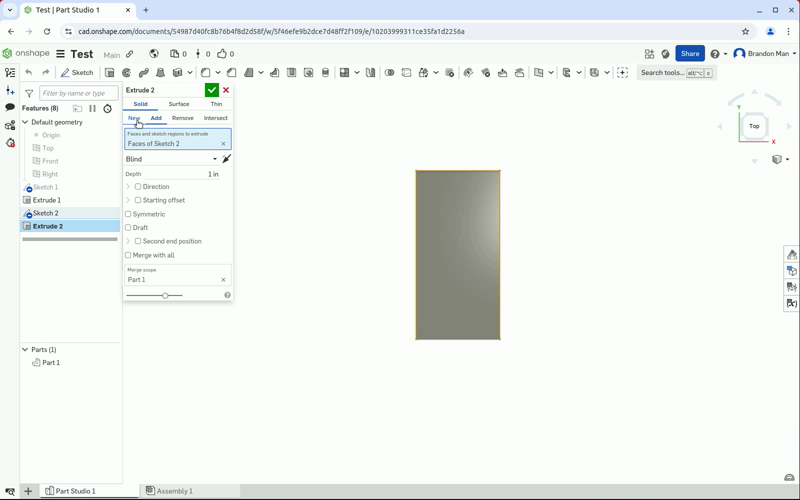
click(137, 120)
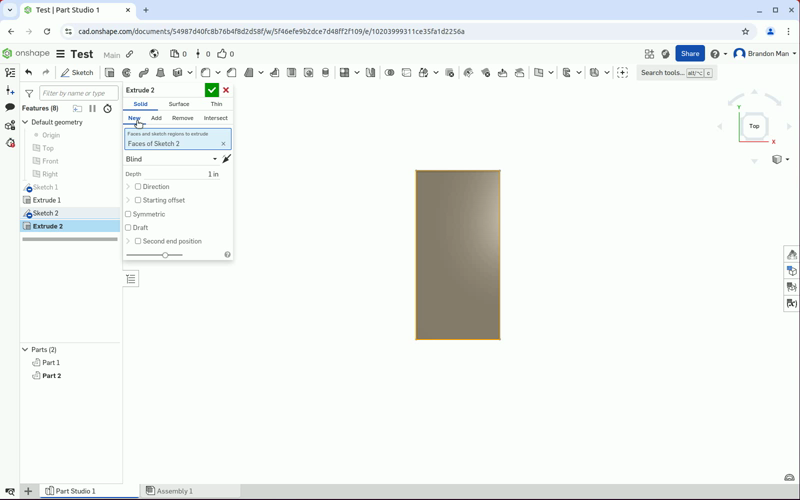
key(tab, 4)
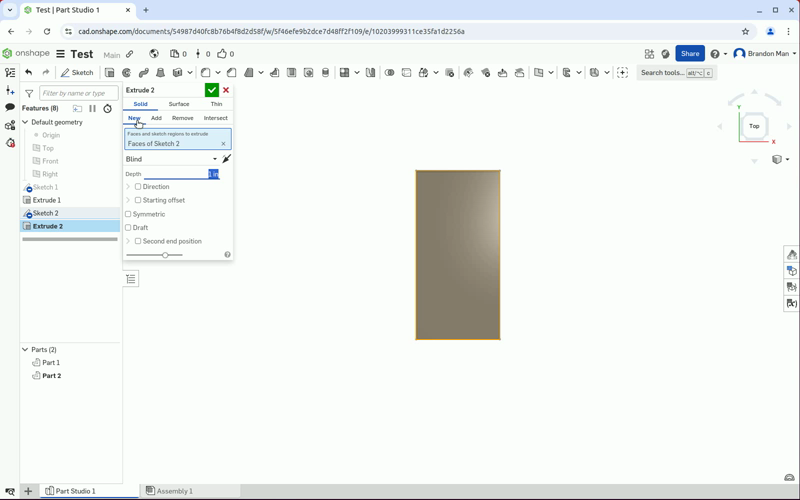
text(0.241)
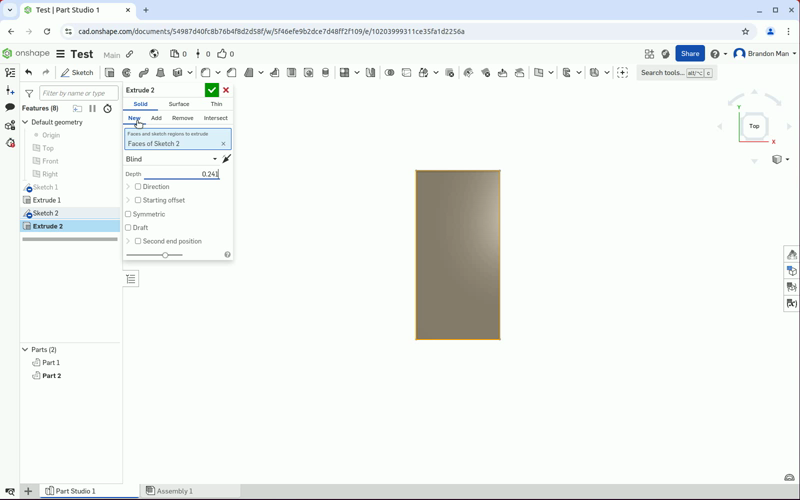
key(enter)
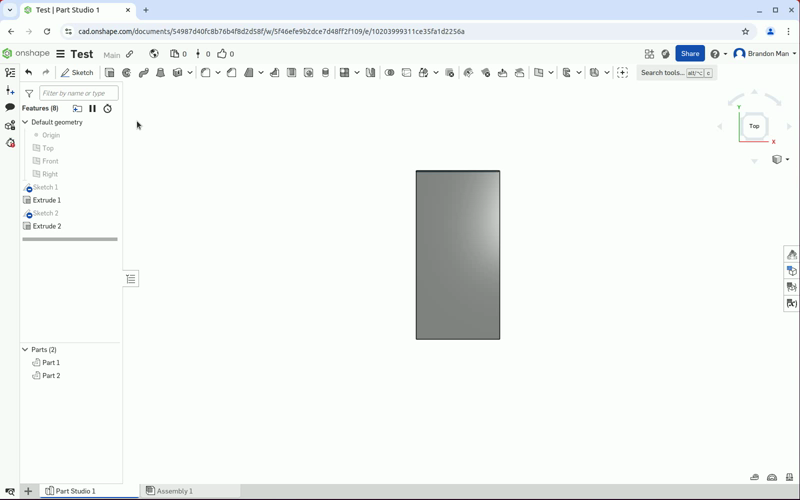
key(shift+h)
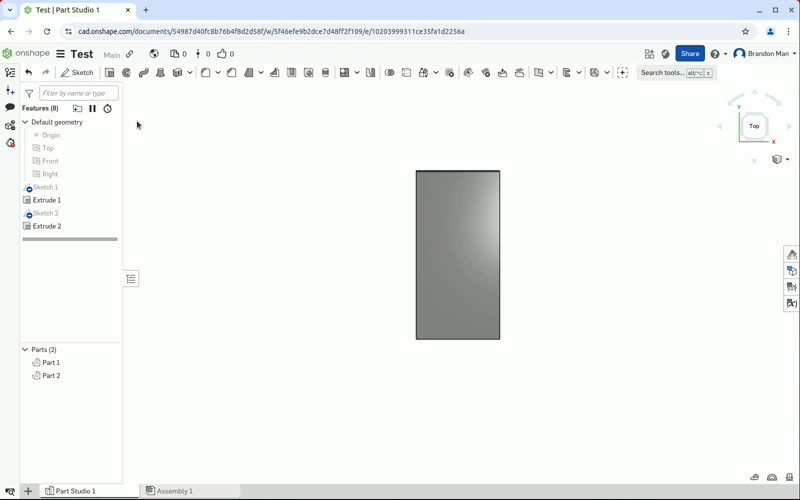
key(shift+h)
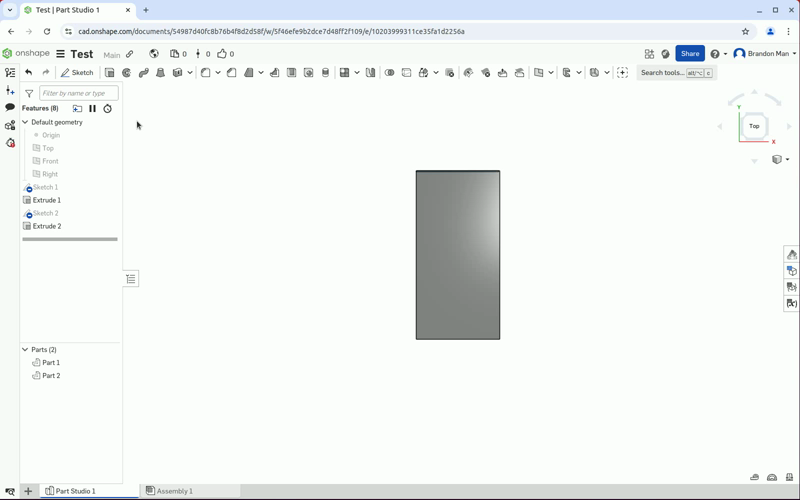
mouse_move(73, 189)
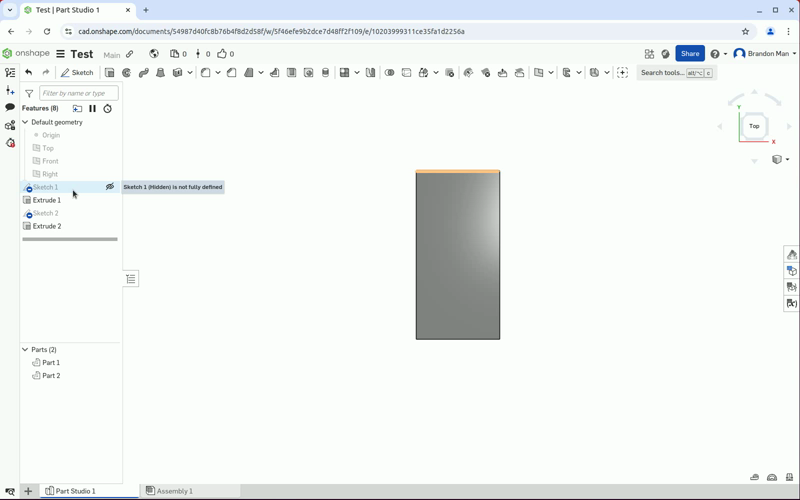
click(73, 189)
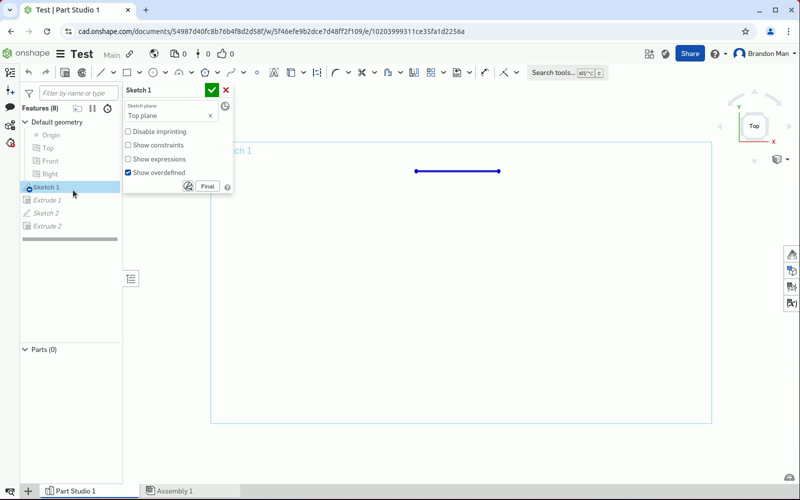
mouse_move(229, 92)
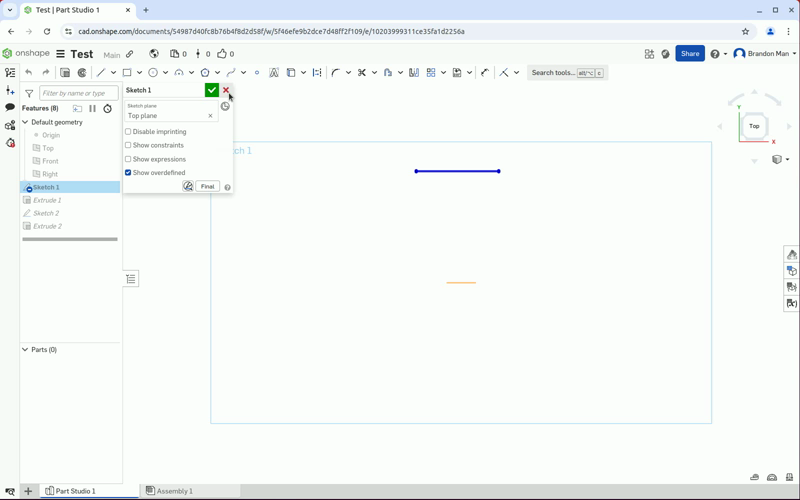
click(229, 92)
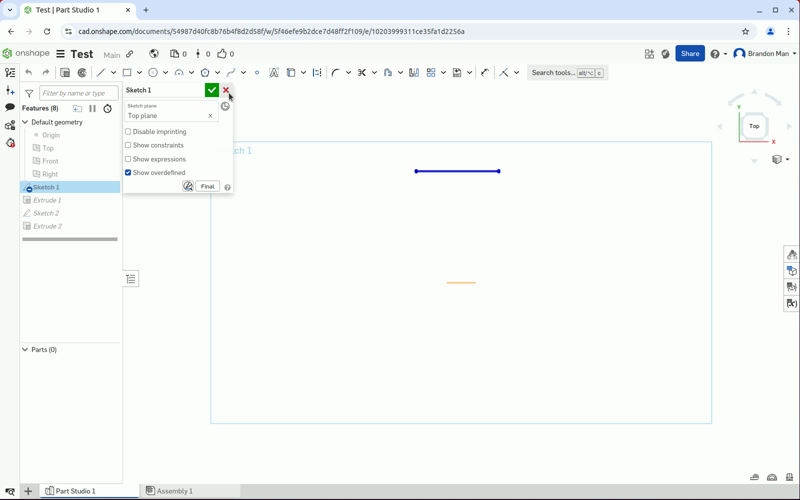
key(shift+s)
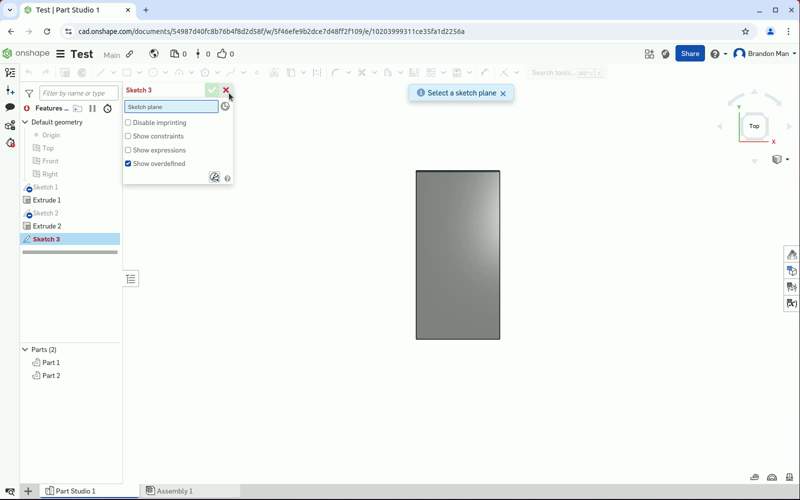
mouse_move(73, 150)
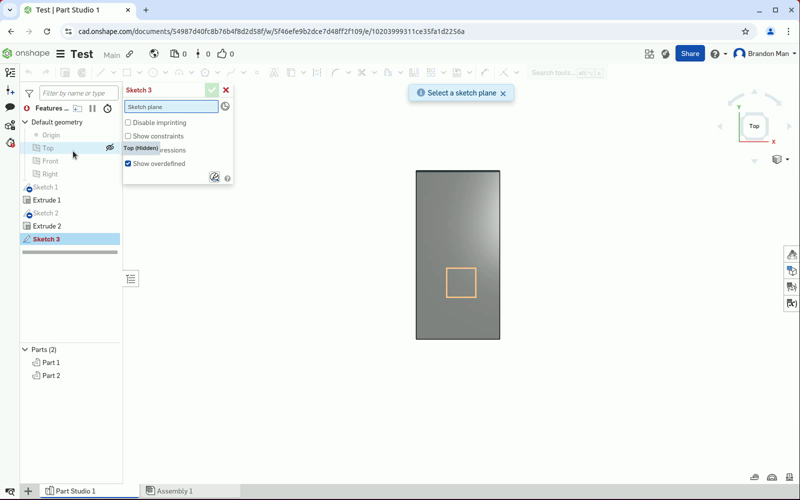
click(73, 150)
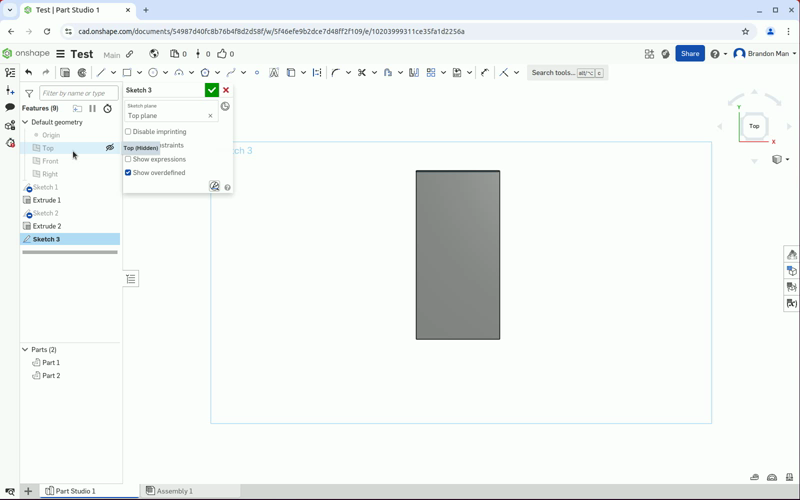
mouse_move(73, 352)
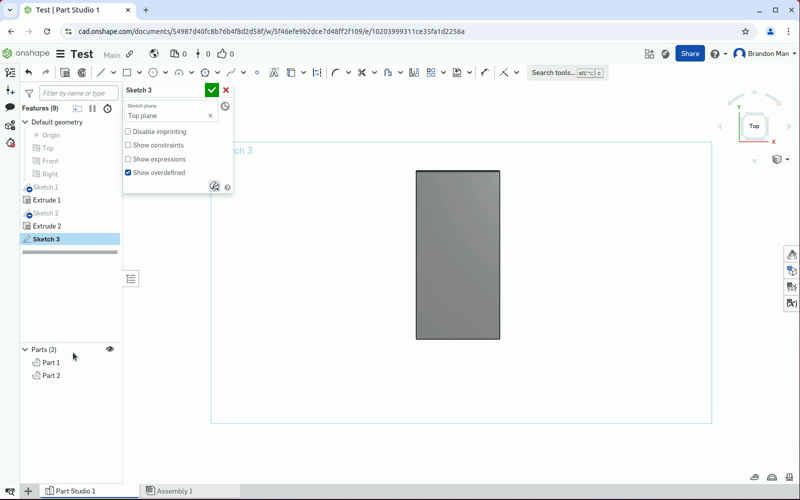
key(y)
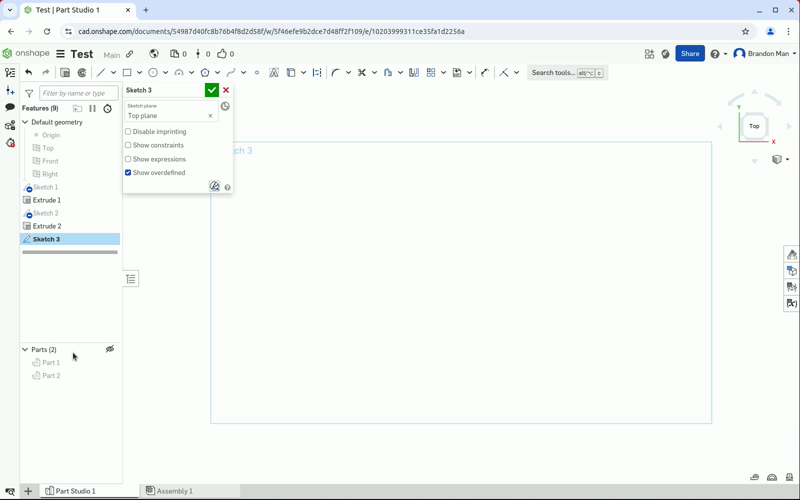
key(l)
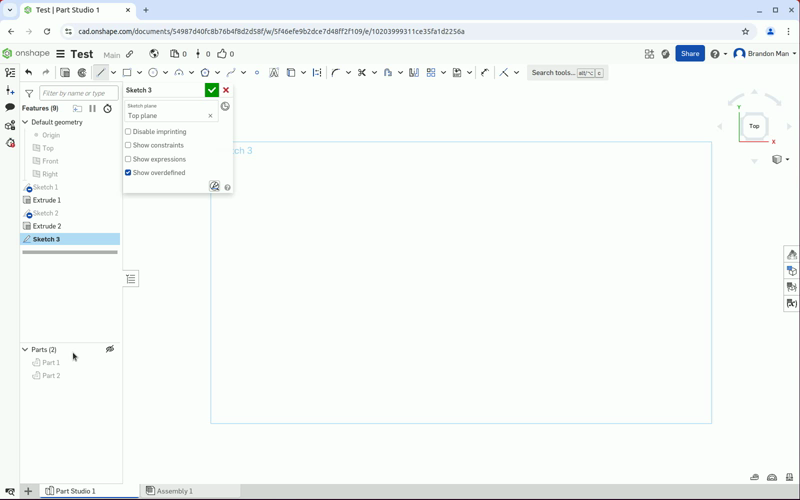
key_down(shift)
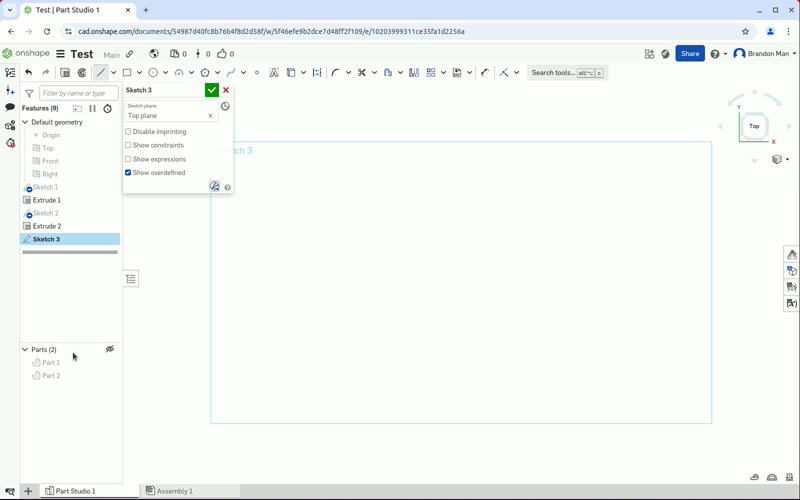
mouse_move(416, 340)
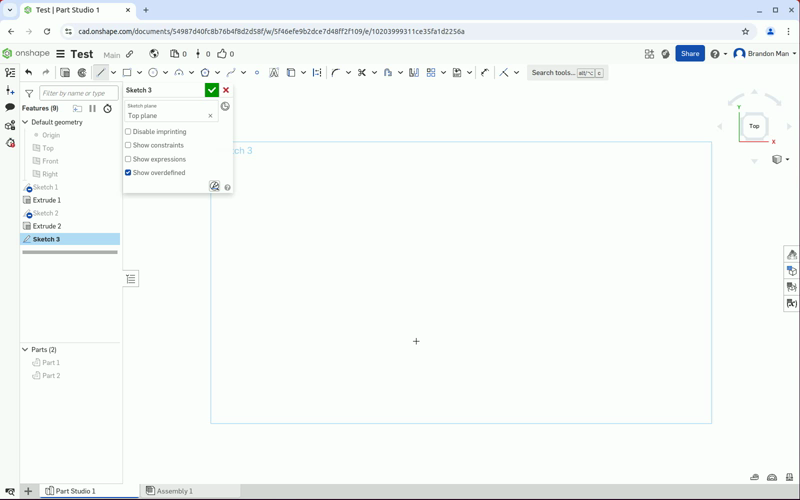
click(416, 340)
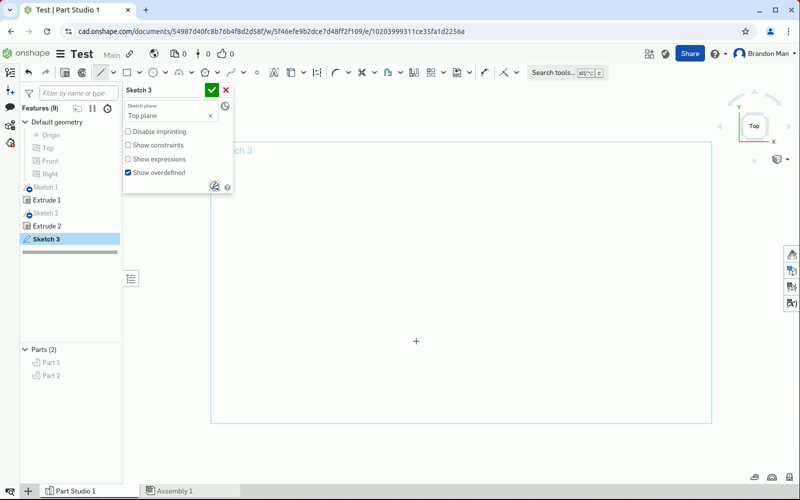
key_up(shift)
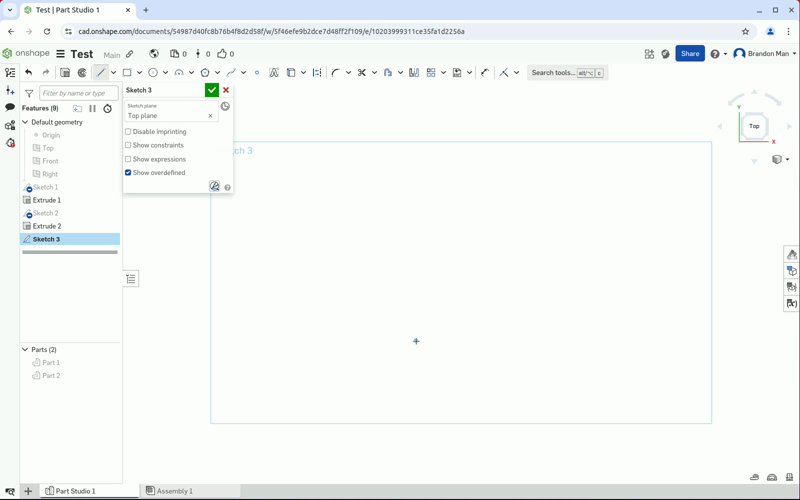
key_down(shift)
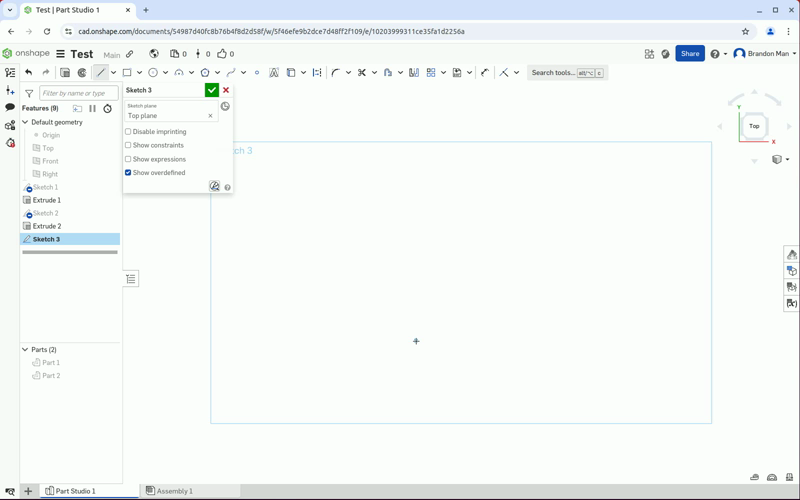
mouse_move(498, 340)
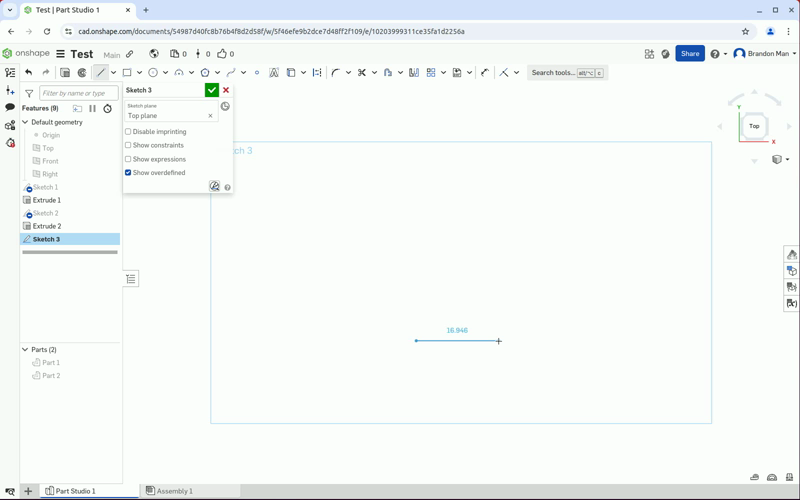
click(498, 340)
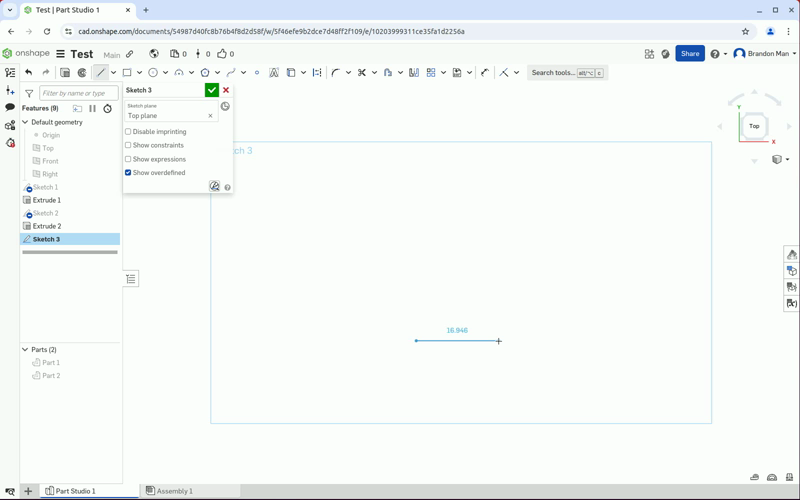
key_up(shift)
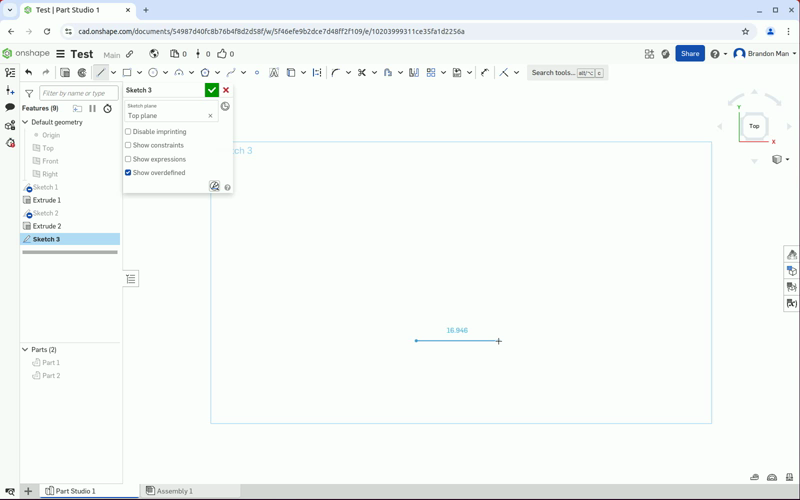
key_down(shift)
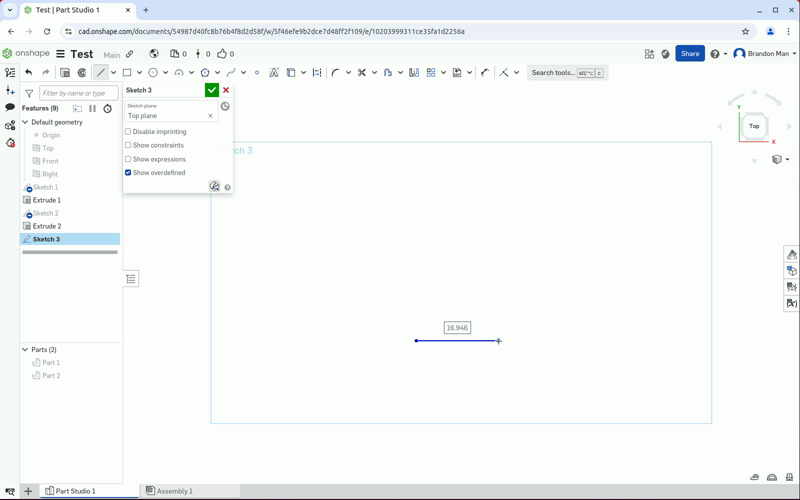
mouse_move(528, 340)
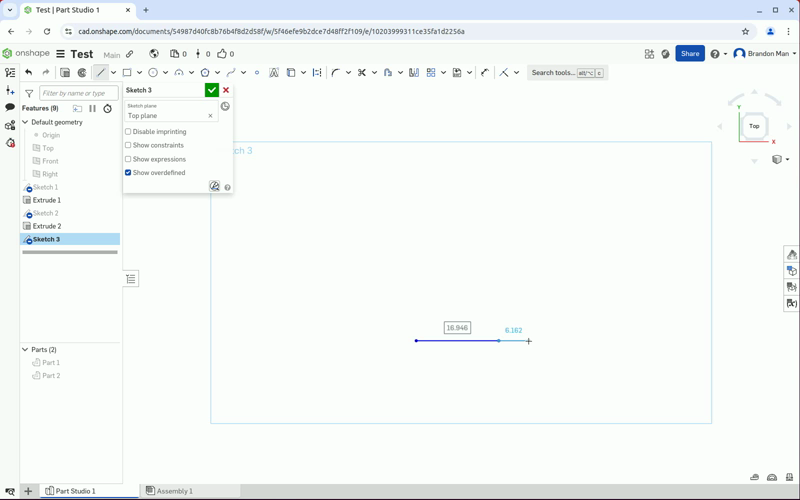
mouse_move(498, 339)
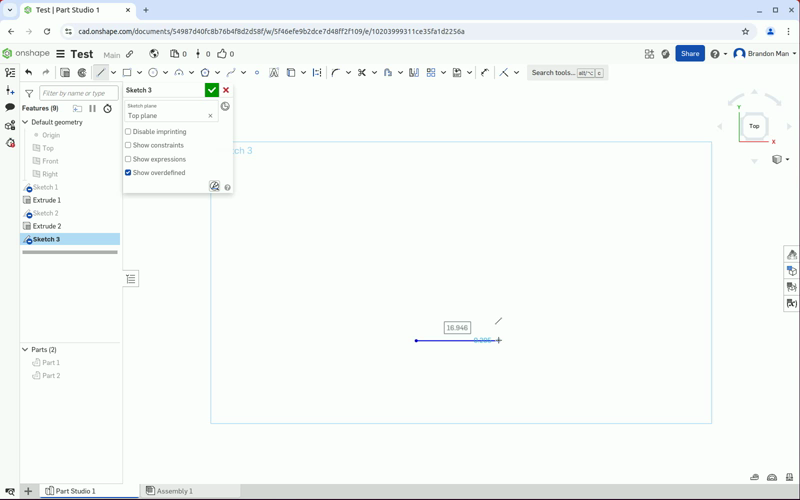
scroll(6)
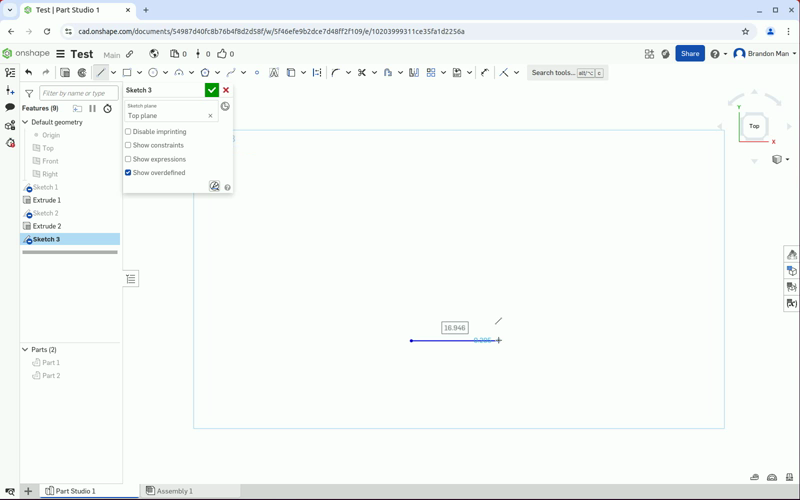
scroll(6)
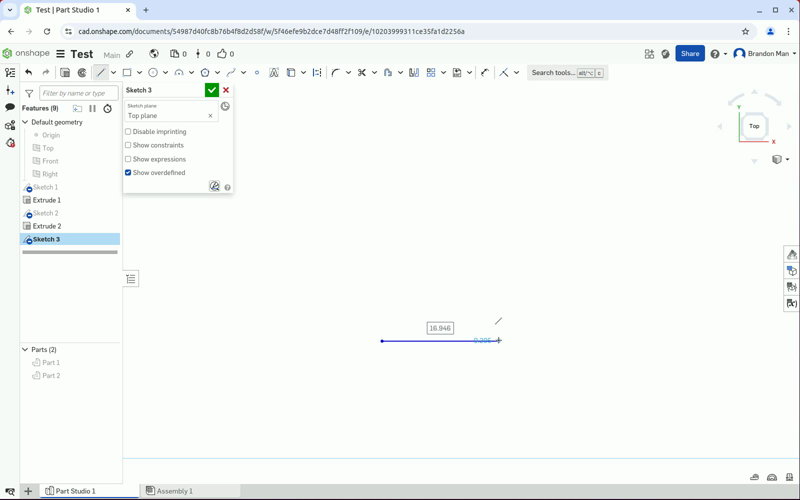
scroll(6)
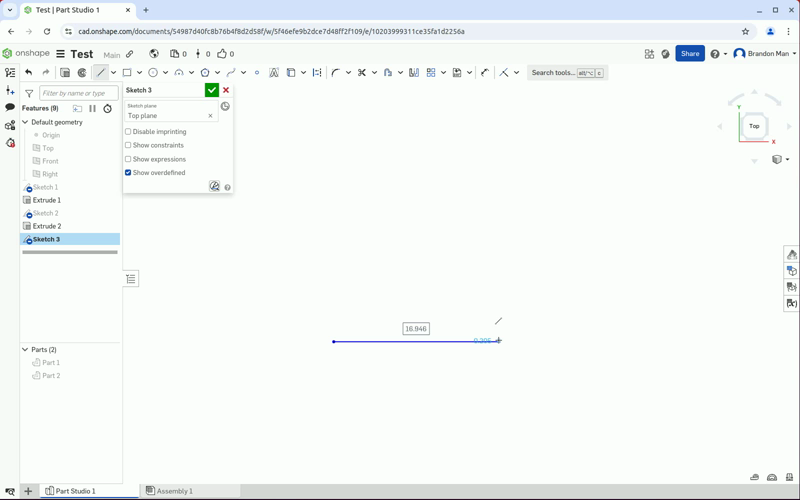
scroll(6)
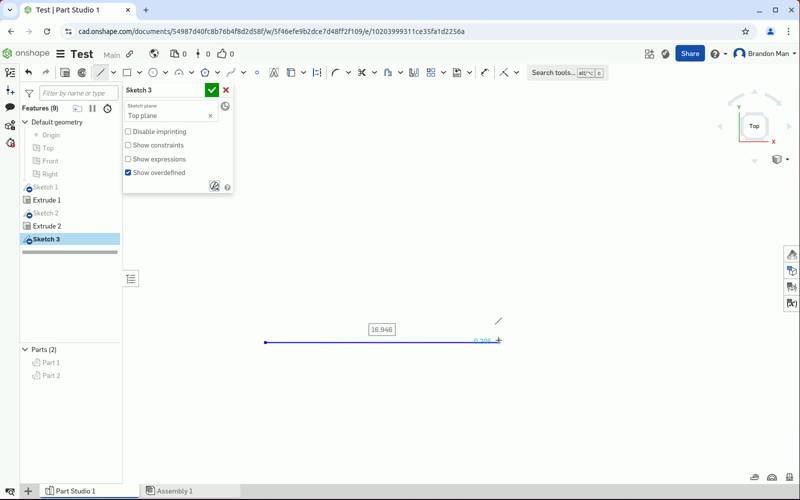
scroll(6)
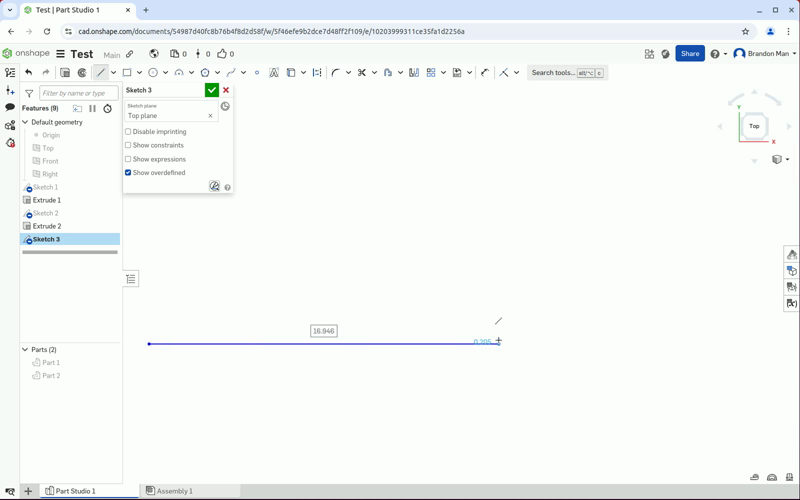
scroll(6)
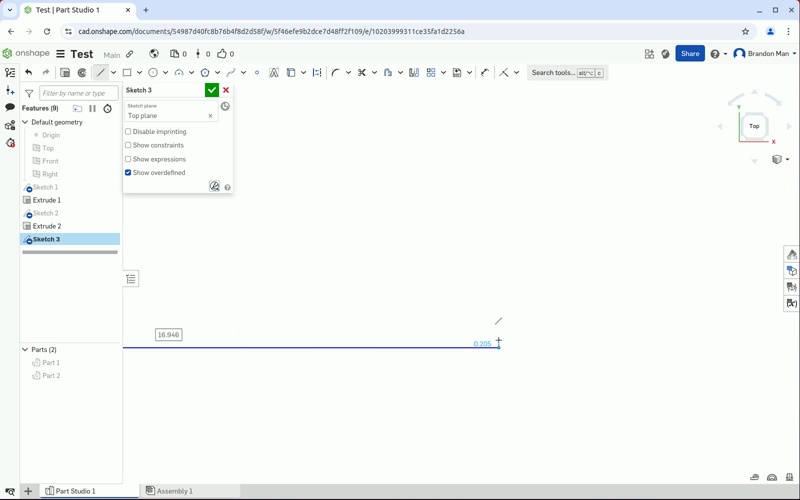
scroll(6)
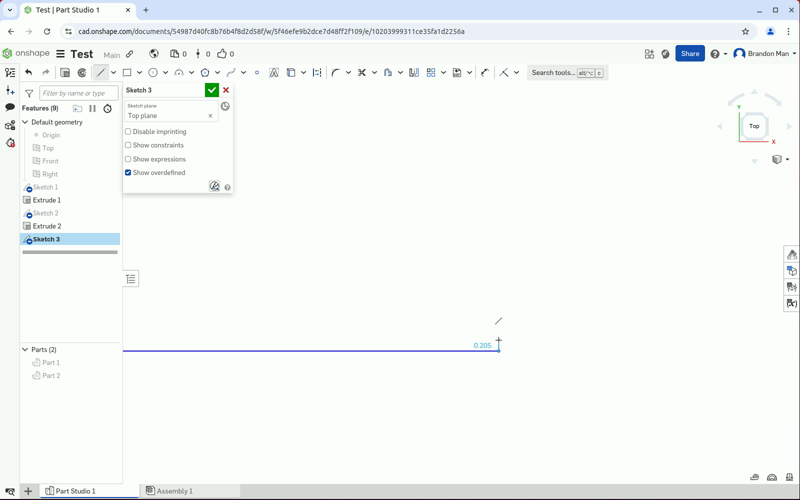
click(498, 339)
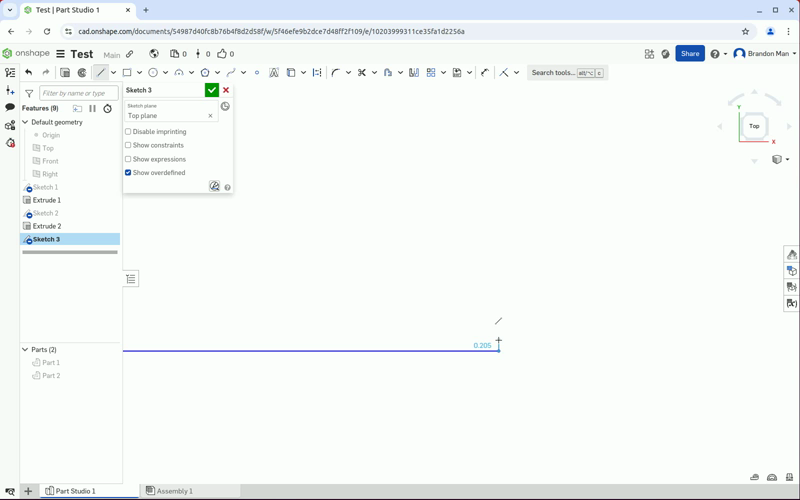
scroll(-6)
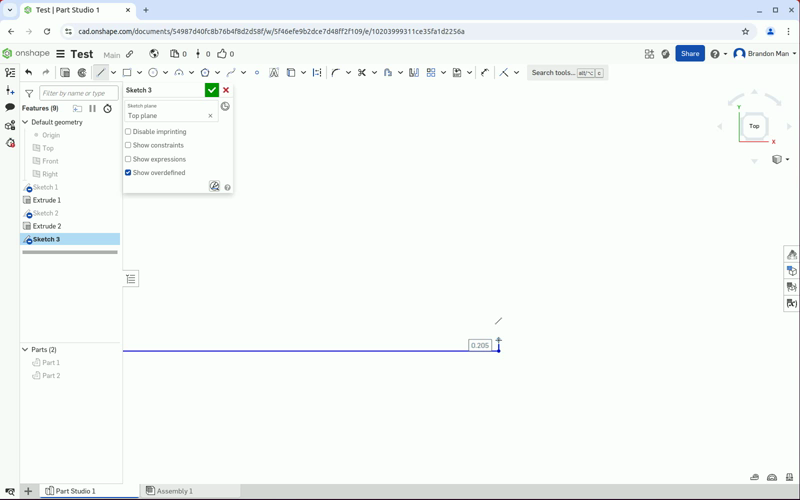
scroll(-6)
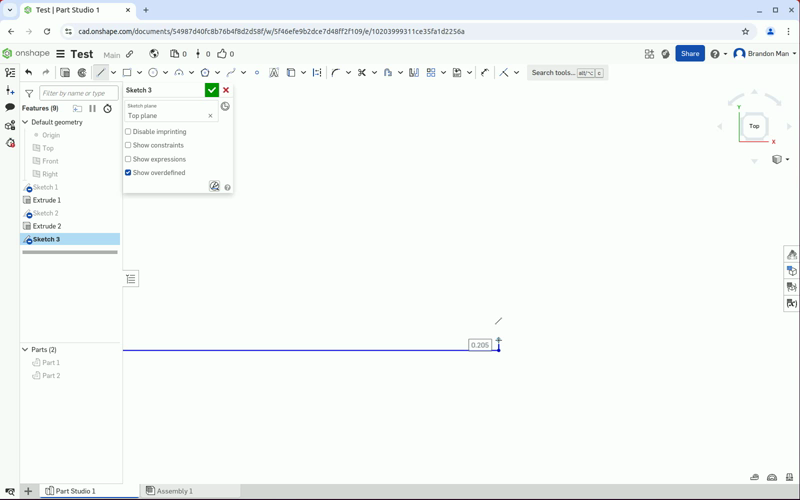
scroll(-6)
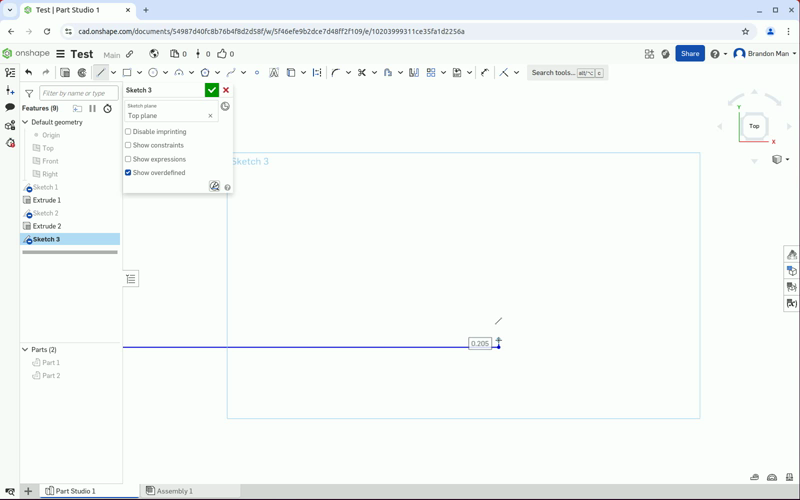
scroll(-6)
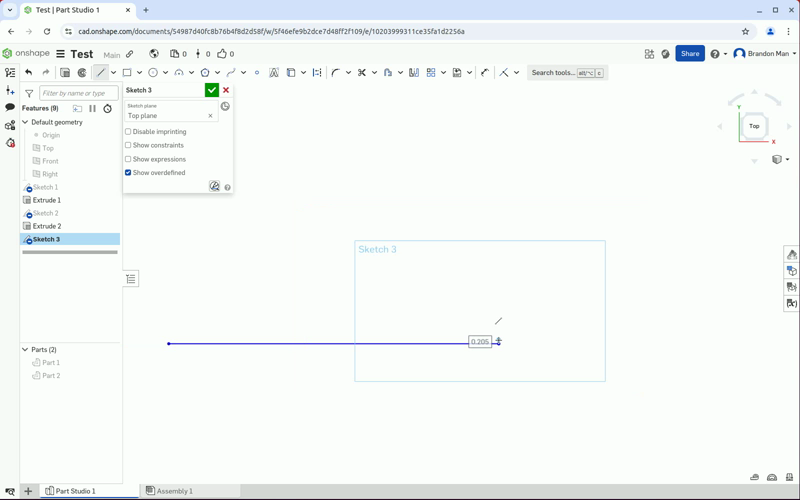
scroll(-6)
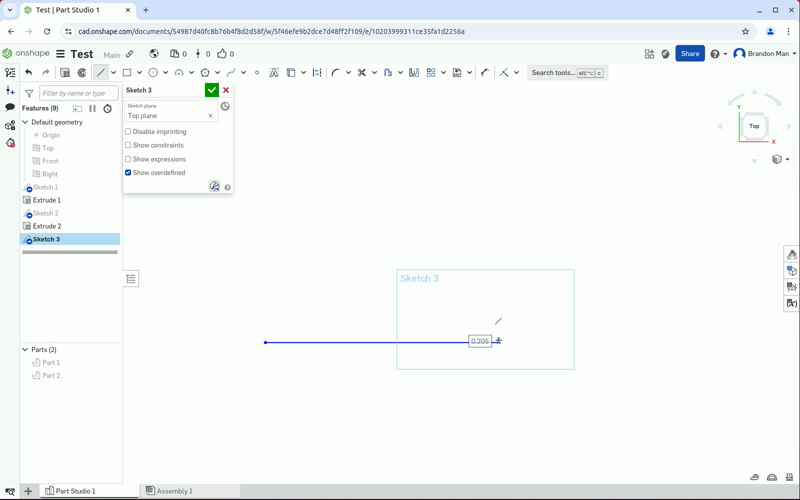
scroll(-6)
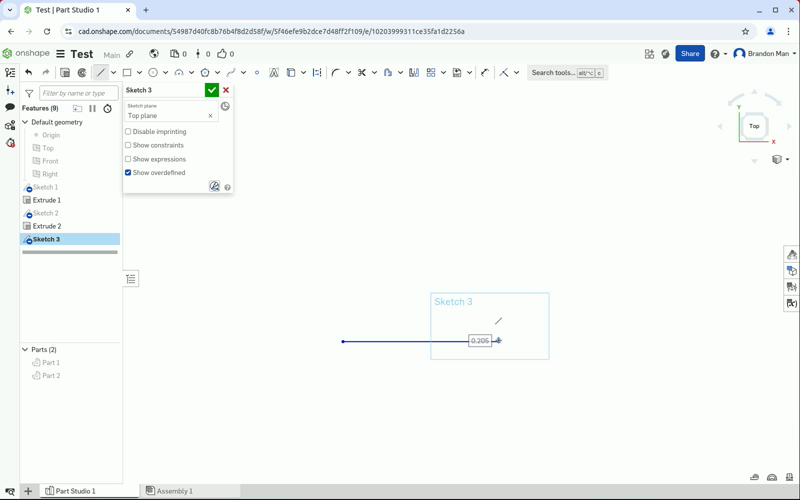
scroll(-6)
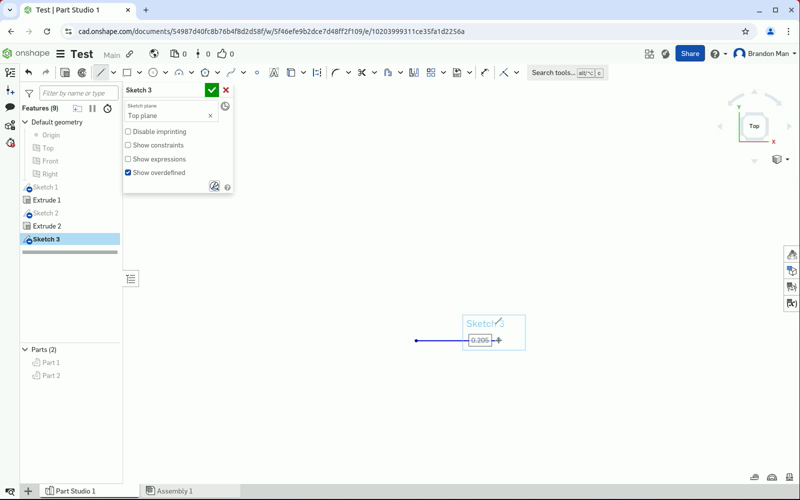
key_up(shift)
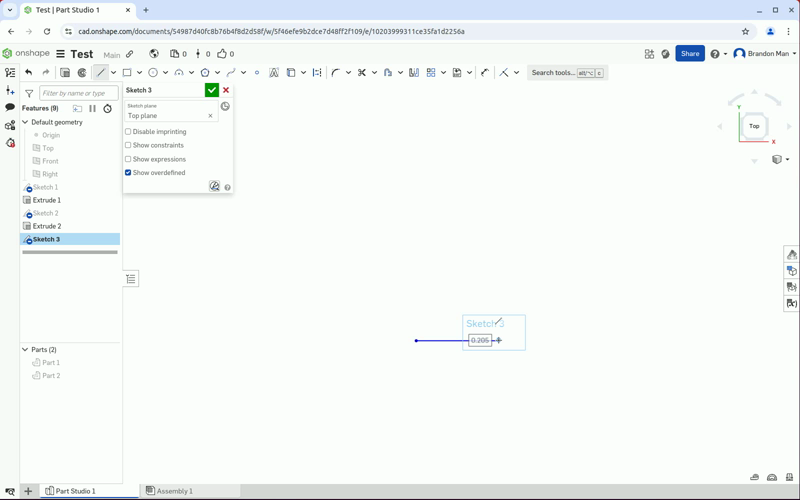
key_down(shift)
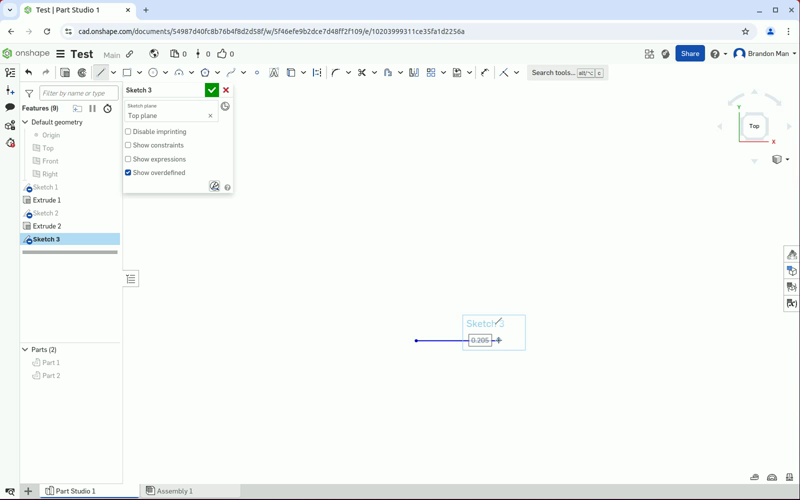
mouse_move(416, 339)
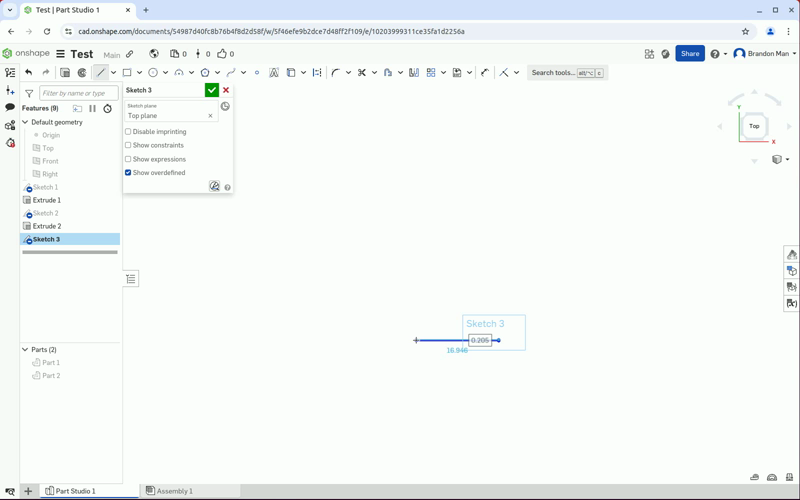
scroll(6)
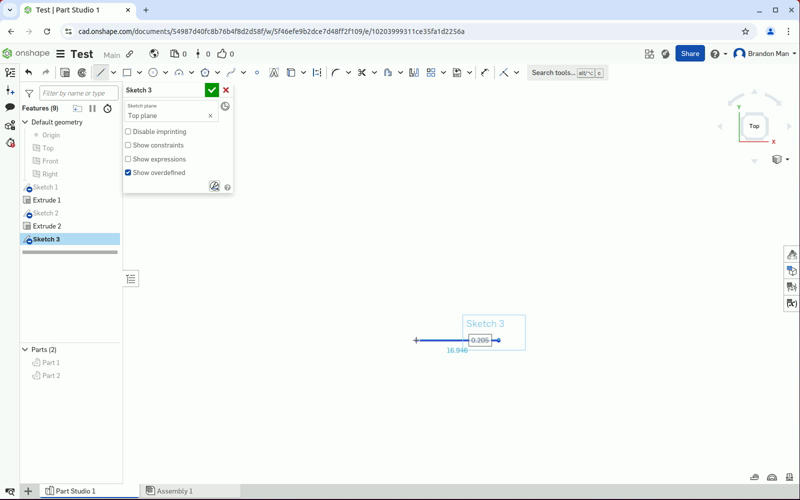
scroll(6)
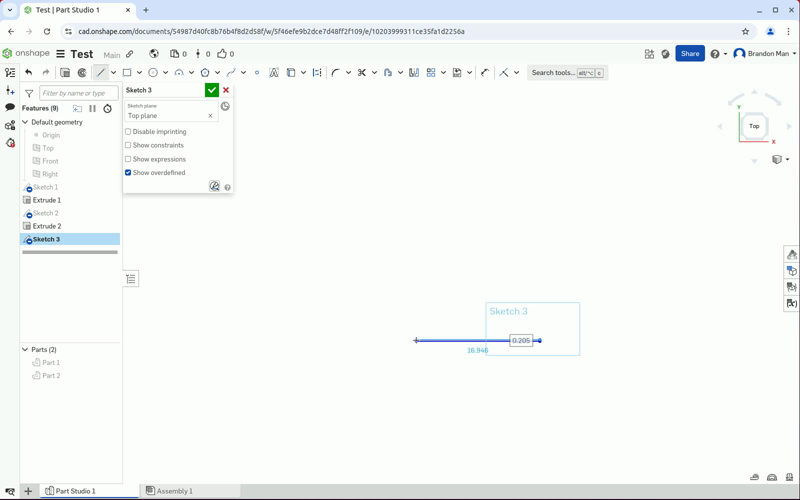
scroll(6)
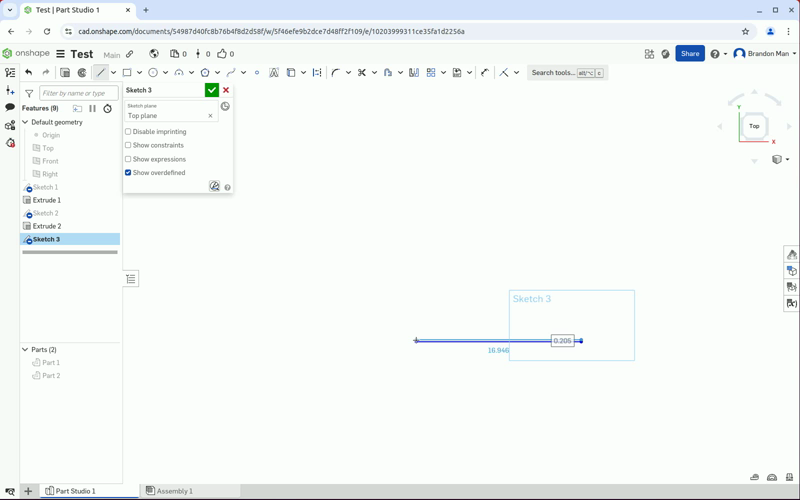
scroll(6)
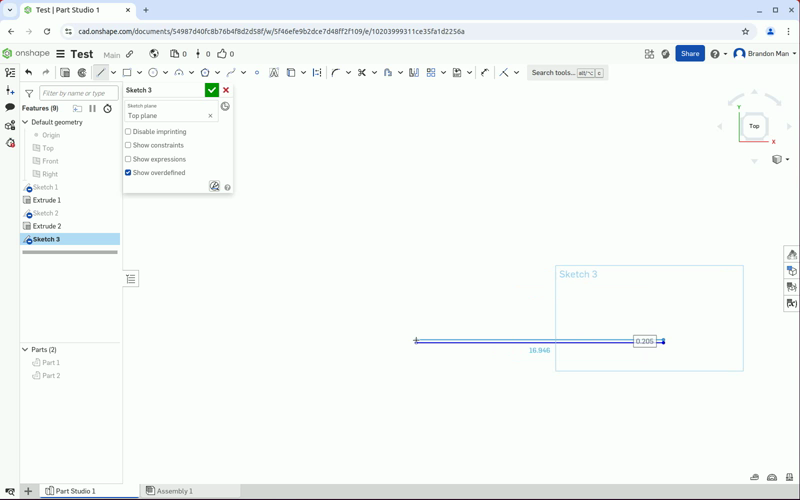
scroll(6)
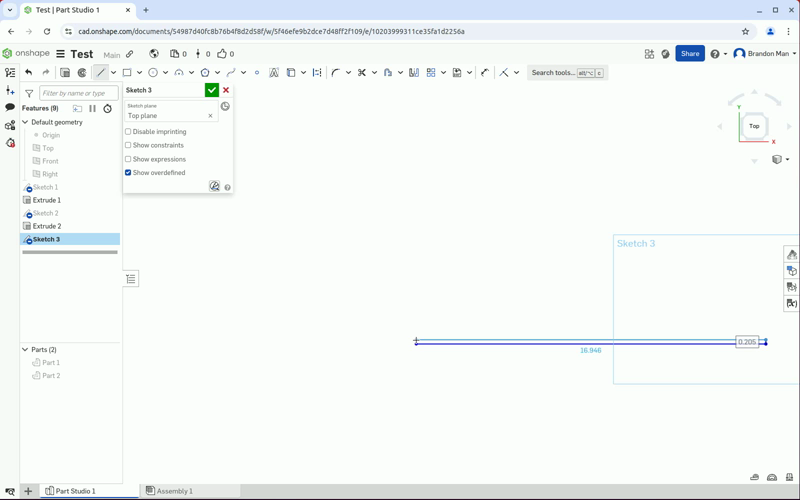
scroll(6)
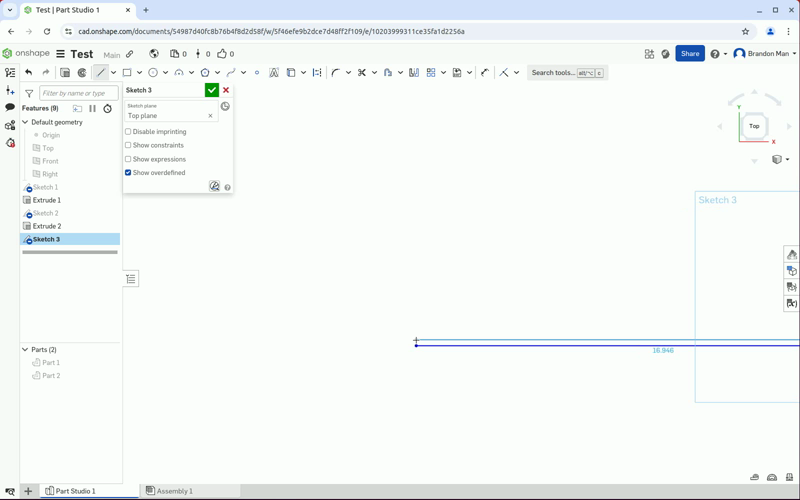
scroll(6)
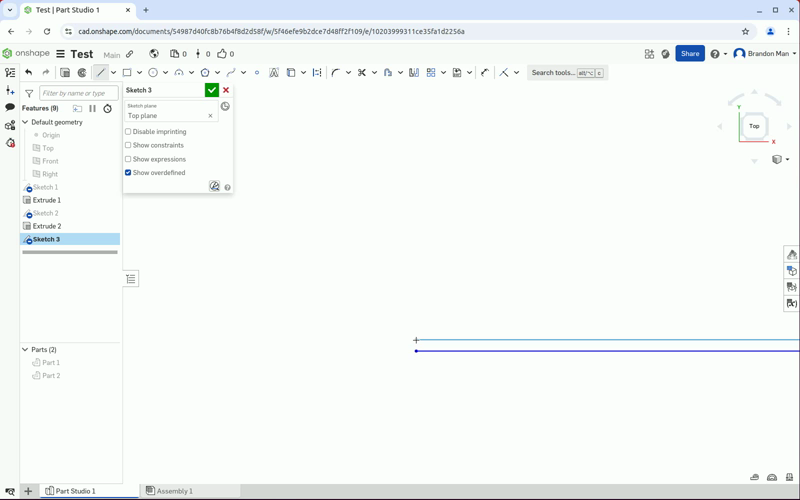
click(416, 339)
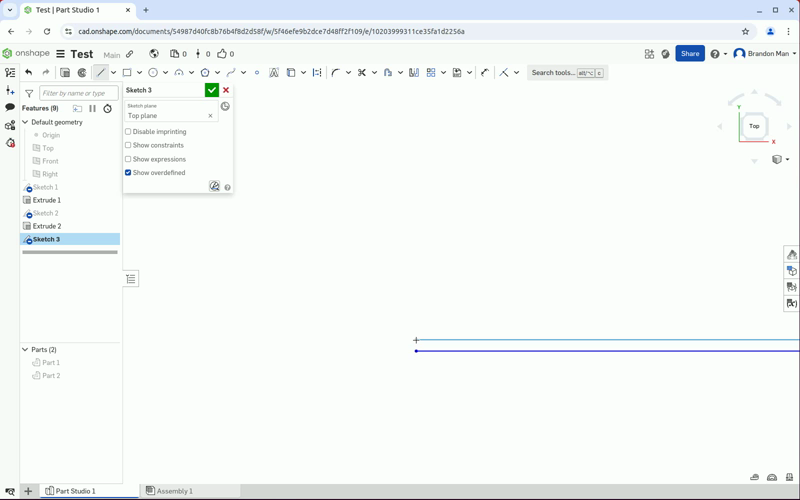
scroll(-6)
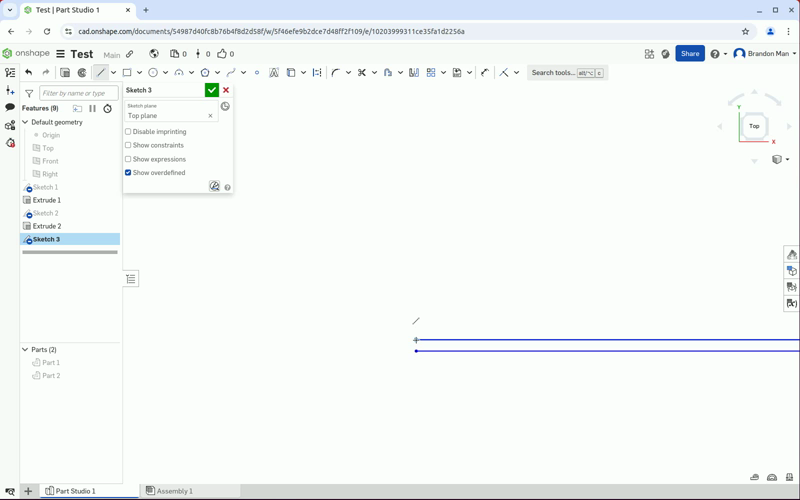
scroll(-6)
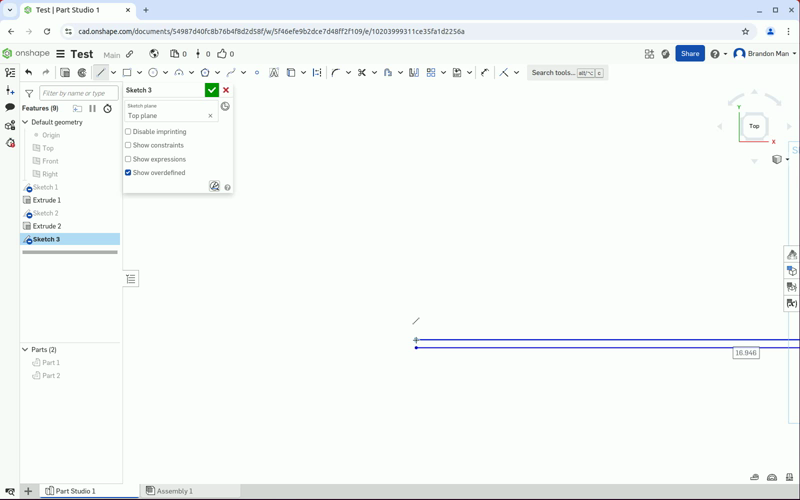
scroll(-6)
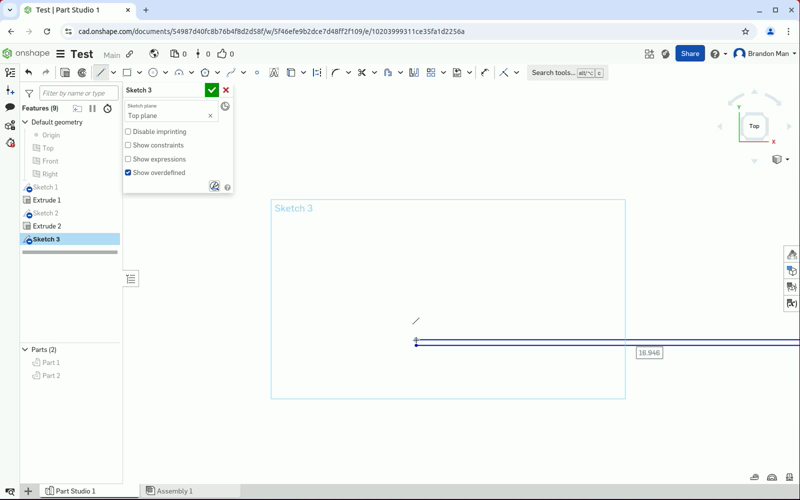
scroll(-6)
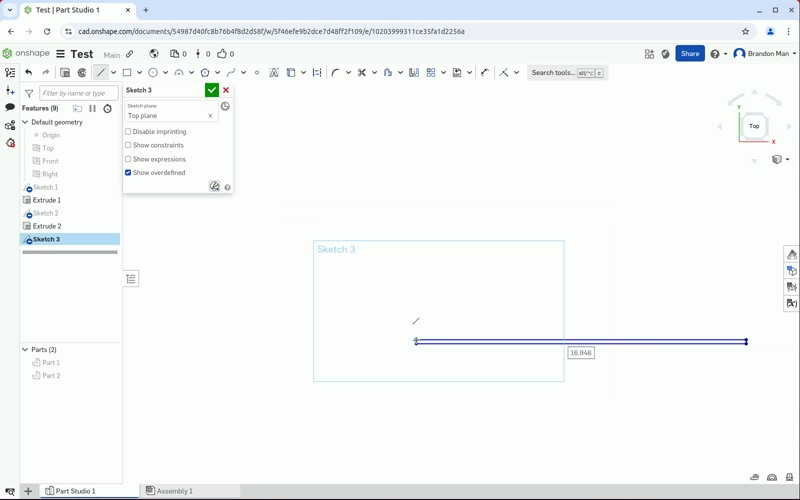
scroll(-6)
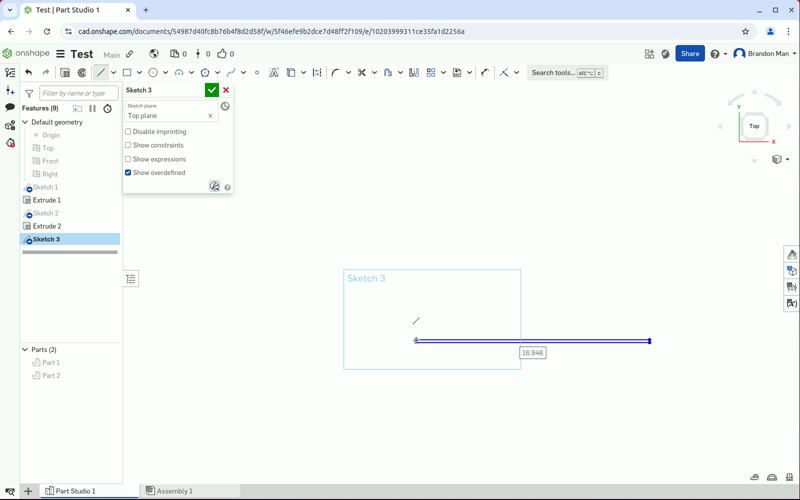
scroll(-6)
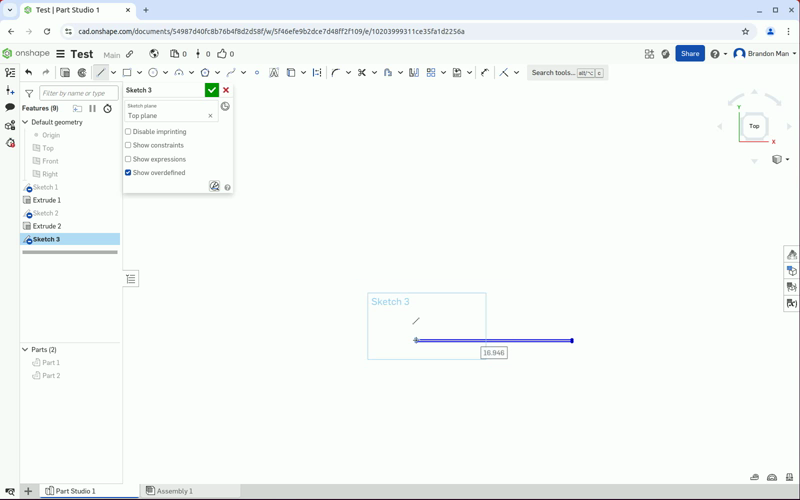
scroll(-6)
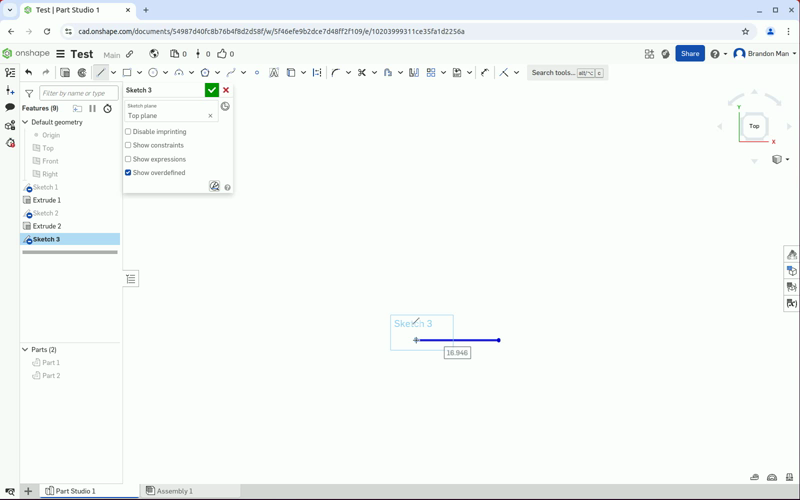
key_up(shift)
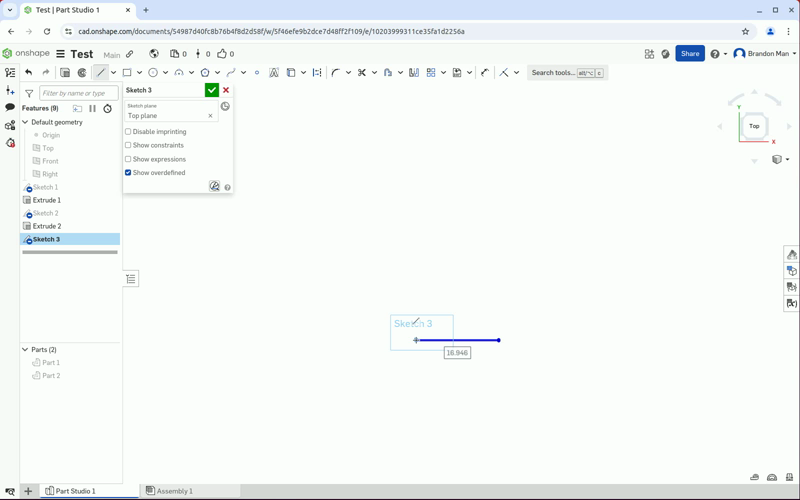
mouse_move(446, 339)
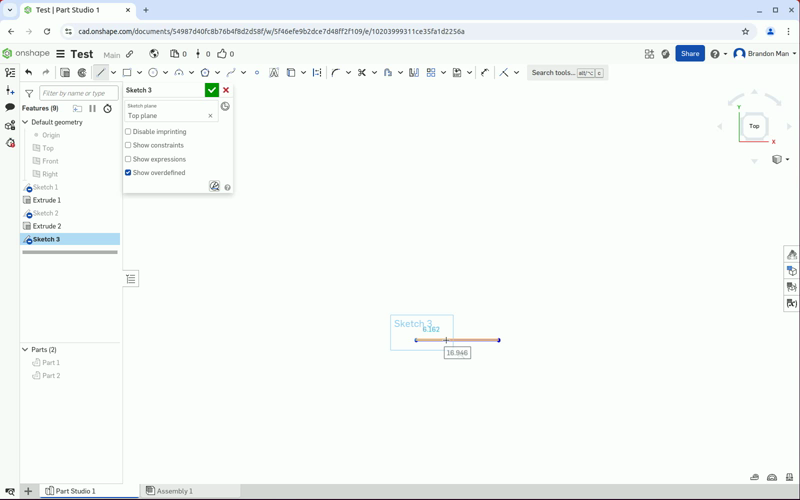
key_down(shift)
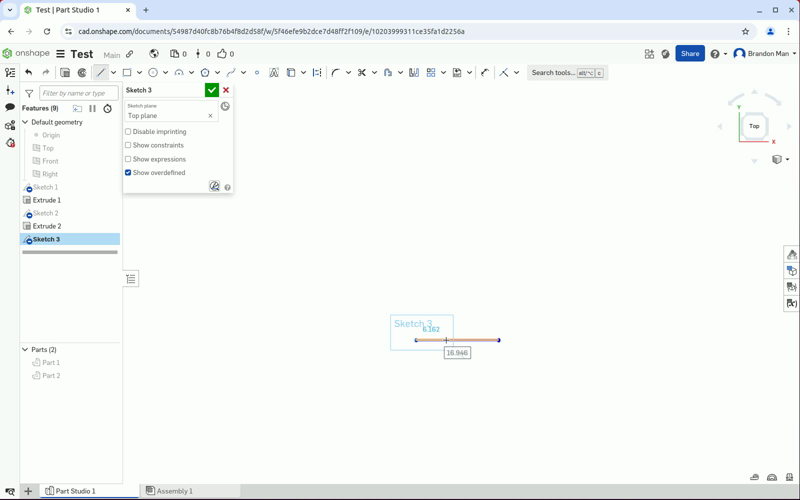
mouse_move(416, 340)
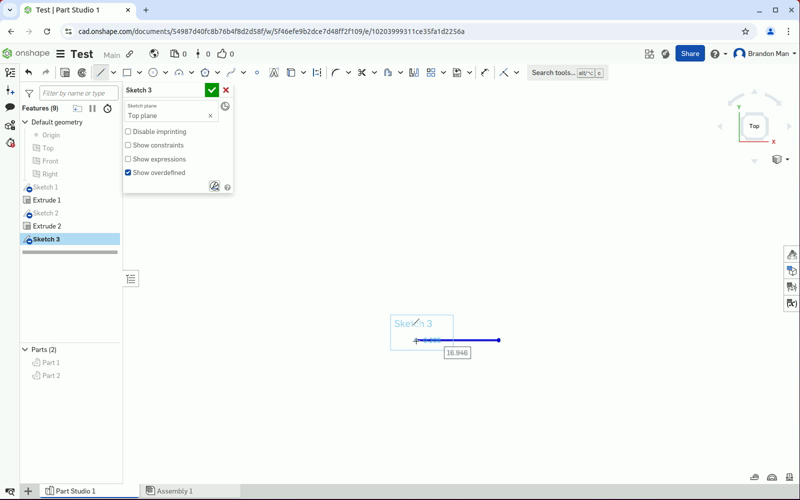
scroll(6)
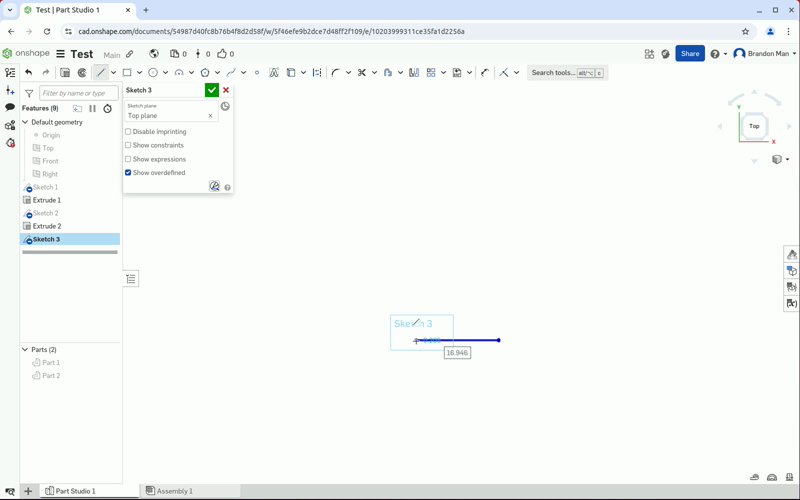
scroll(6)
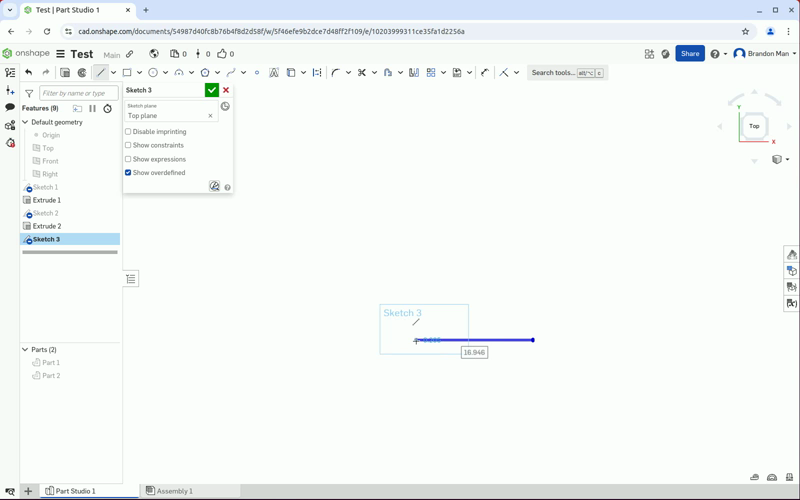
scroll(6)
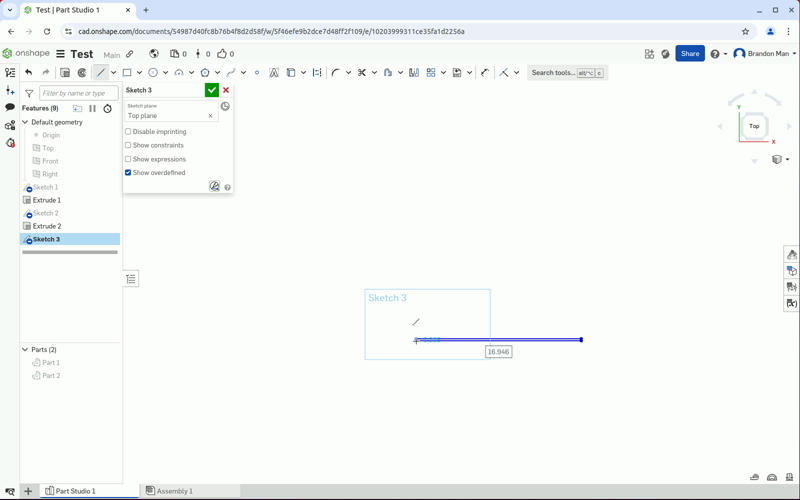
scroll(6)
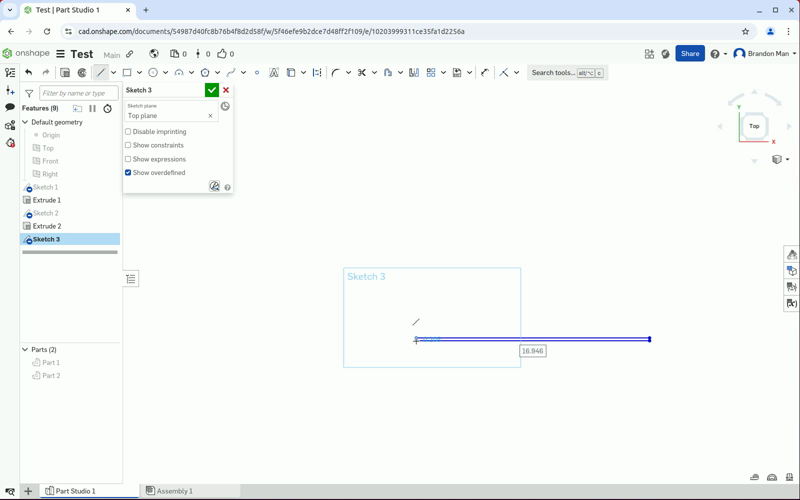
scroll(6)
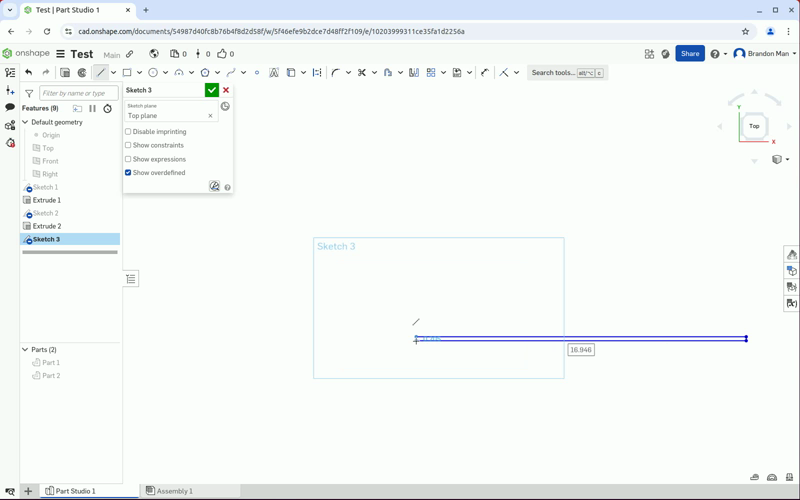
scroll(6)
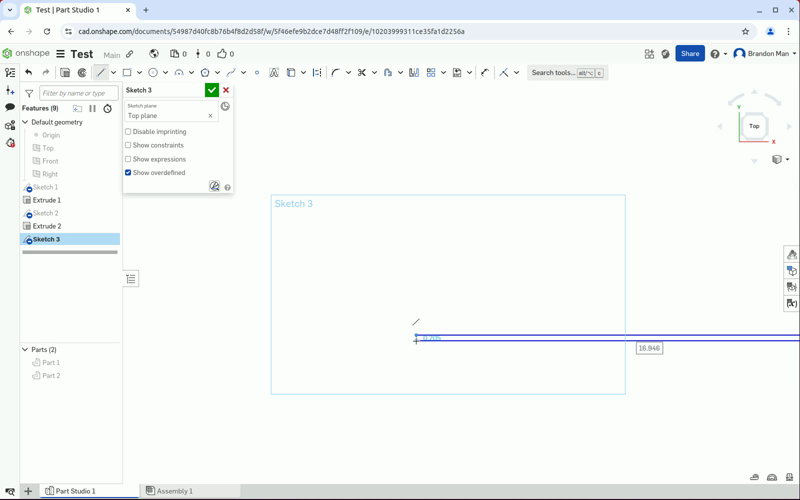
scroll(6)
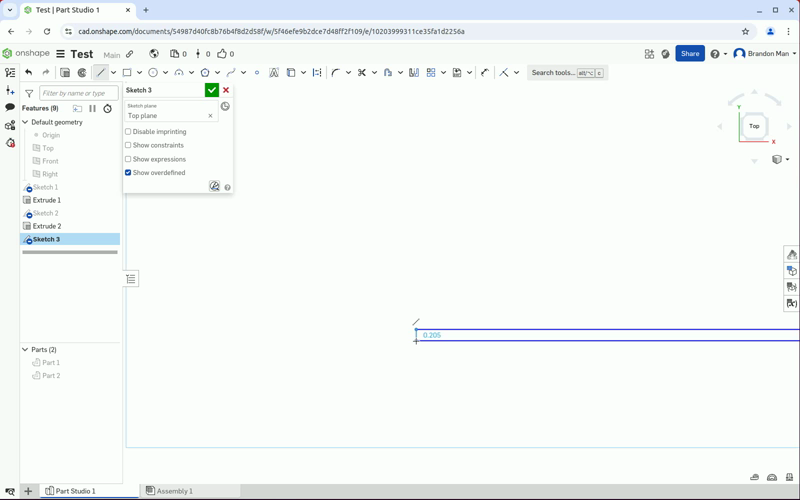
key_up(shift)
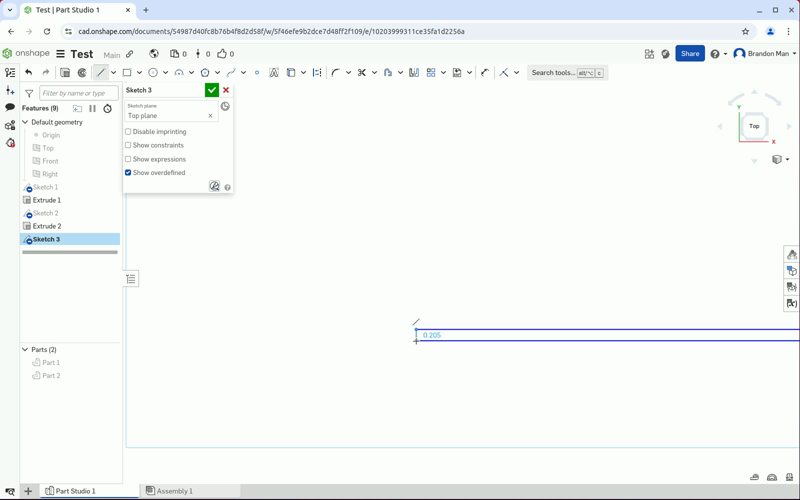
click(416, 340)
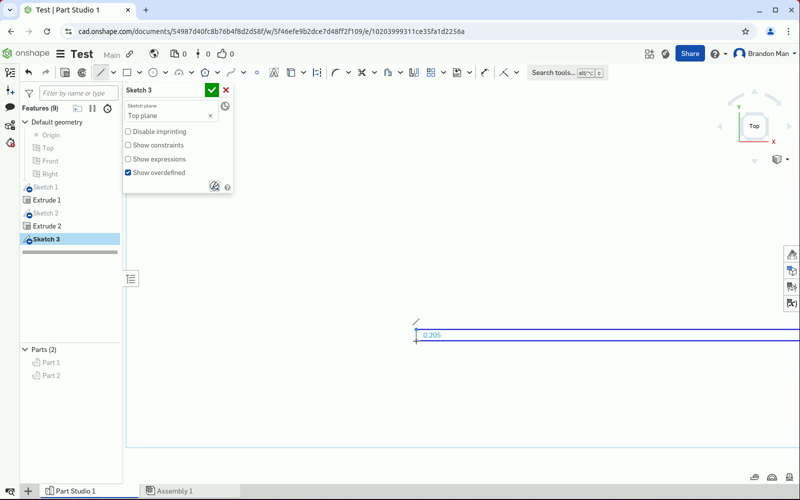
scroll(-6)
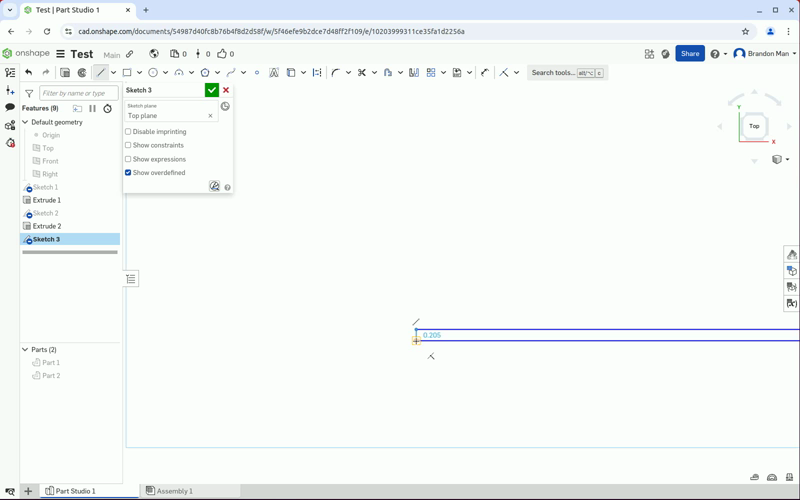
scroll(-6)
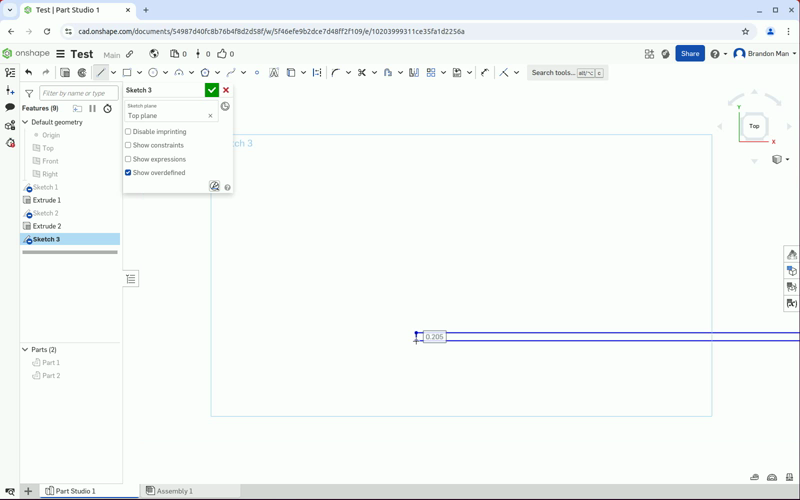
scroll(-6)
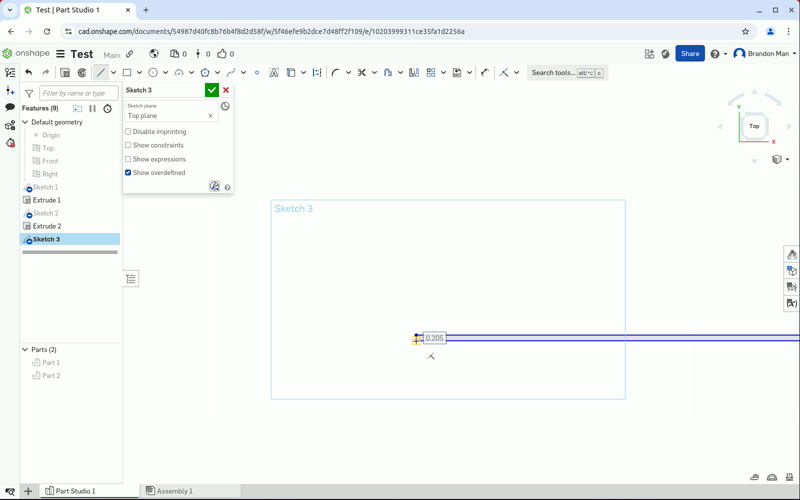
scroll(-6)
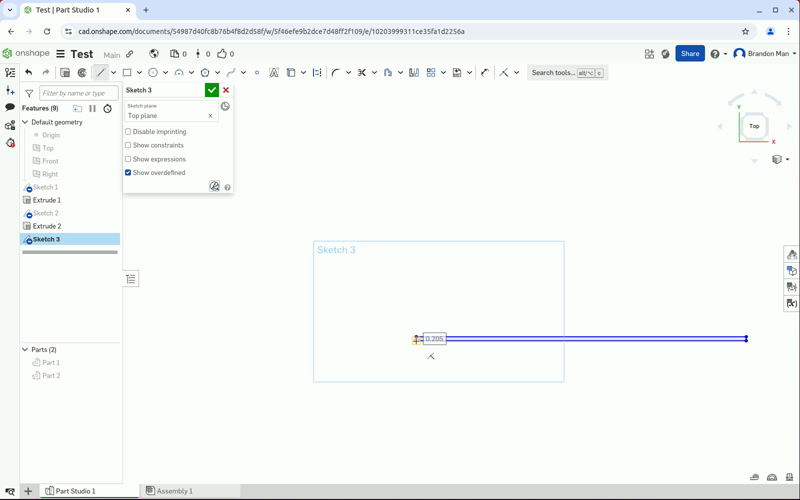
scroll(-6)
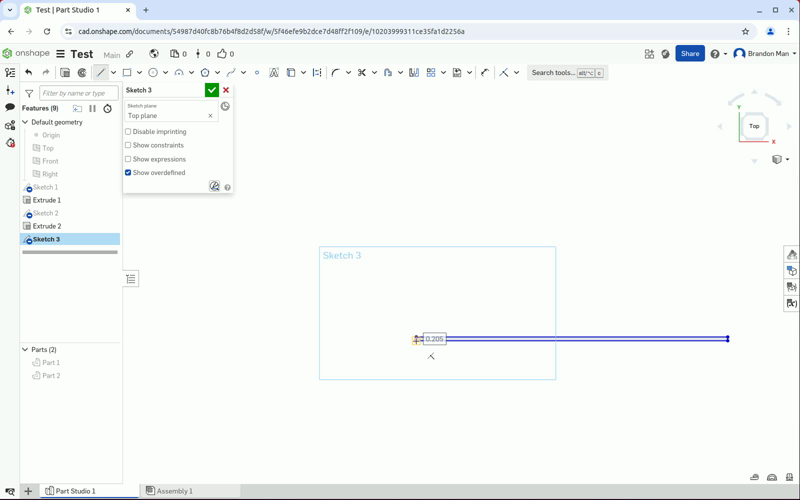
scroll(-6)
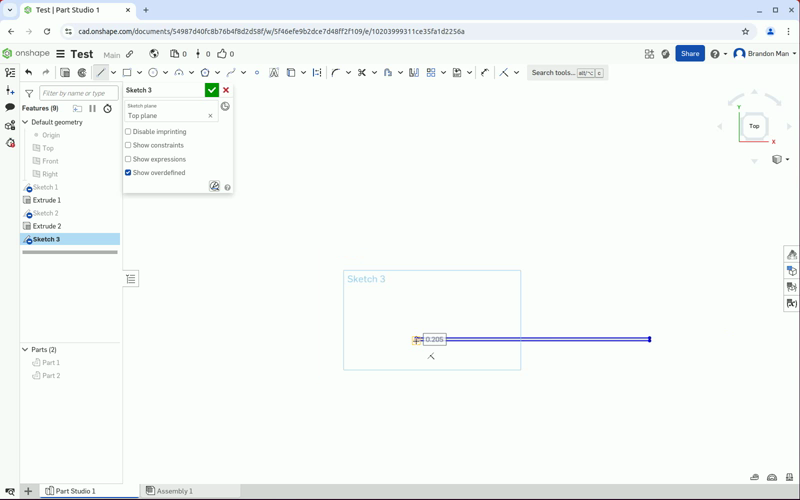
scroll(-6)
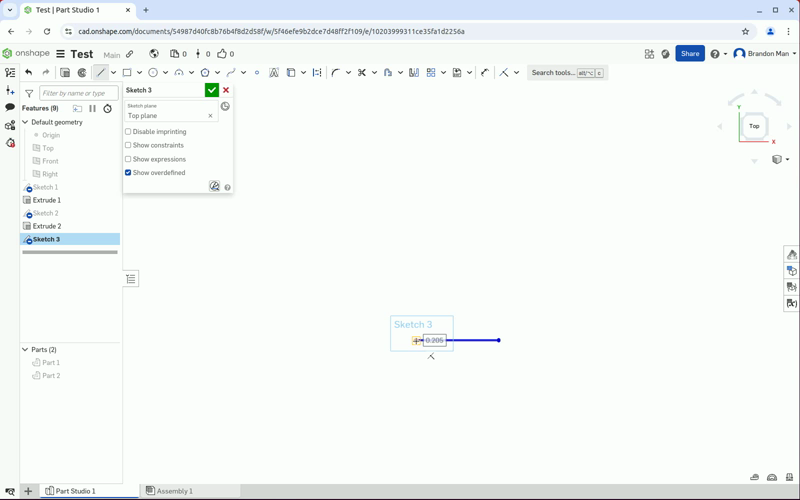
key(esc)
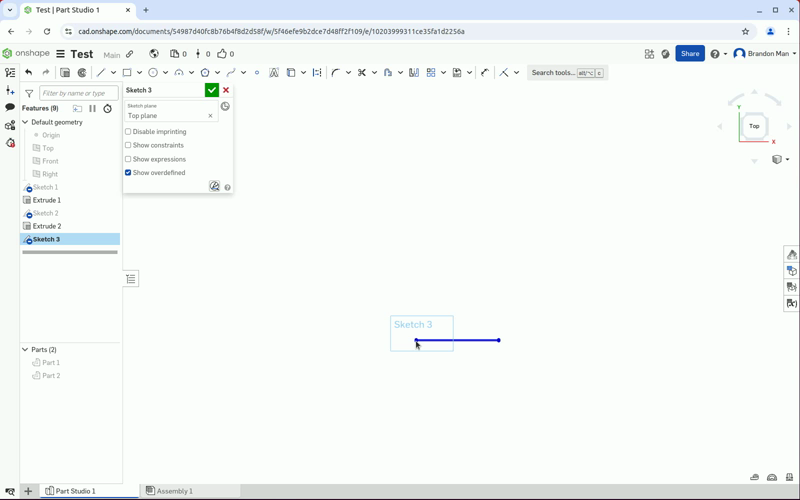
mouse_move(471, 340)
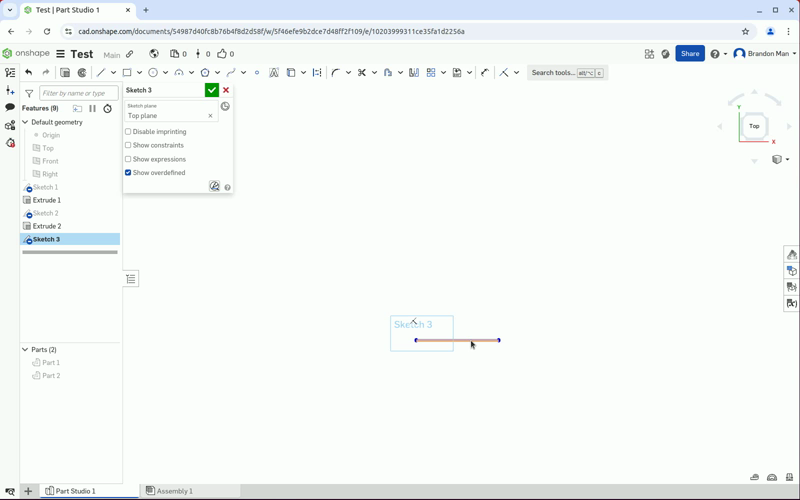
scroll(6)
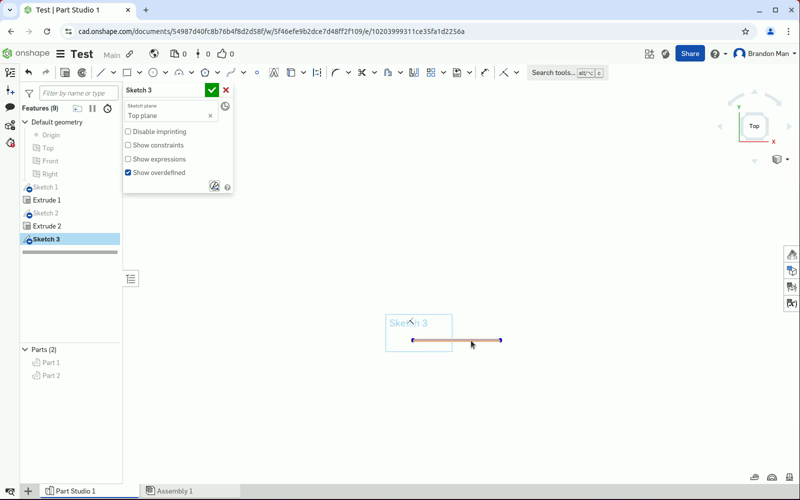
scroll(6)
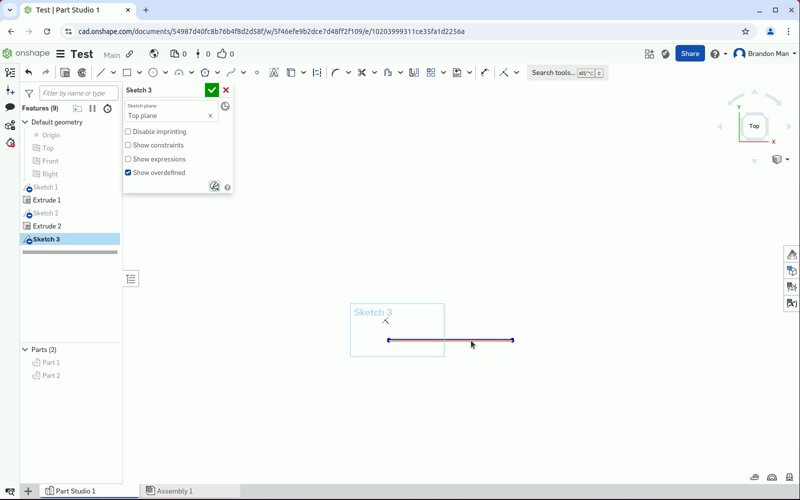
scroll(6)
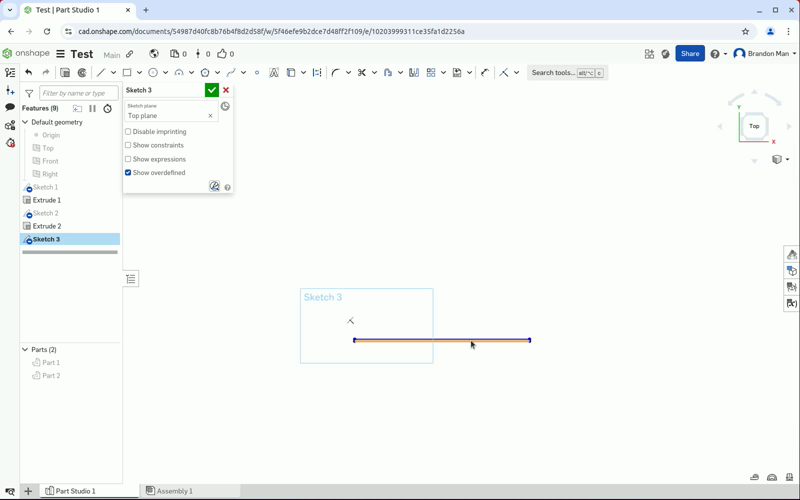
scroll(6)
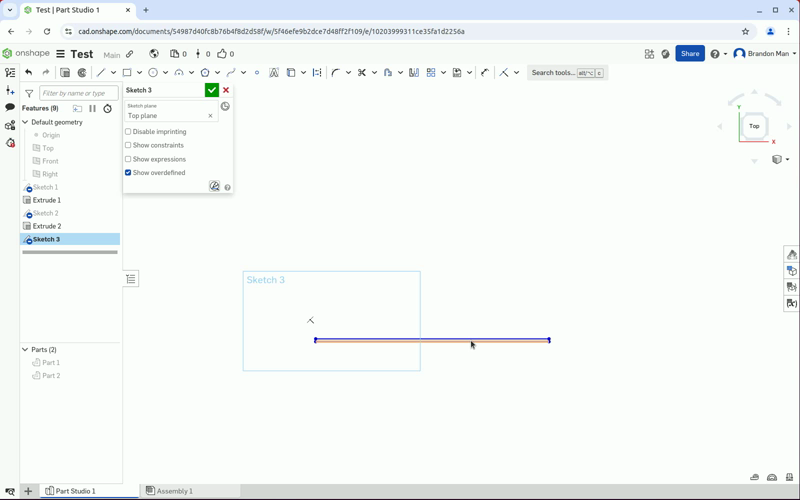
scroll(6)
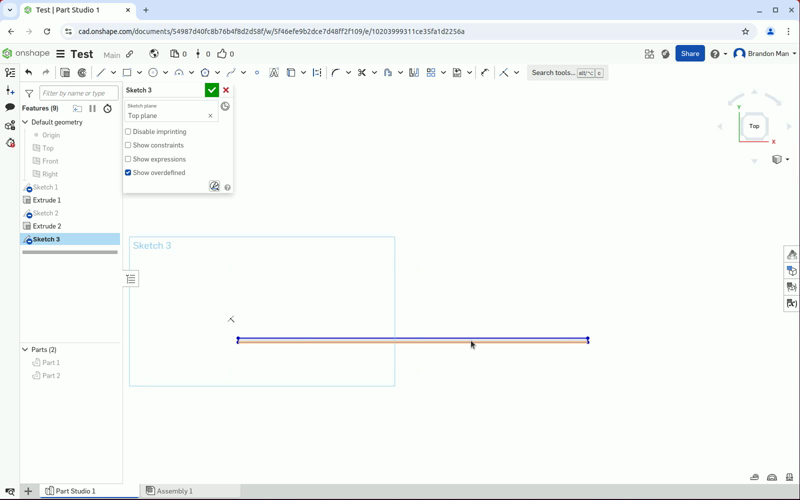
scroll(6)
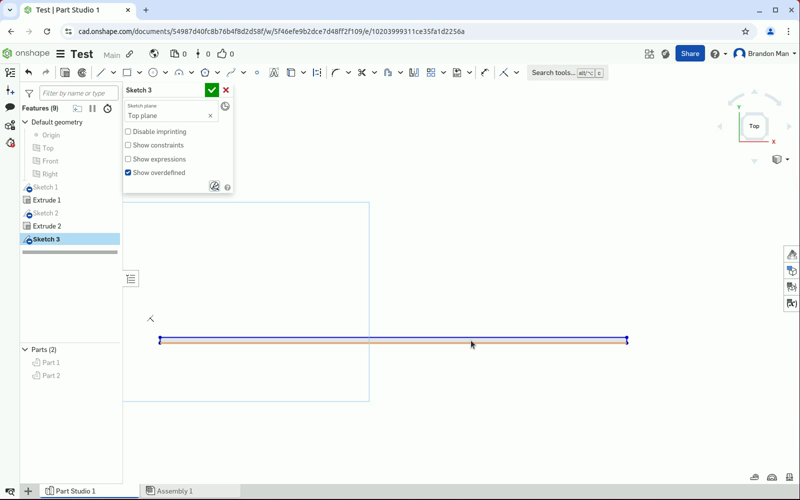
scroll(6)
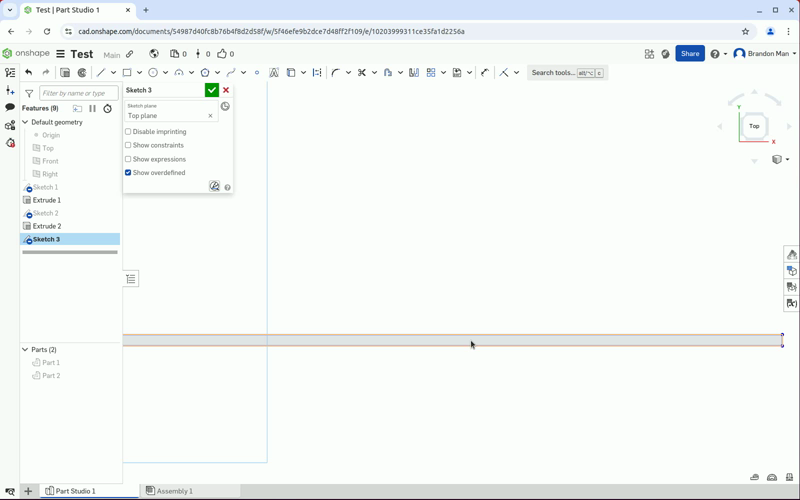
click(471, 340)
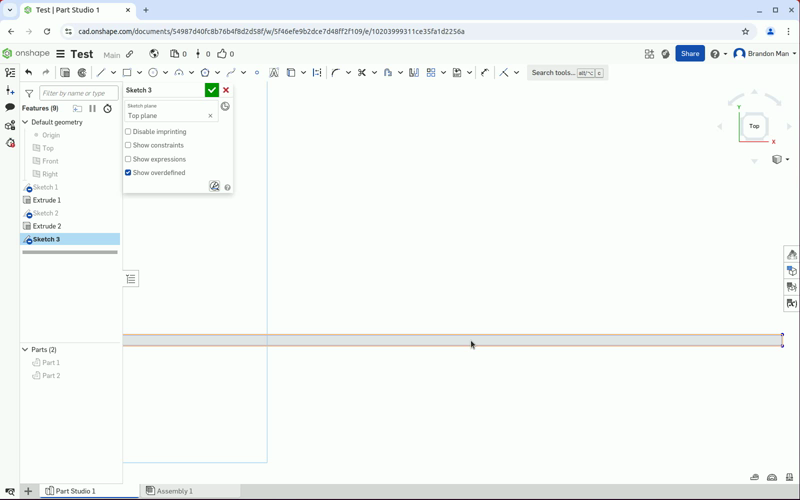
scroll(-6)
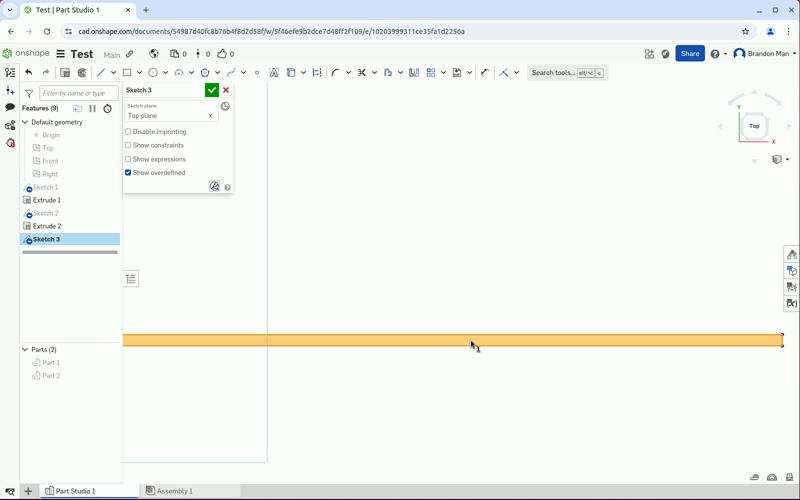
scroll(-6)
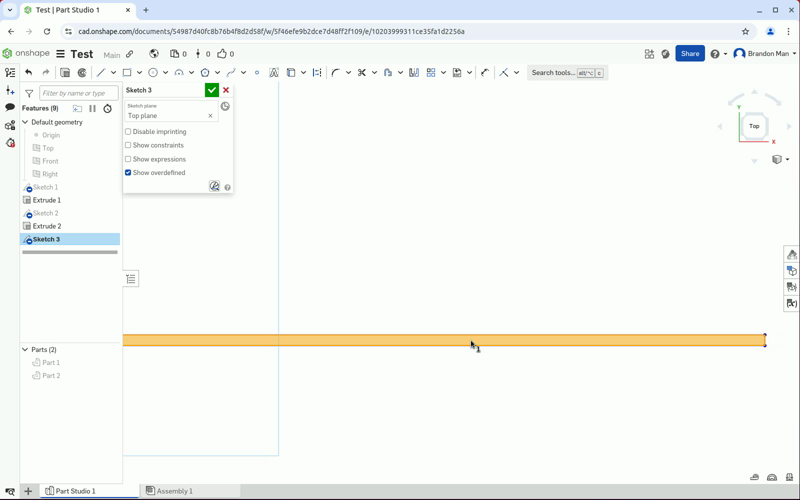
scroll(-6)
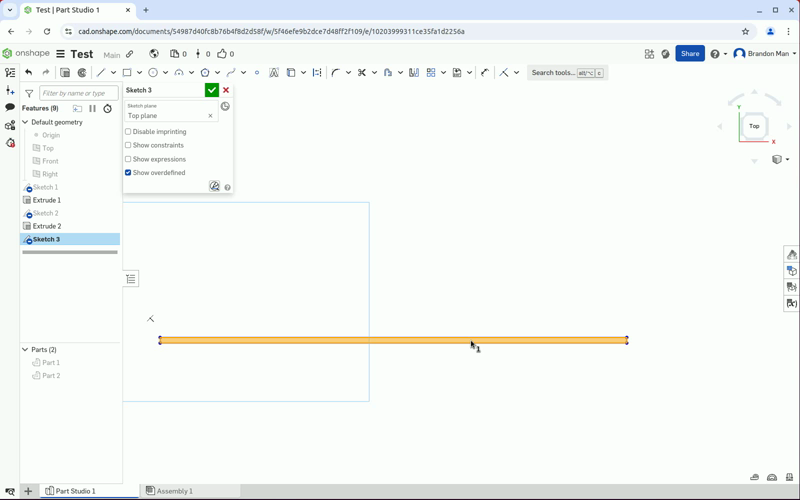
scroll(-6)
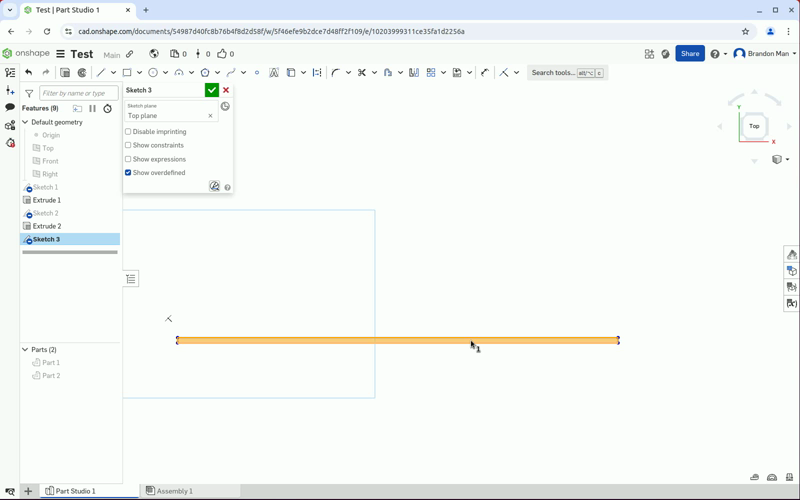
scroll(-6)
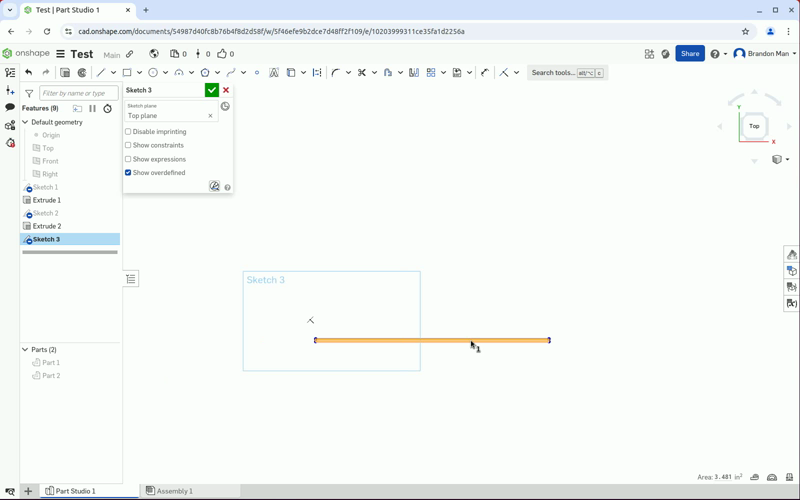
scroll(-6)
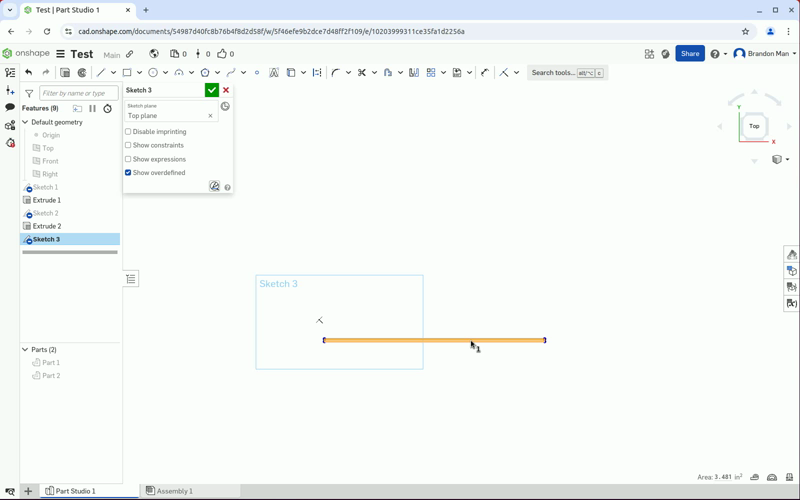
scroll(-6)
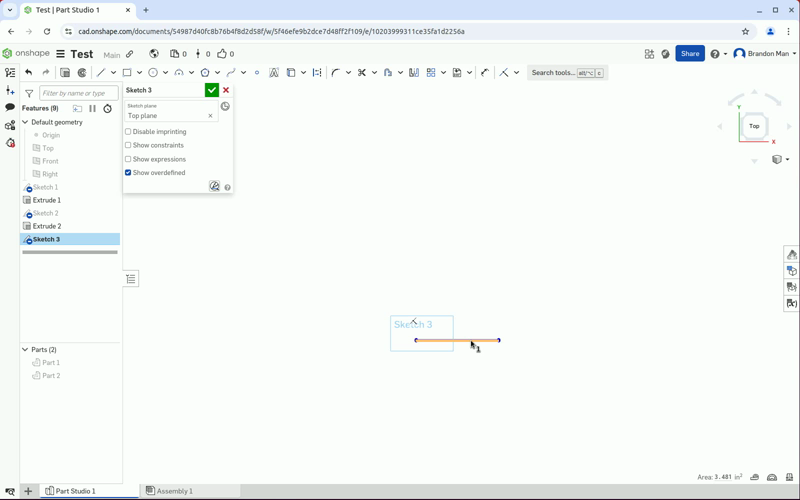
mouse_move(73, 352)
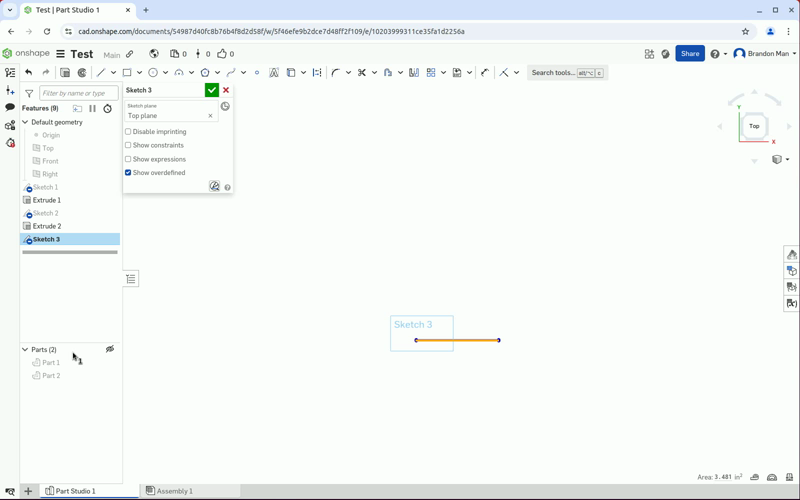
key(shift+y)
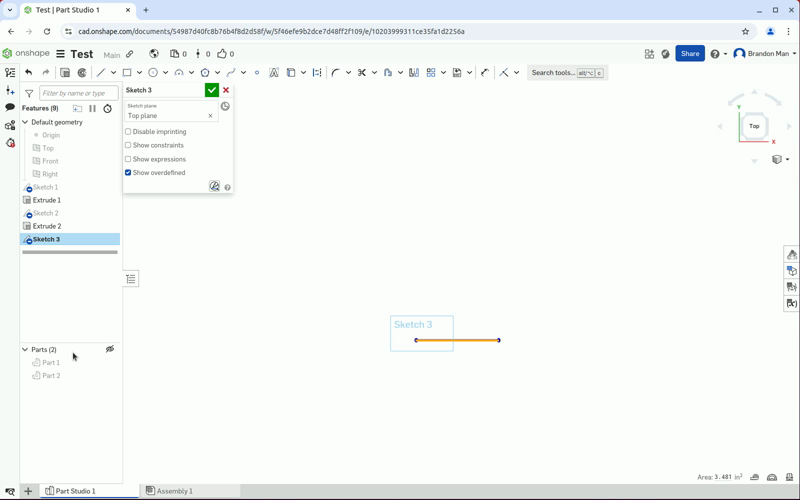
key(shift+e)
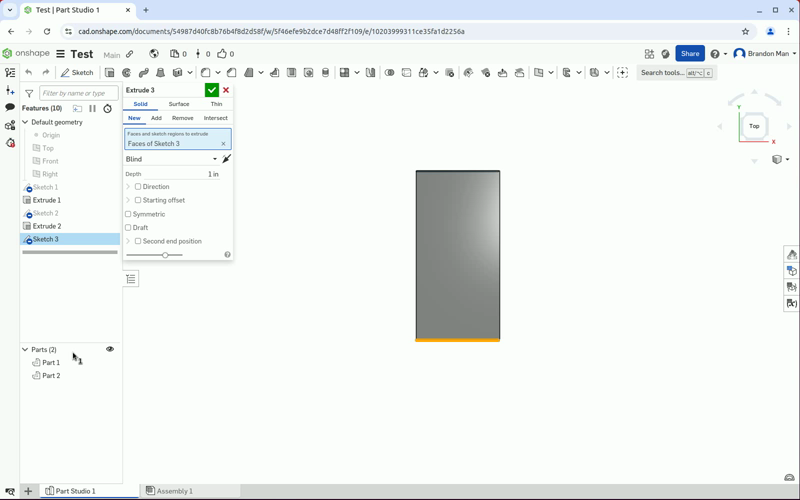
mouse_move(143, 106)
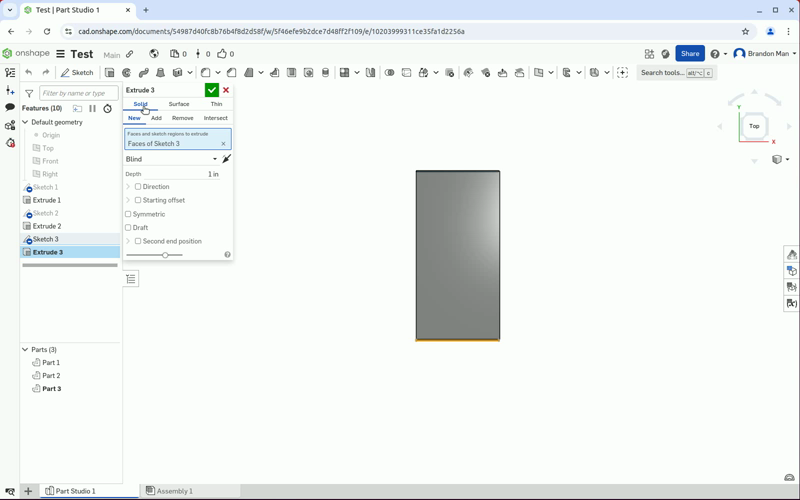
click(143, 106)
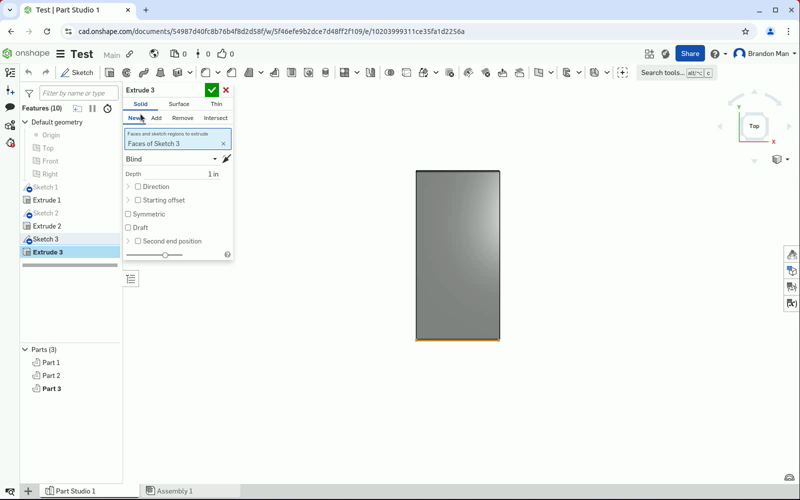
mouse_move(137, 120)
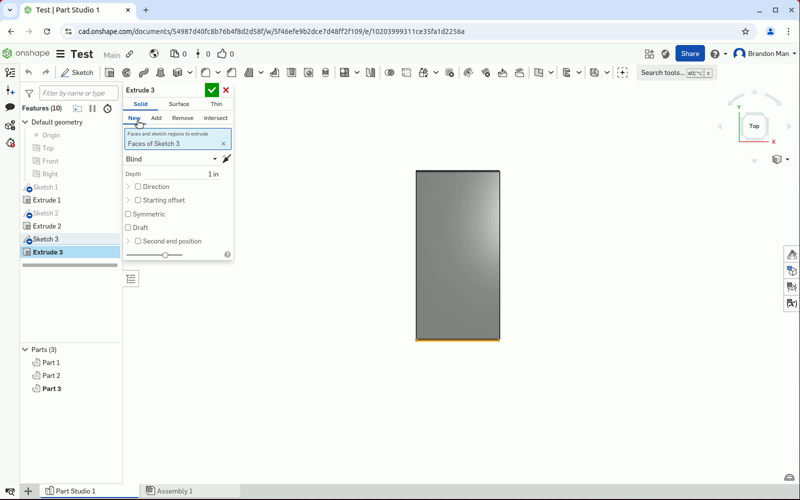
click(137, 120)
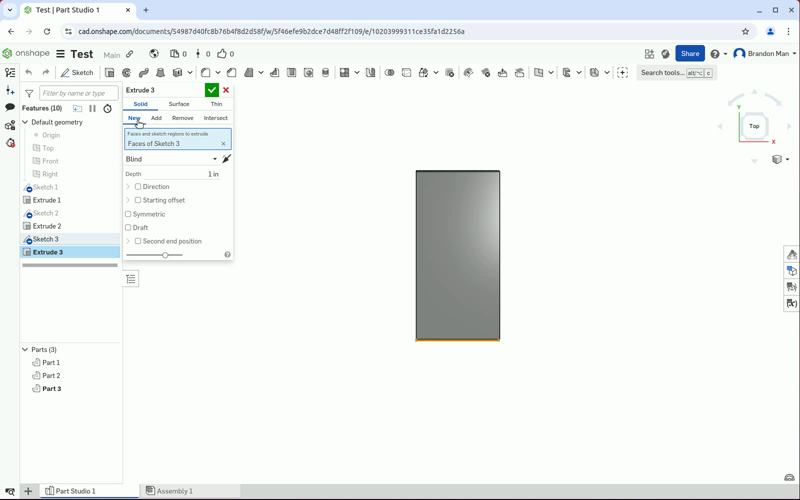
key(tab, 4)
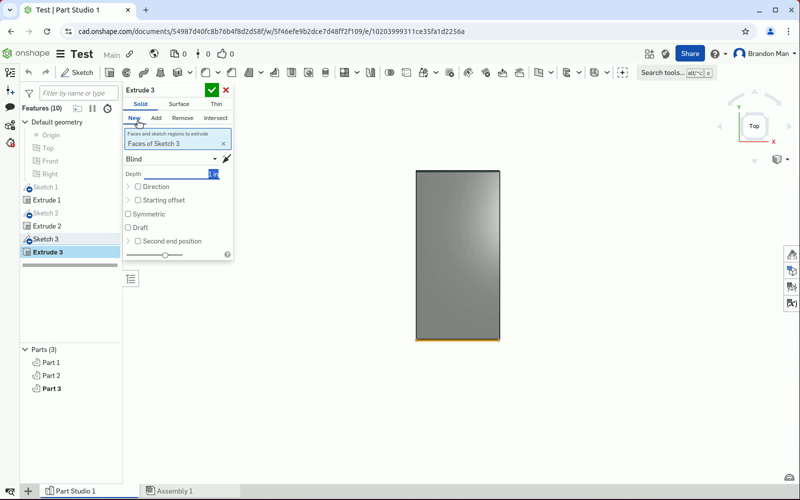
text(0.241)
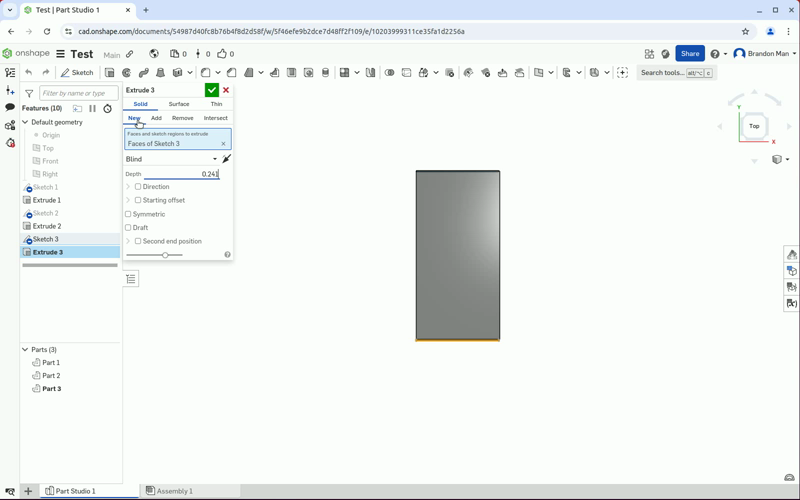
key(enter)
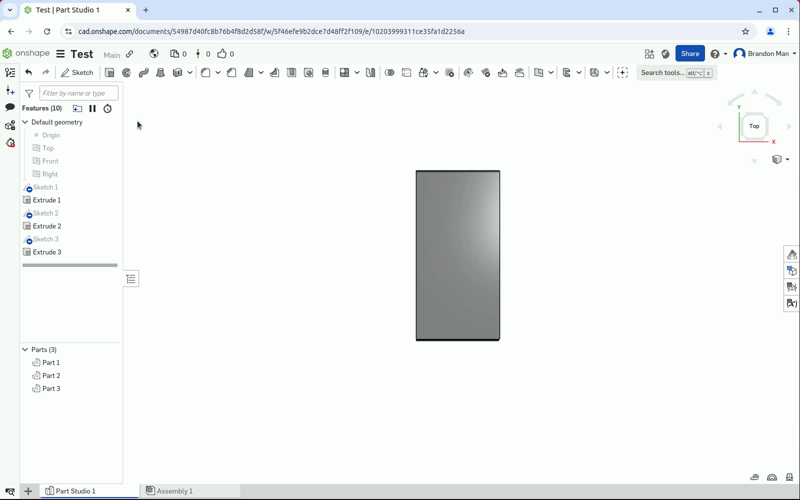
key(shift+h)
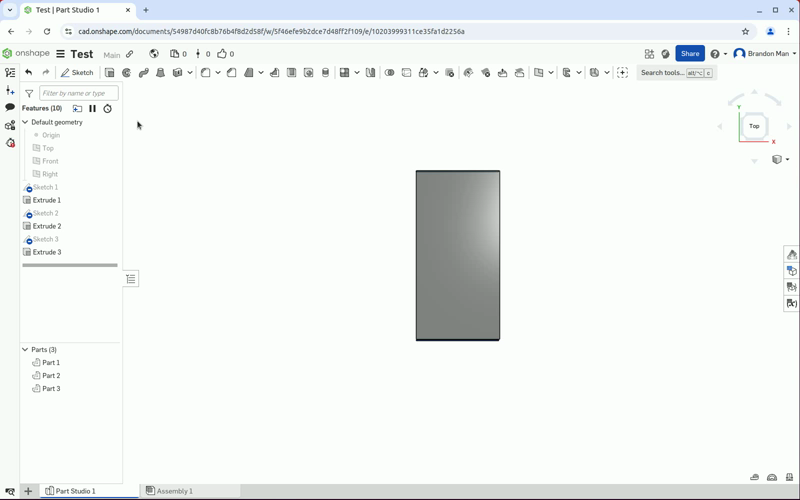
key(shift+h)
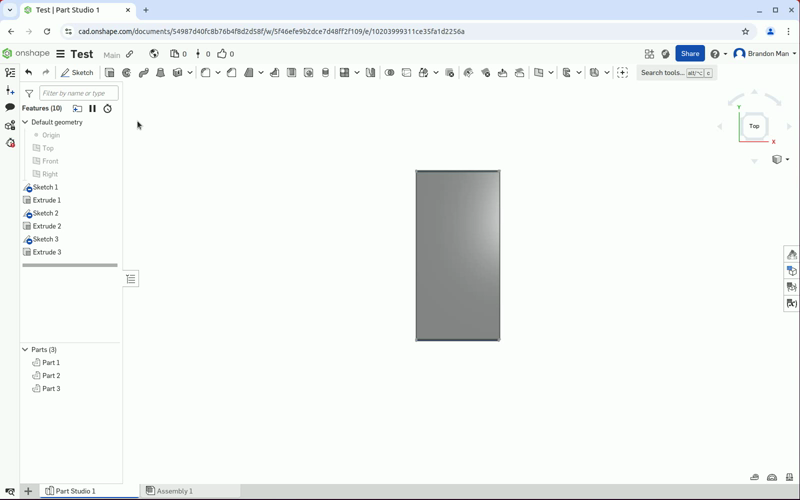
key(shift+7)
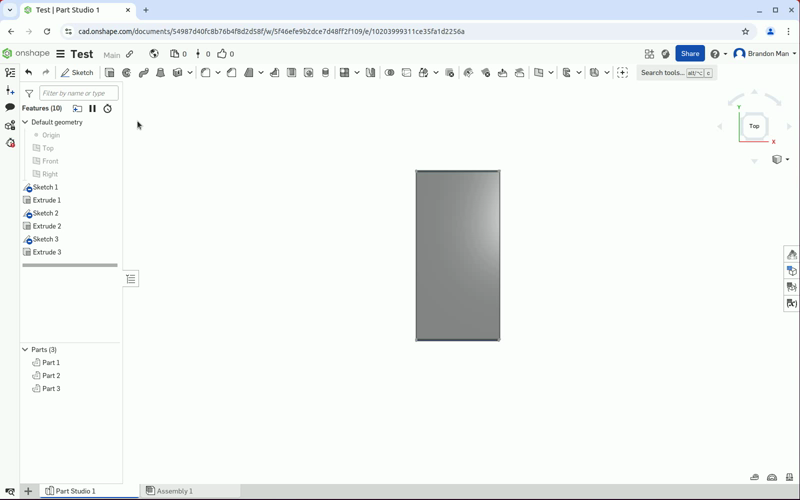
key(up, 3)
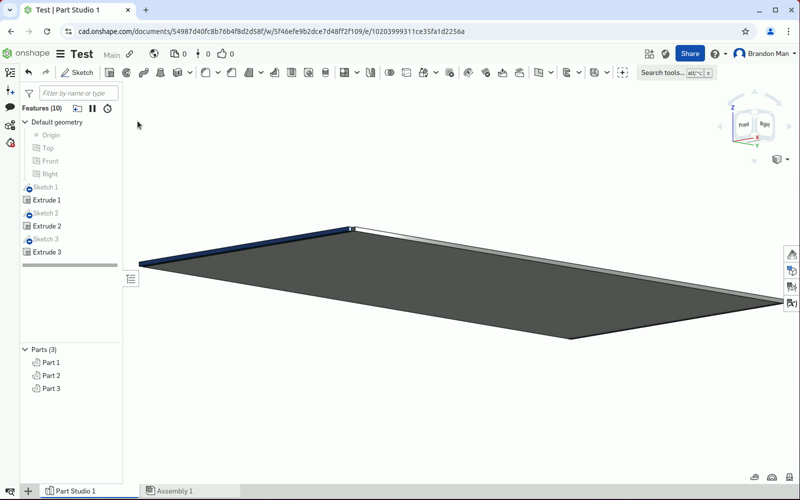
key(left, 3)
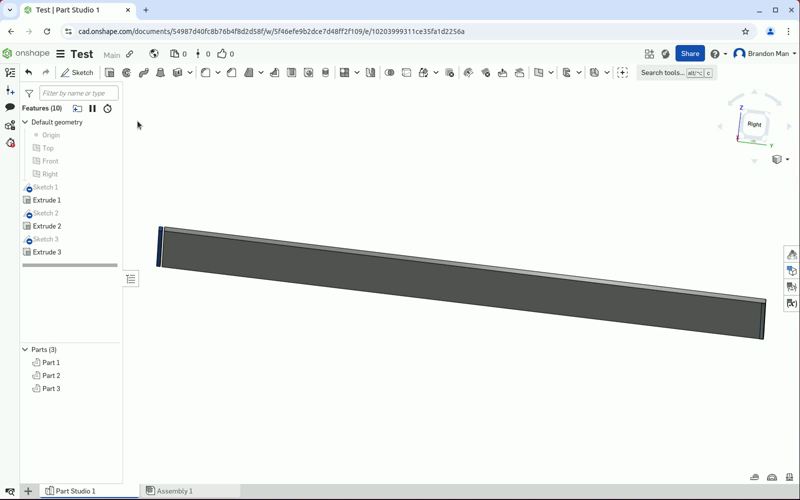
key(right, 3)
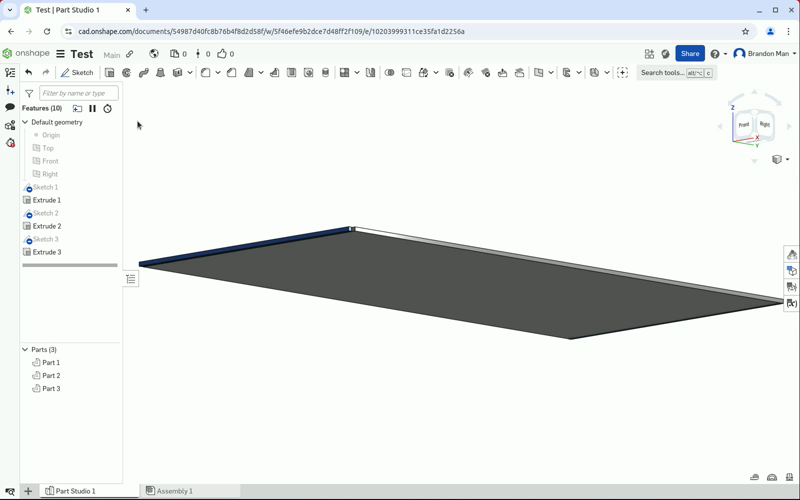
key(down, 3)
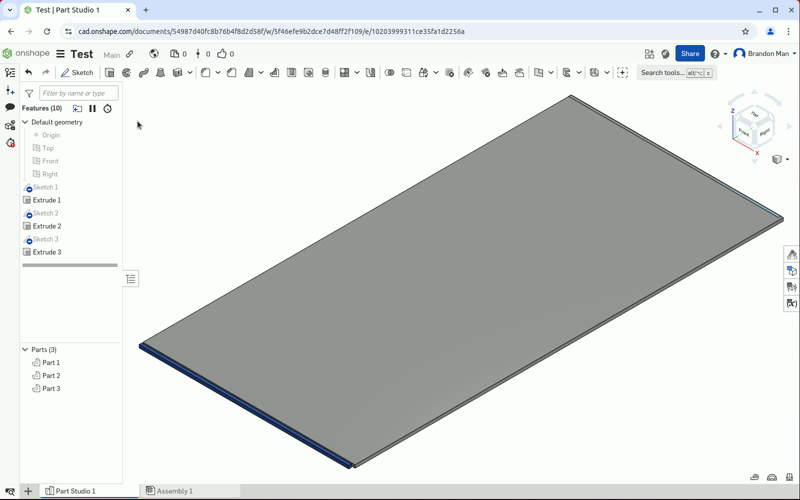
mouse_move(73, 189)
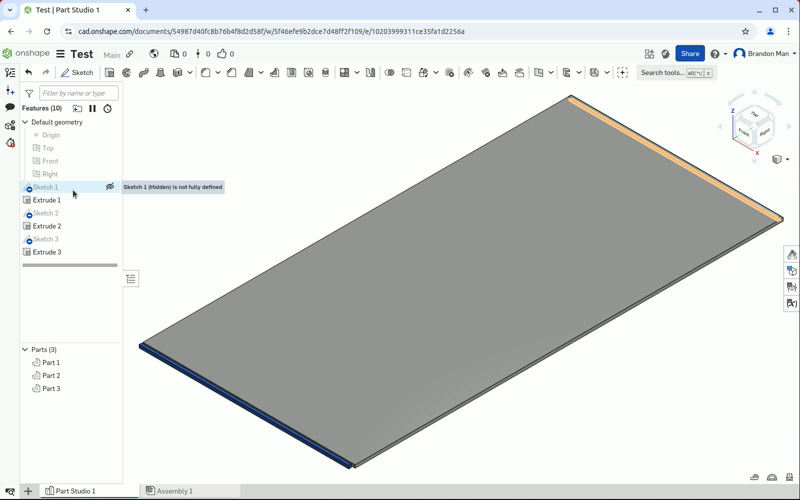
click(73, 189)